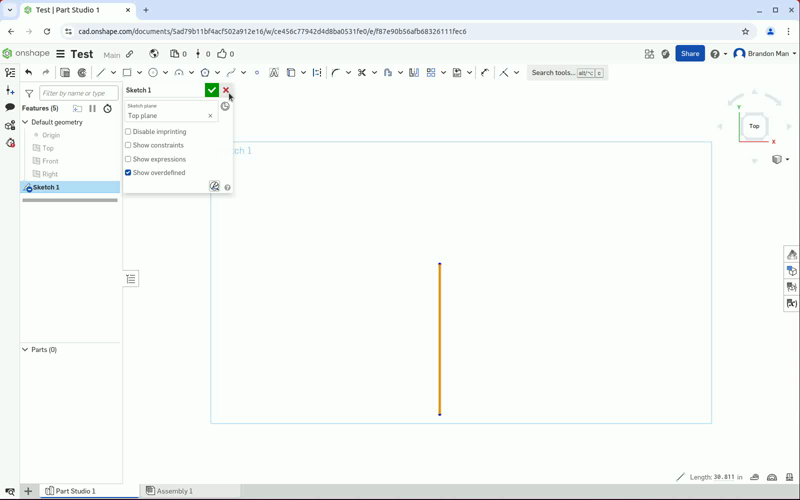
key(shift+h)
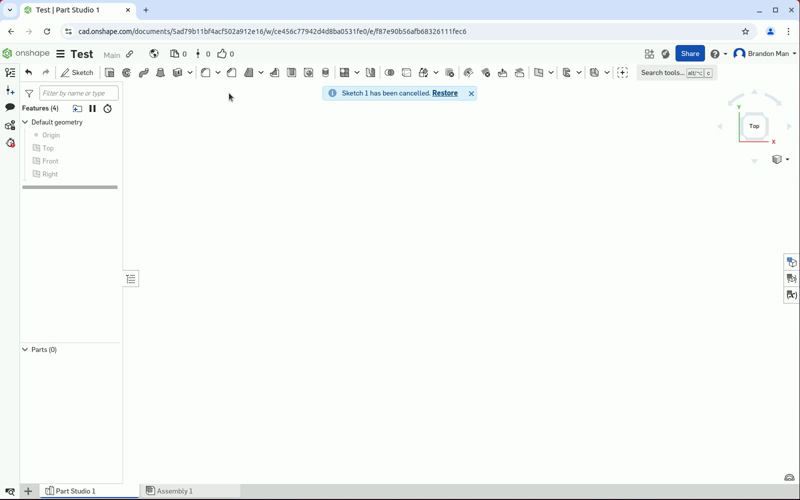
mouse_move(73, 352)
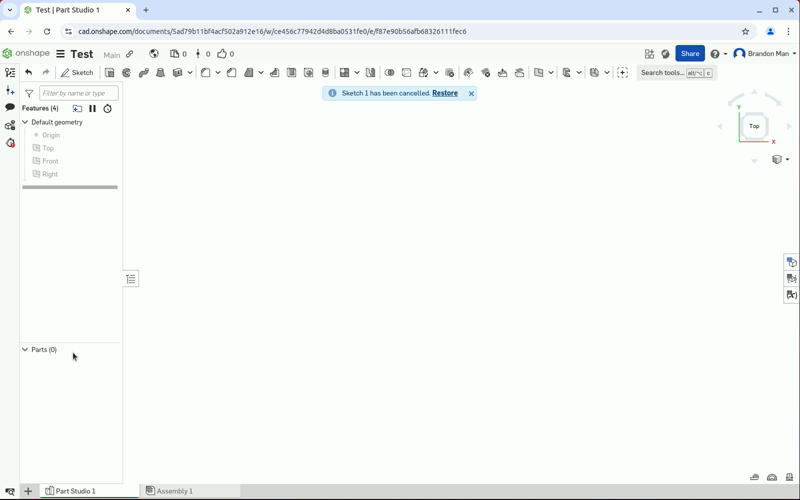
key(y)
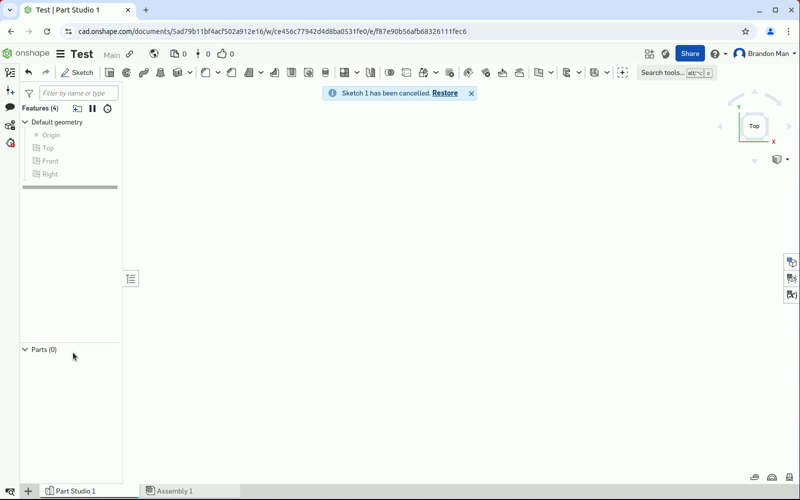
key(shift+p)
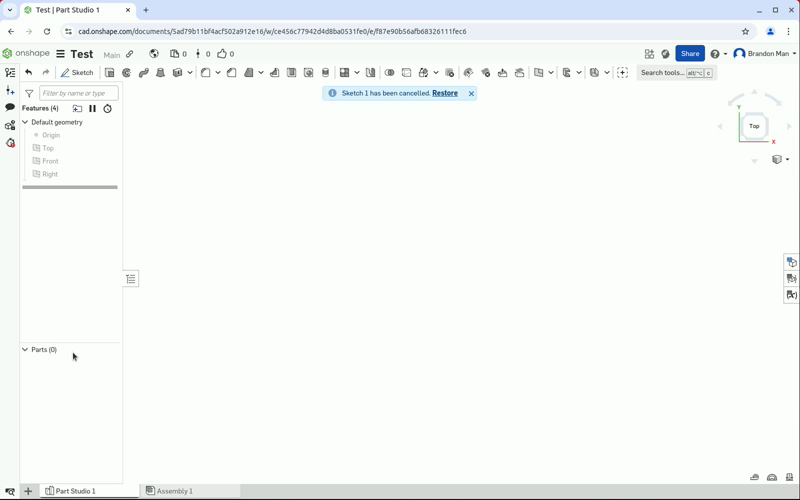
key(space)
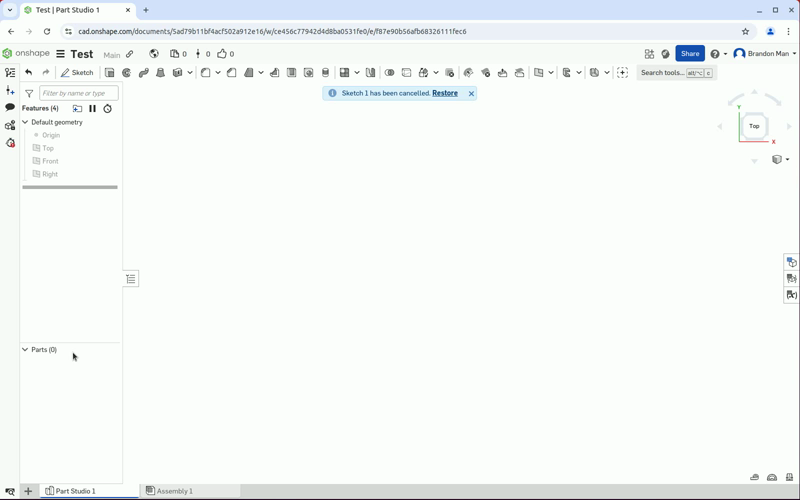
key_down(shift)
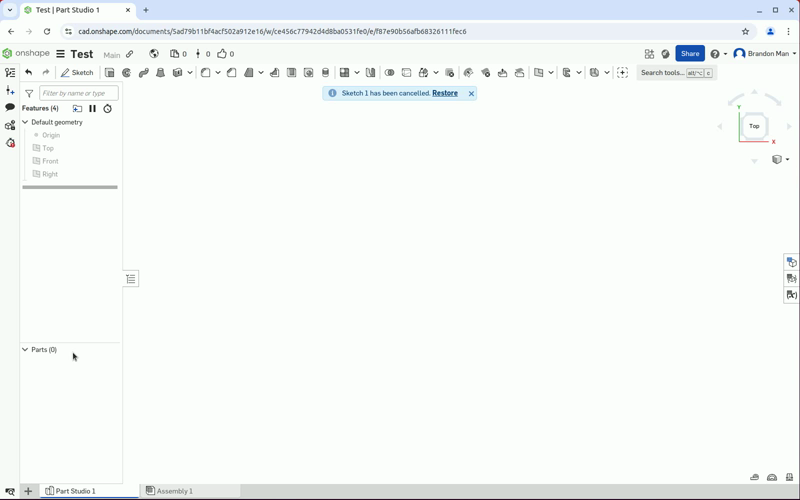
key(up)
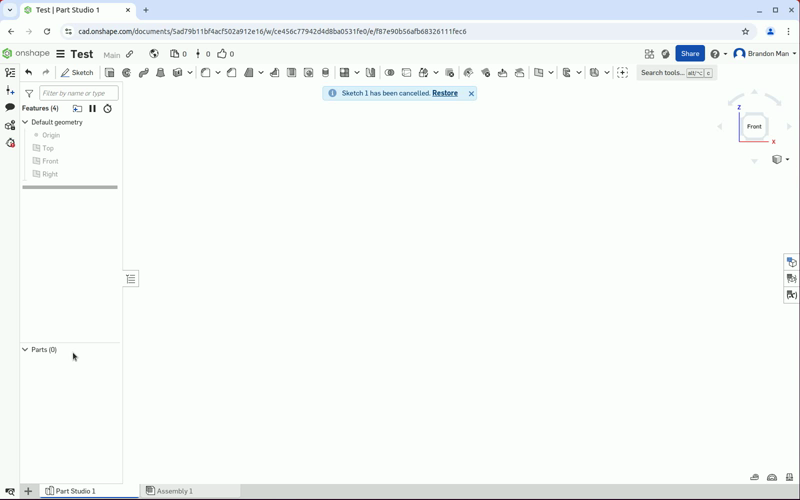
key_up(shift)
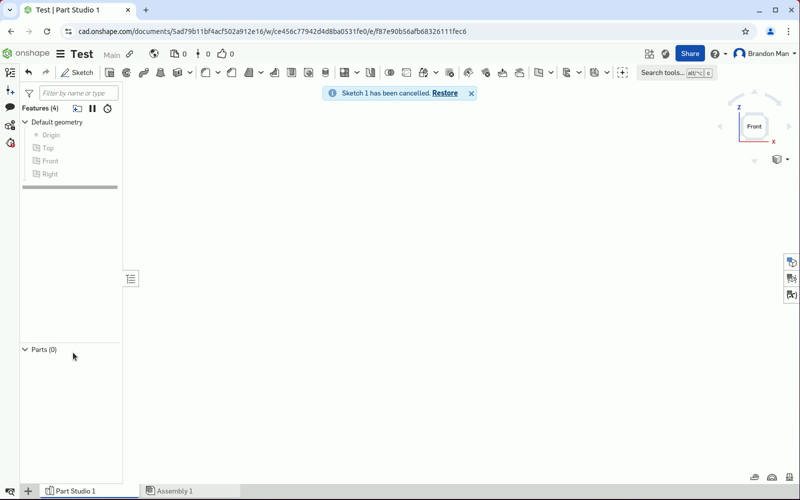
mouse_move(73, 352)
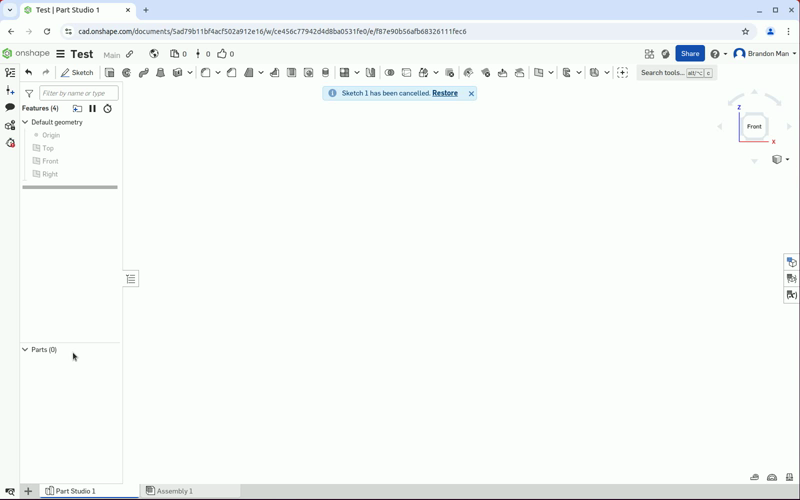
key(shift+y)
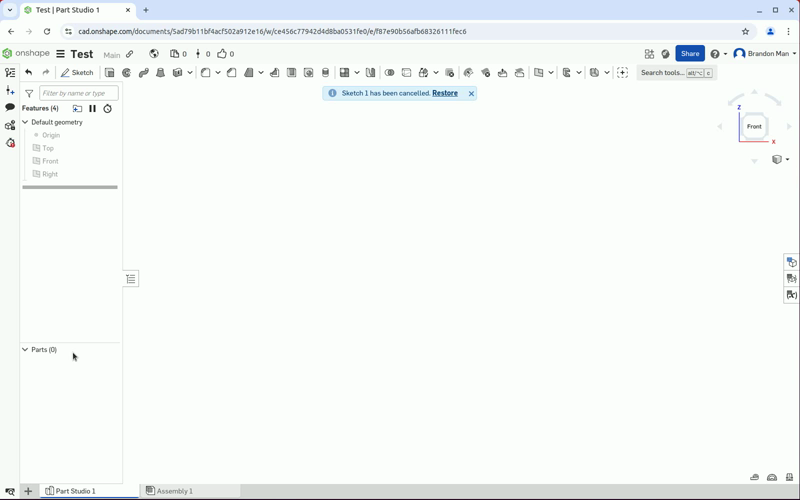
key(shift+s)
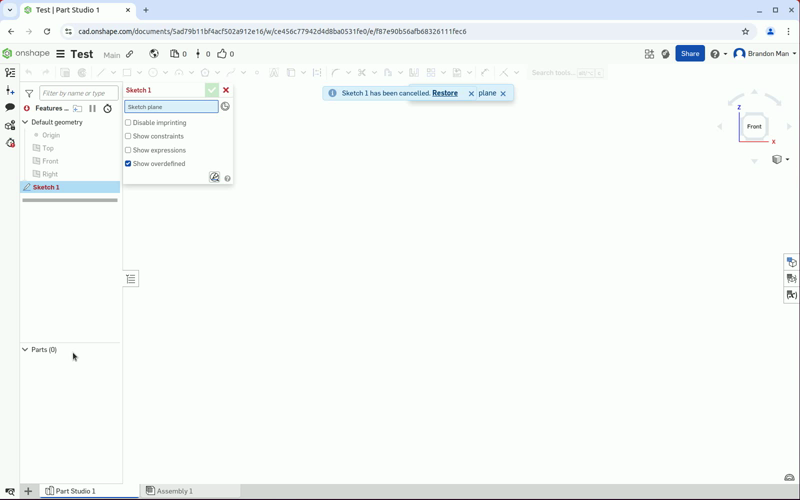
mouse_move(73, 163)
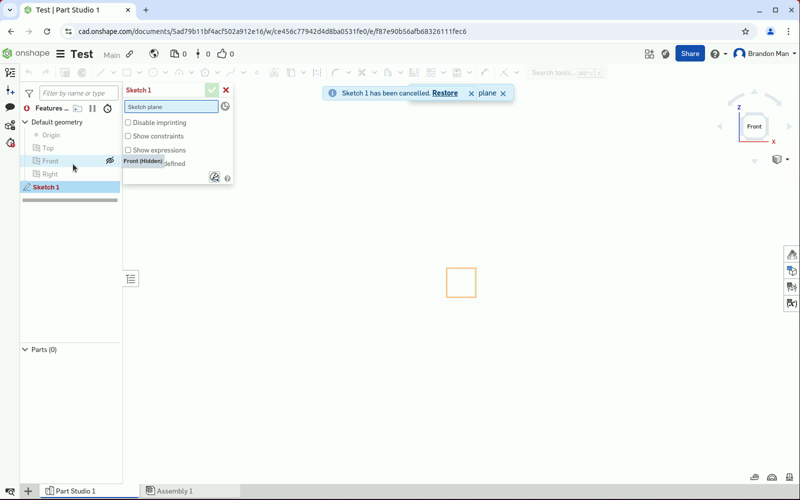
click(73, 163)
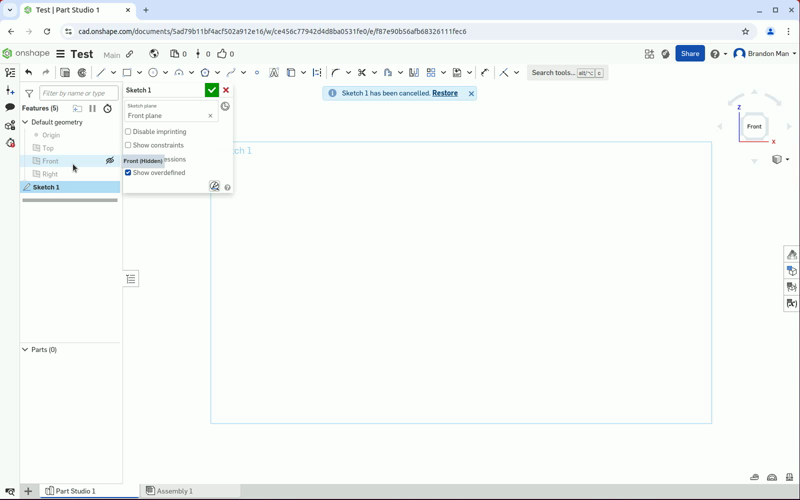
mouse_move(73, 352)
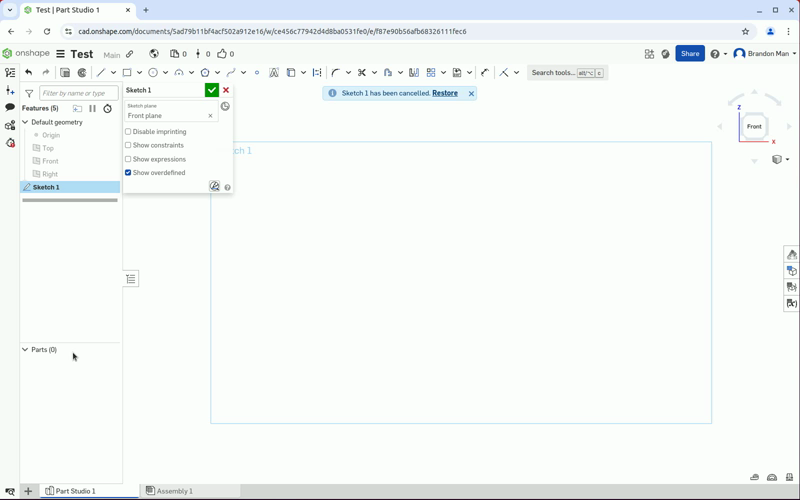
key(y)
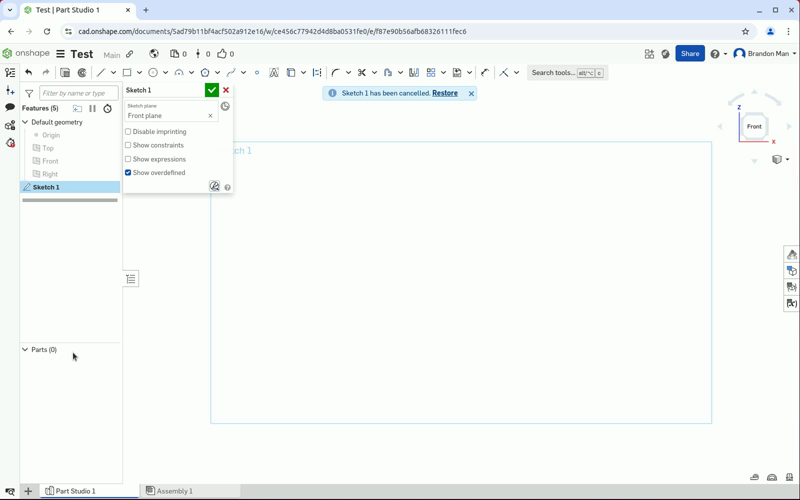
key(l)
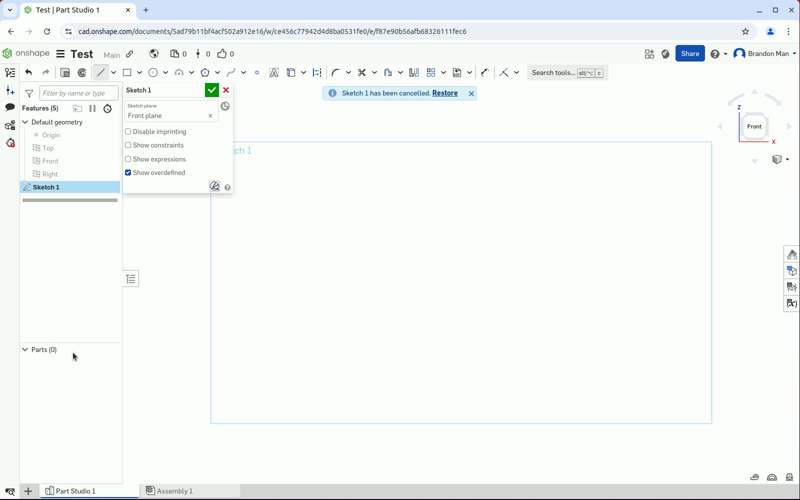
key_down(shift)
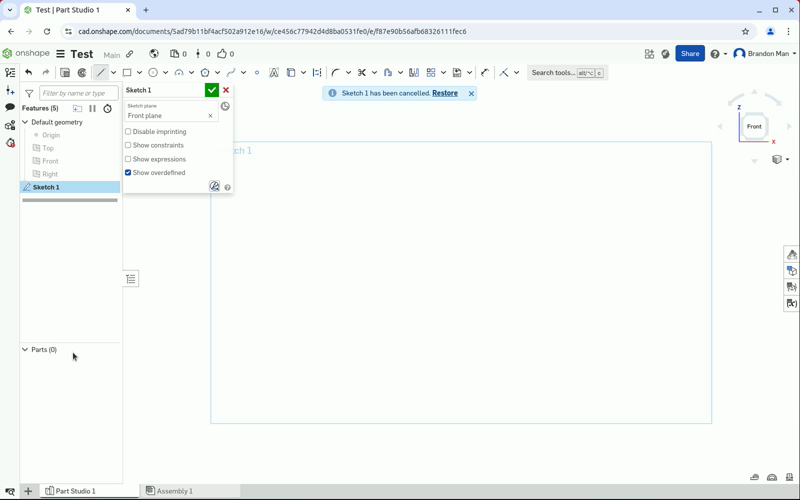
mouse_move(348, 342)
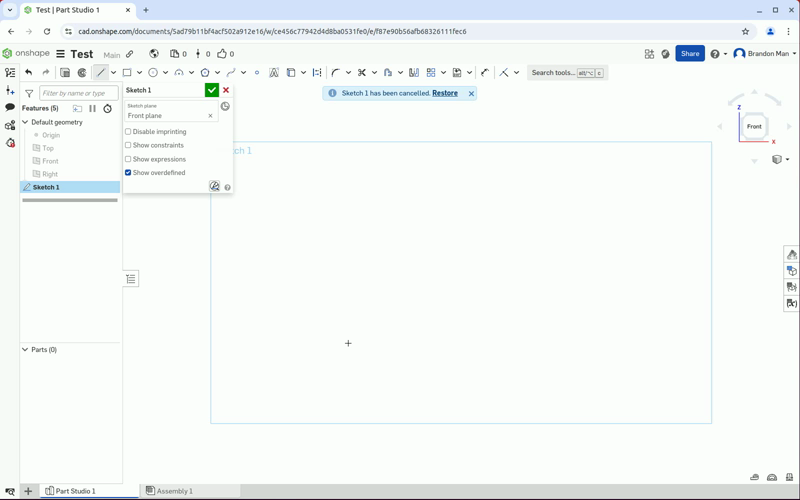
click(348, 342)
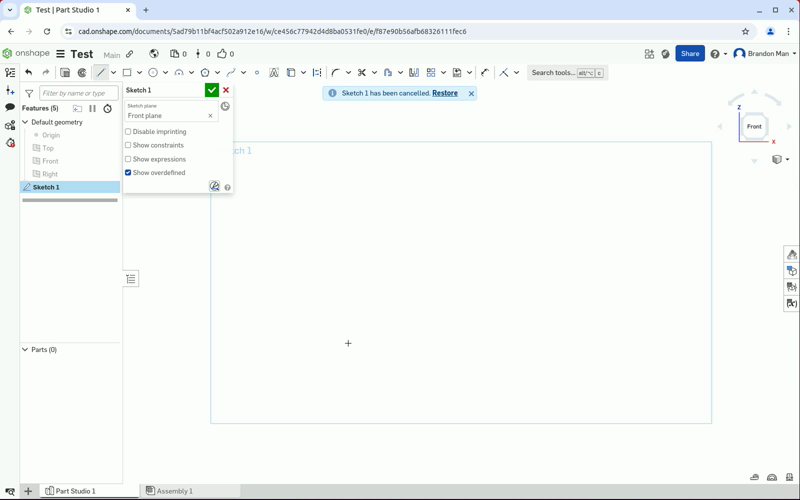
key_up(shift)
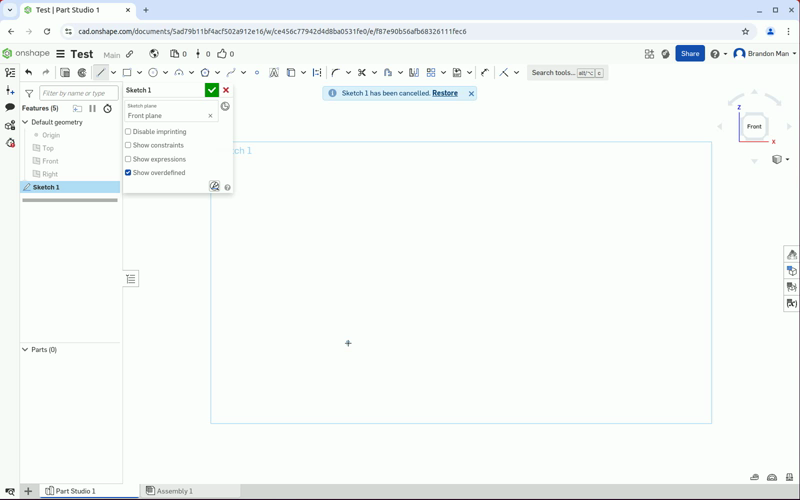
key_down(shift)
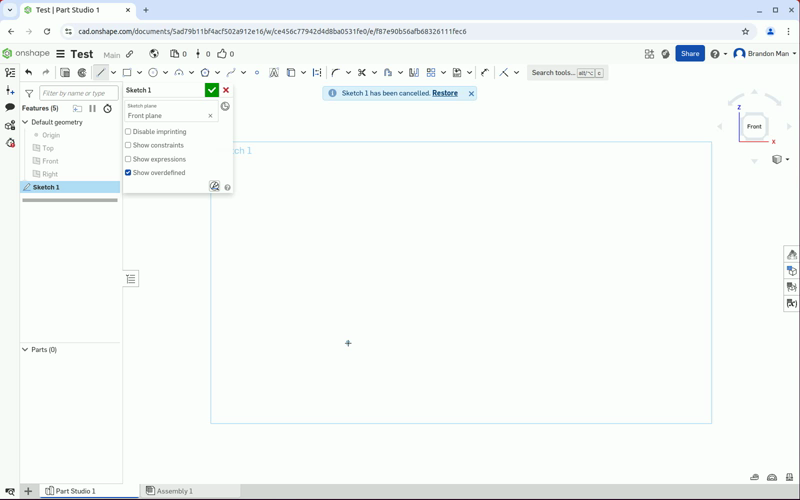
mouse_move(572, 342)
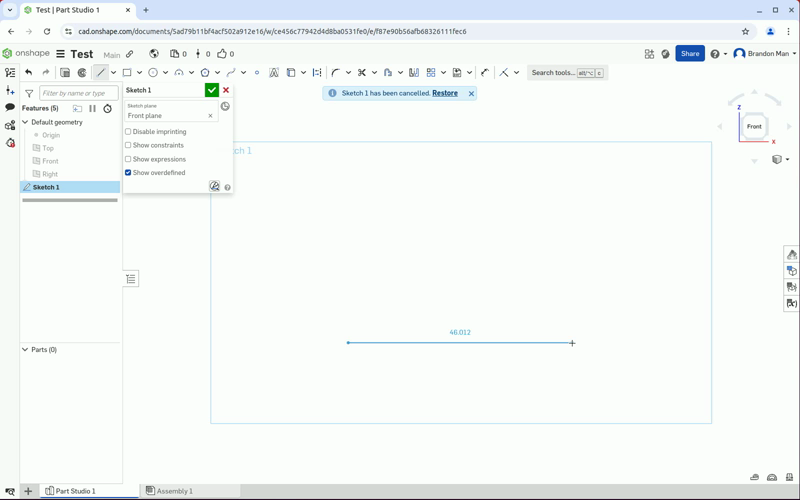
click(572, 342)
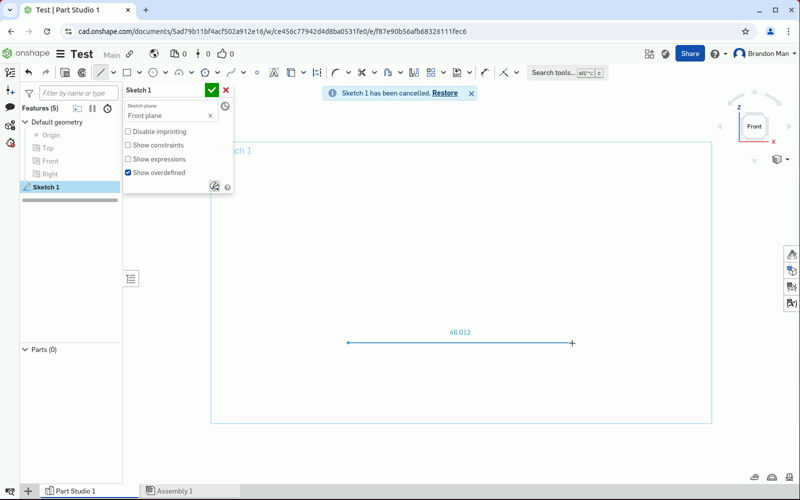
key_up(shift)
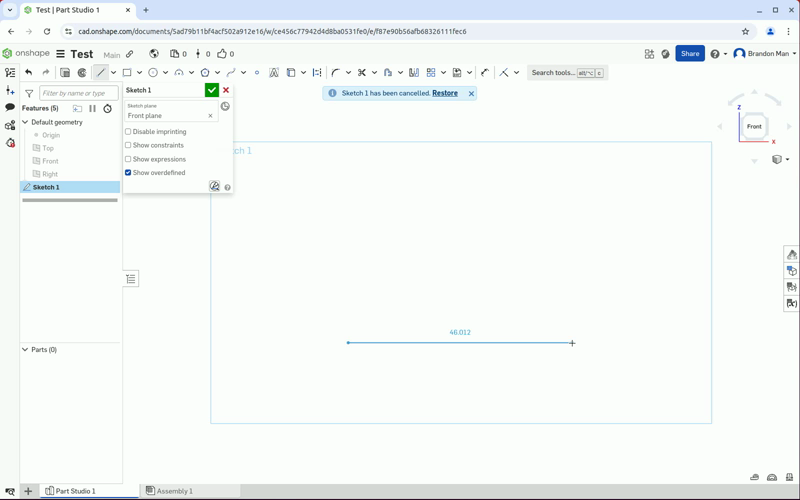
key_down(shift)
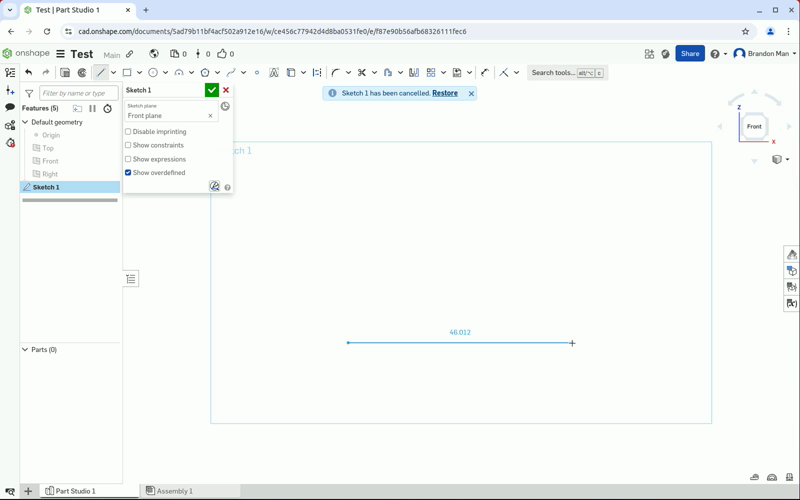
mouse_move(572, 222)
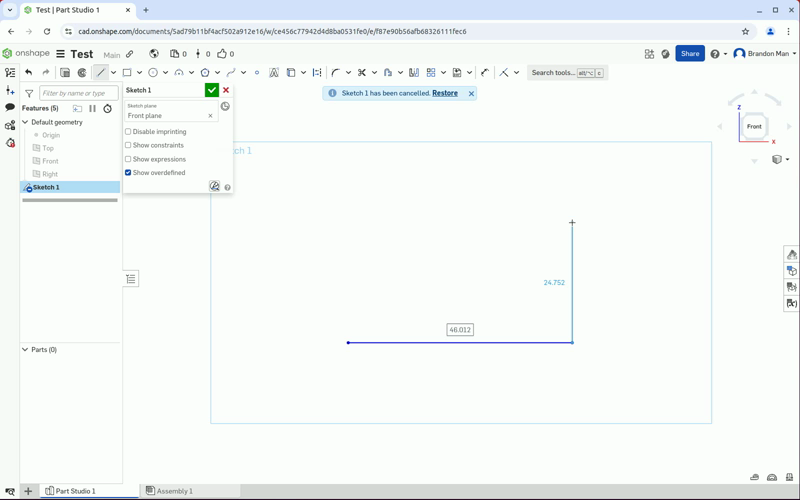
click(572, 222)
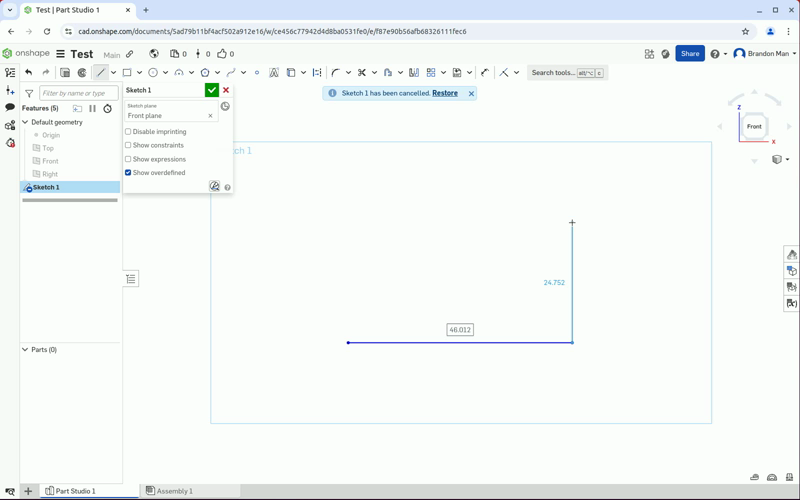
key_up(shift)
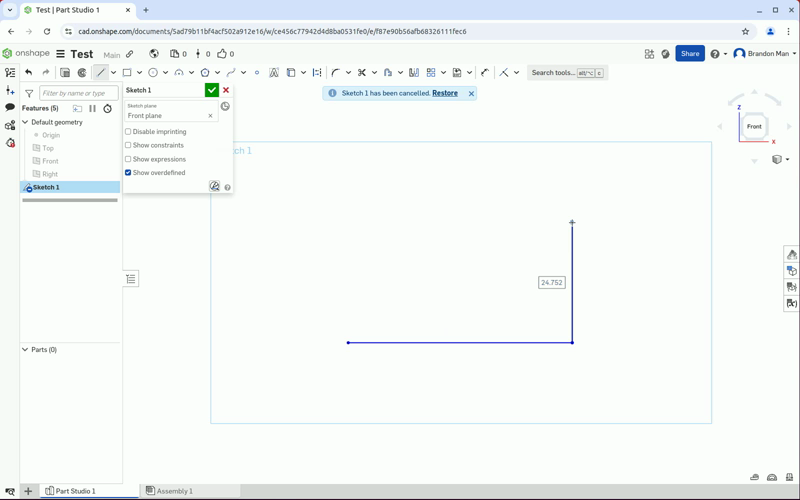
key_down(shift)
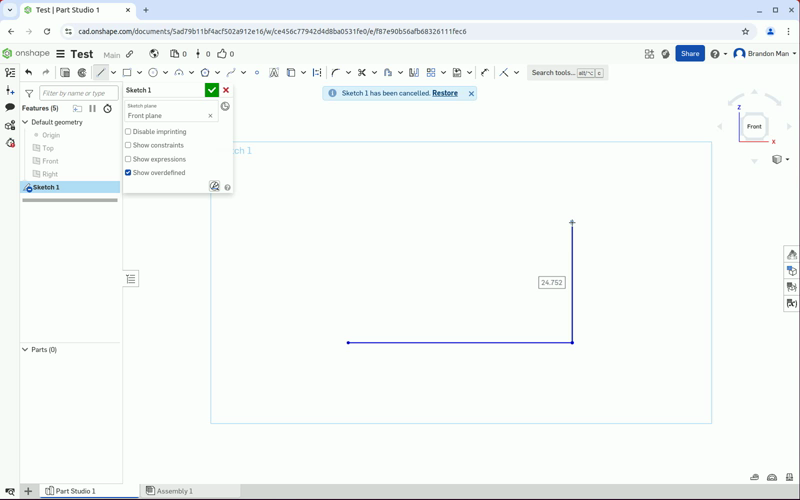
mouse_move(348, 222)
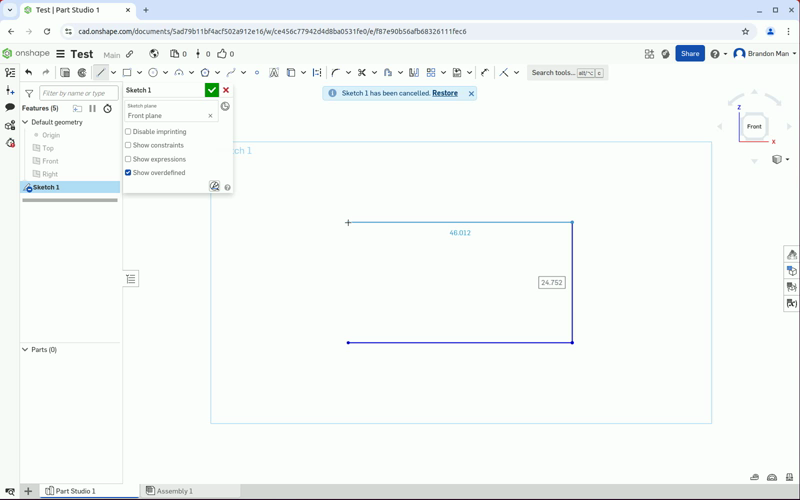
click(348, 222)
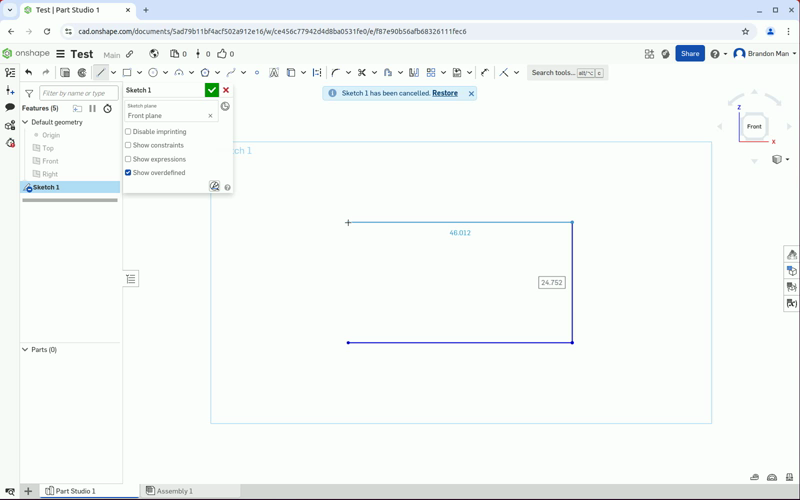
key_up(shift)
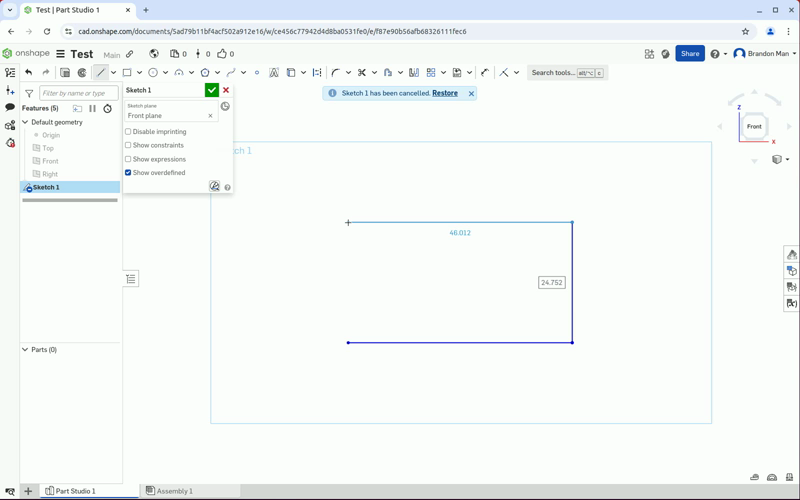
key_down(shift)
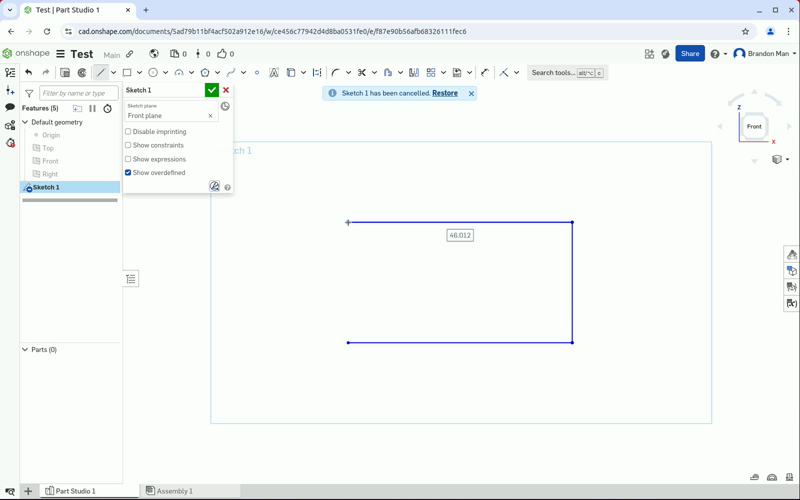
mouse_move(348, 342)
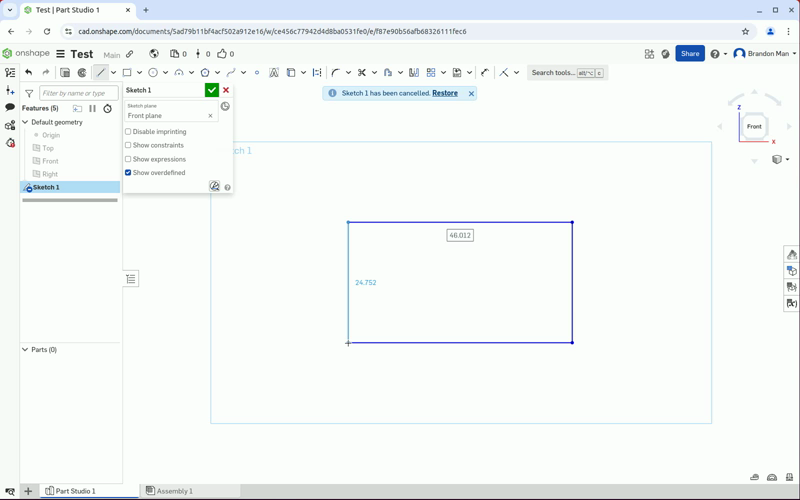
key_up(shift)
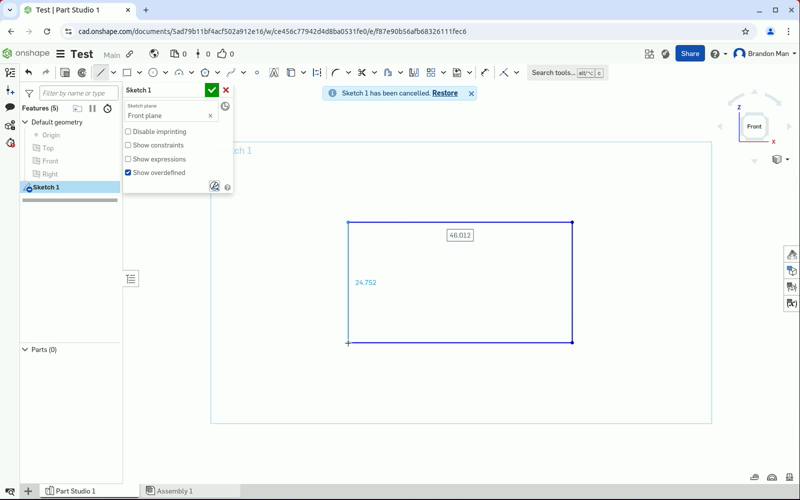
click(348, 342)
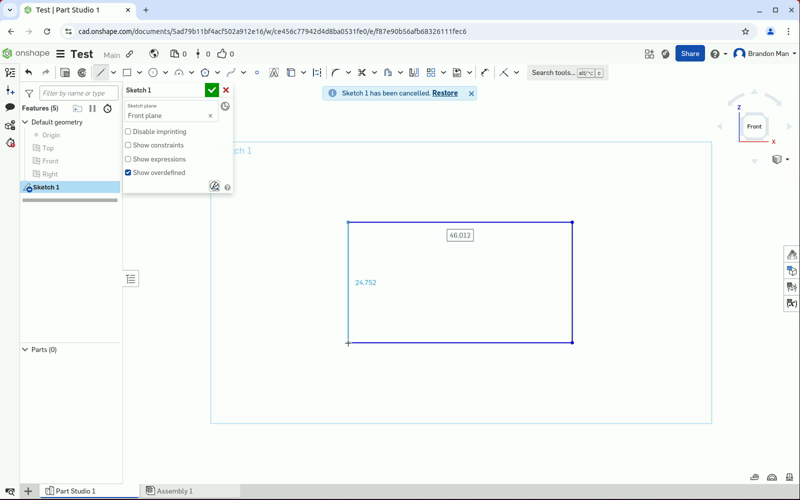
key(esc)
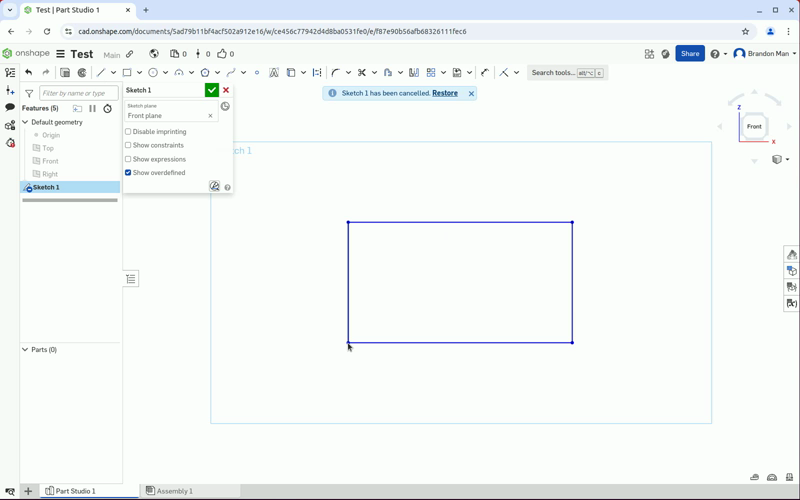
mouse_move(500, 301)
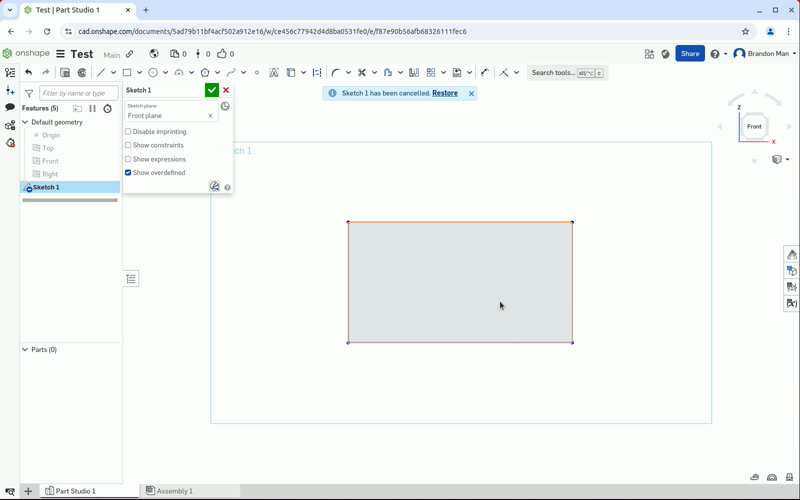
click(500, 301)
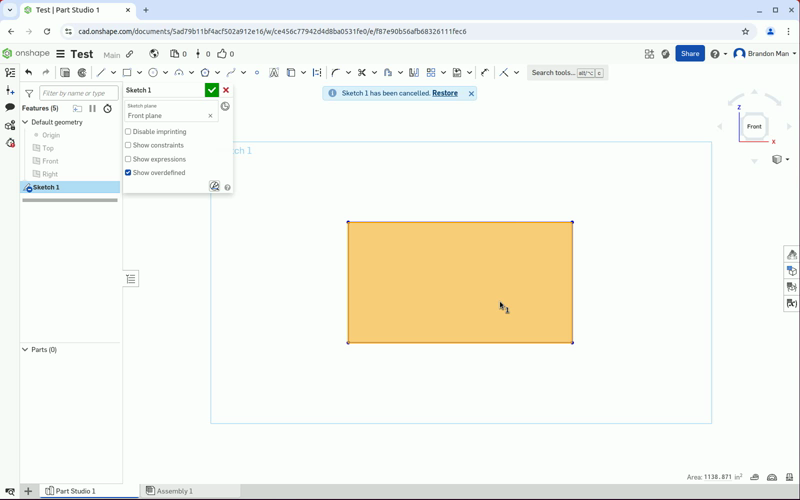
mouse_move(73, 352)
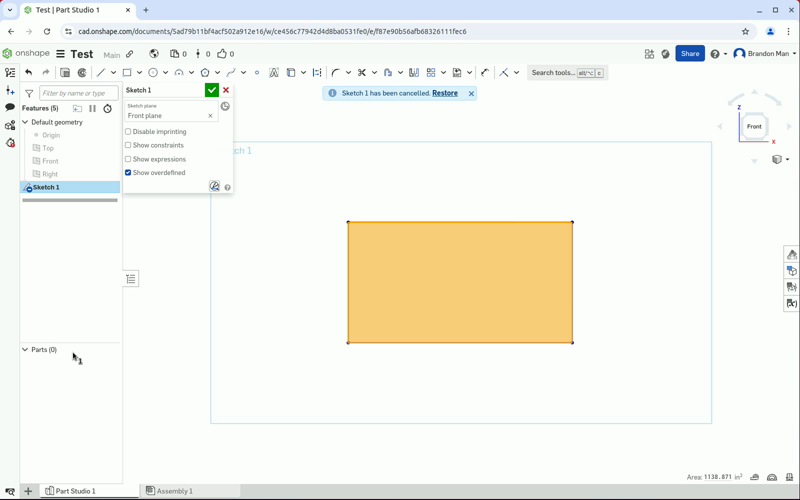
key(shift+y)
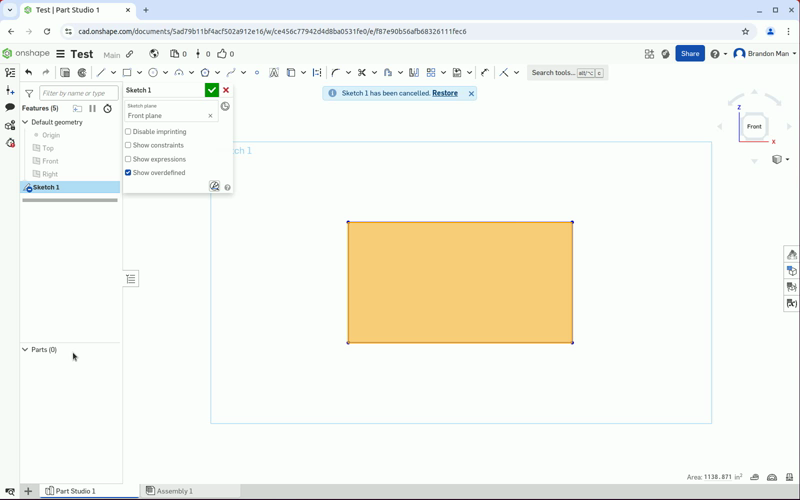
key(shift+e)
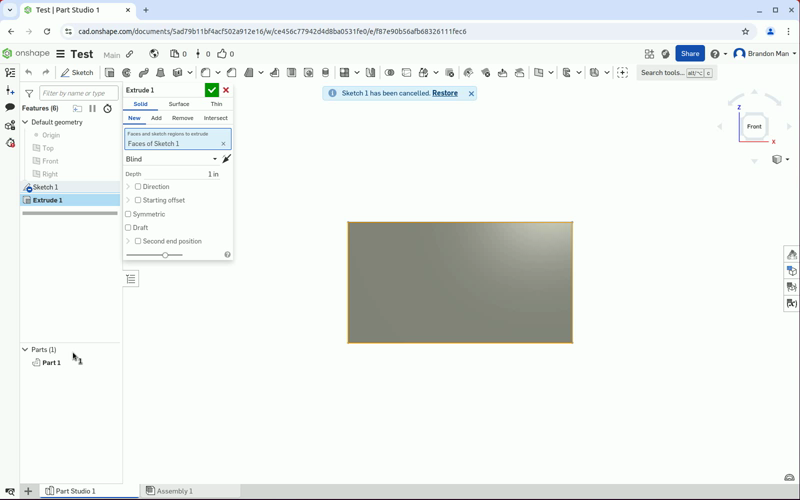
mouse_move(143, 106)
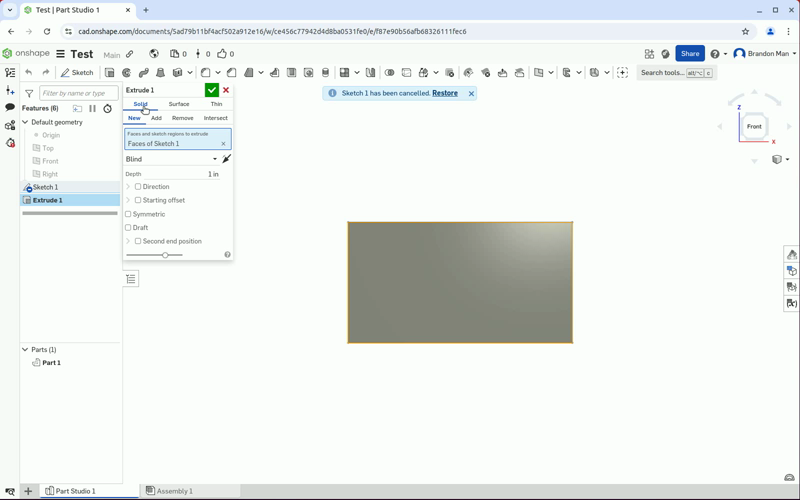
click(143, 106)
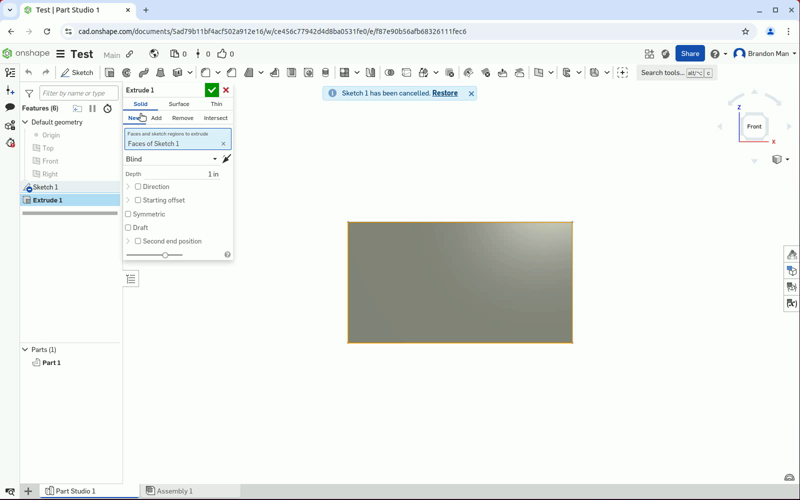
mouse_move(137, 120)
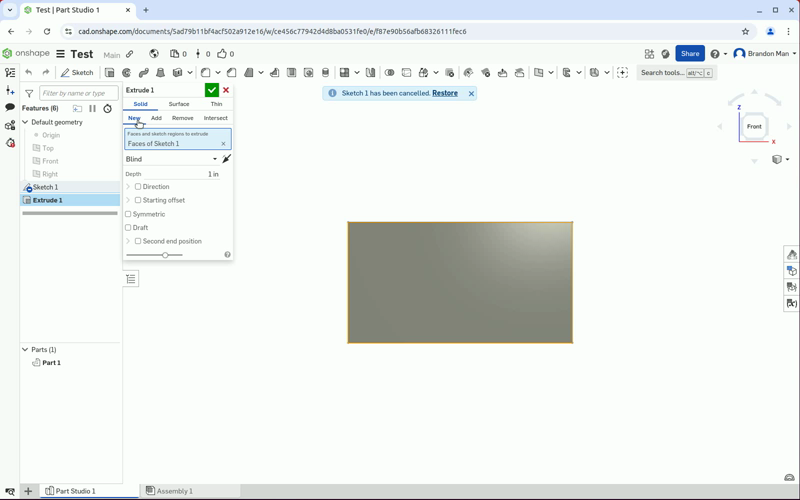
click(137, 120)
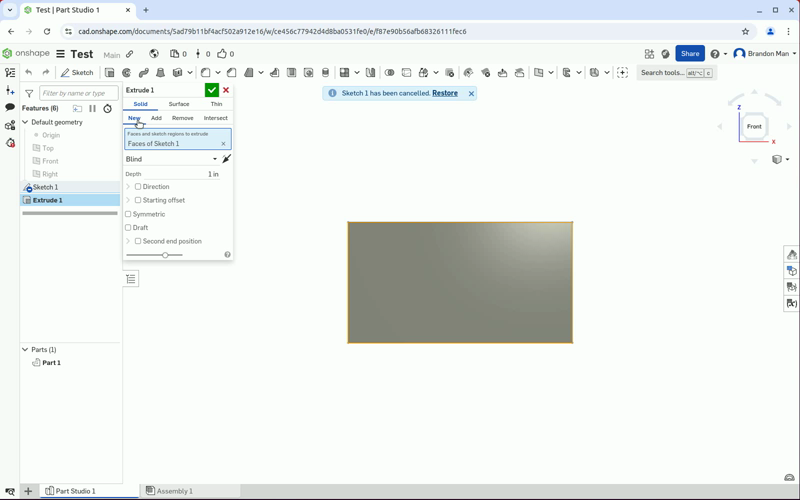
key(tab, 4)
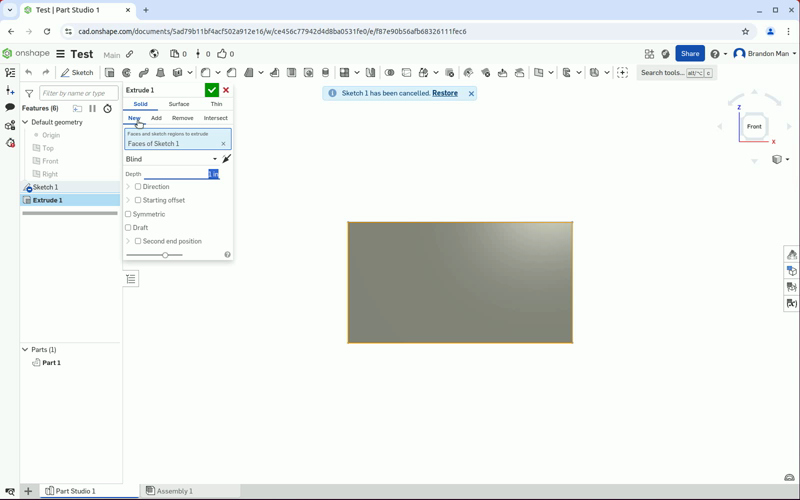
text(0.722)
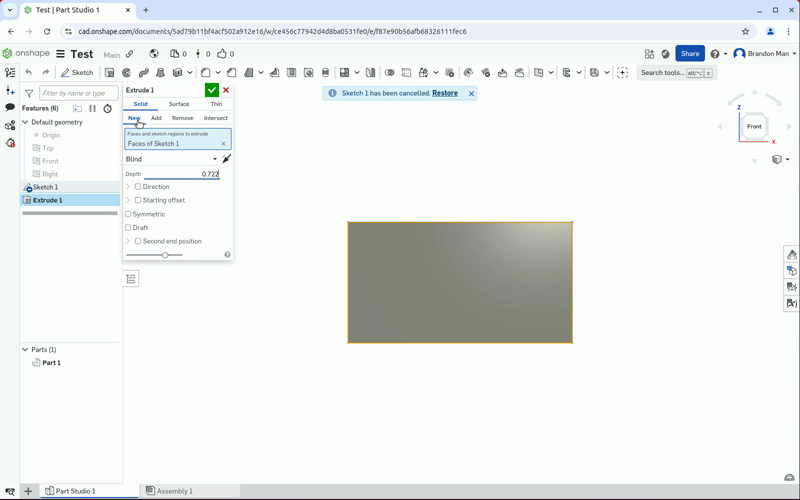
key(enter)
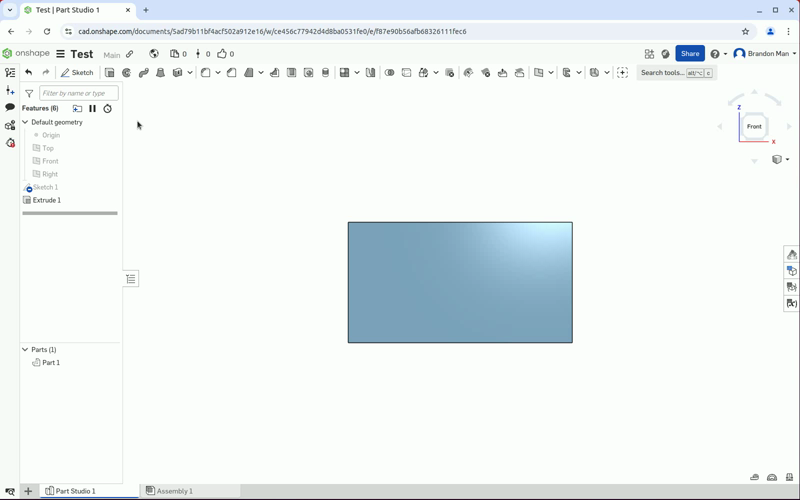
key(shift+h)
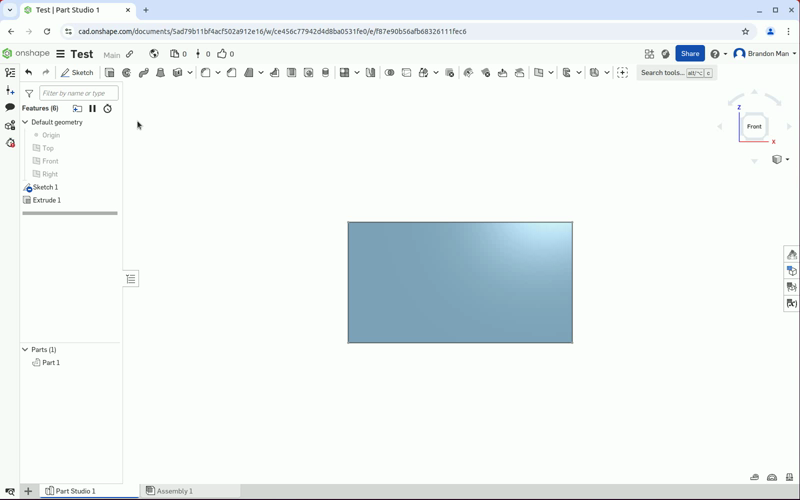
key(shift+h)
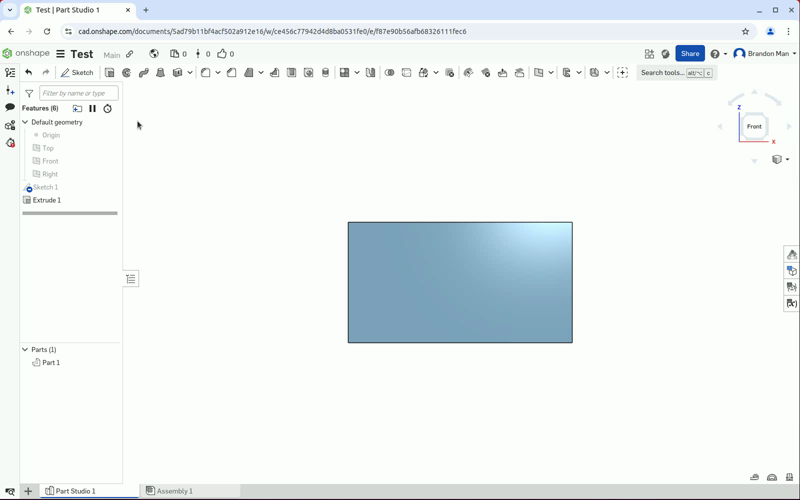
mouse_move(73, 189)
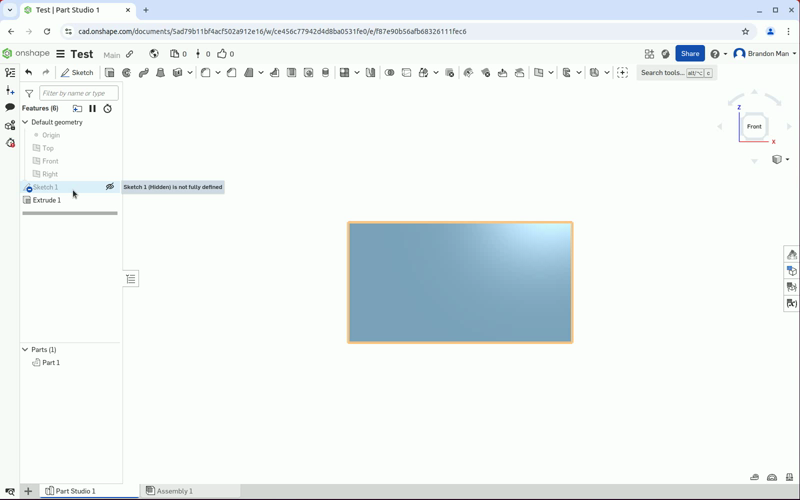
click(73, 189)
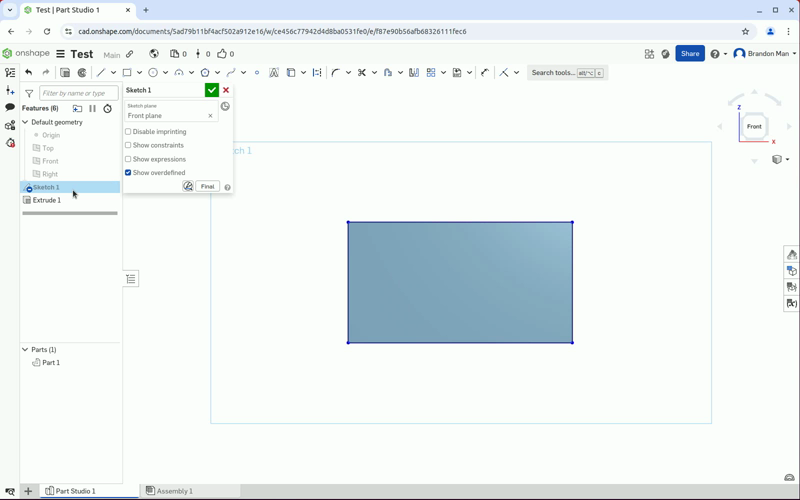
mouse_move(229, 92)
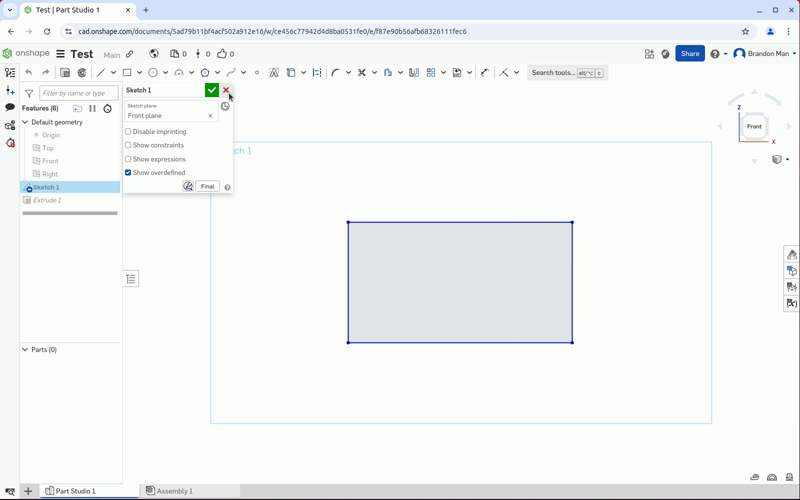
click(229, 92)
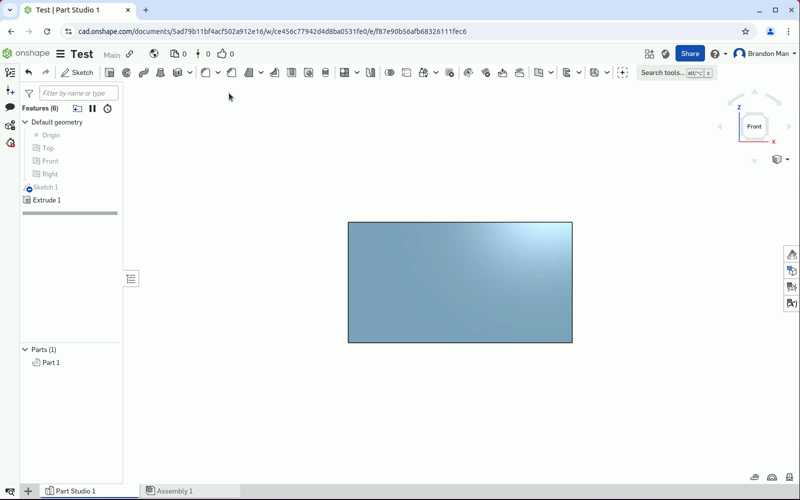
mouse_move(73, 352)
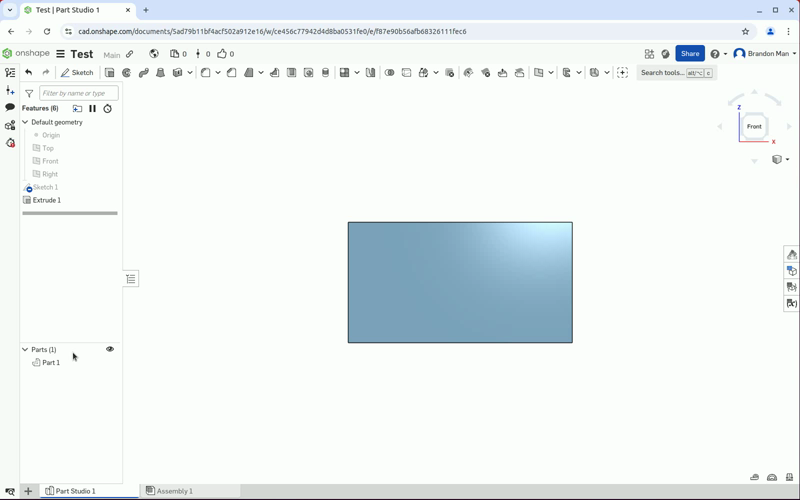
key(y)
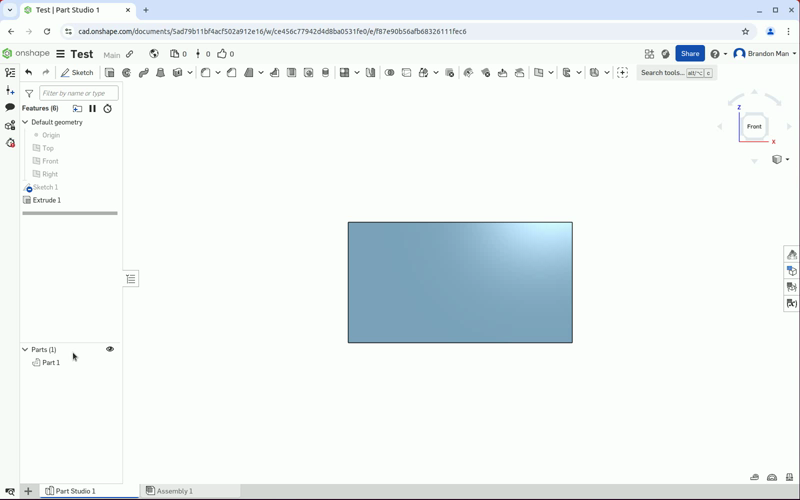
key(shift+p)
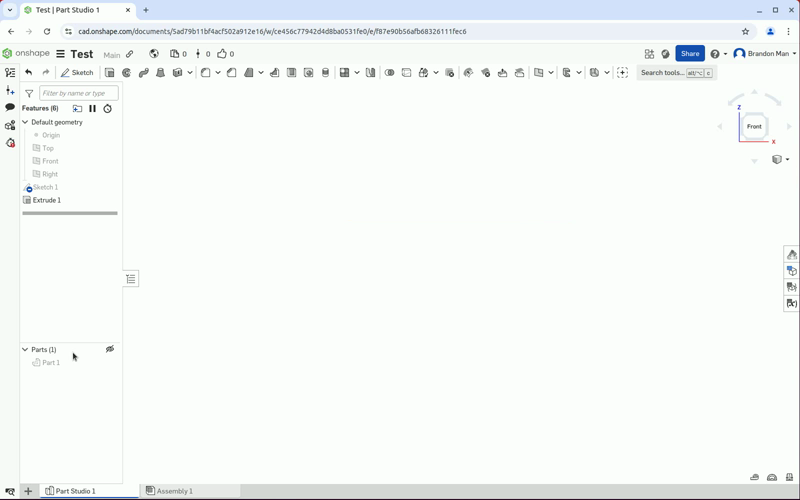
key(space)
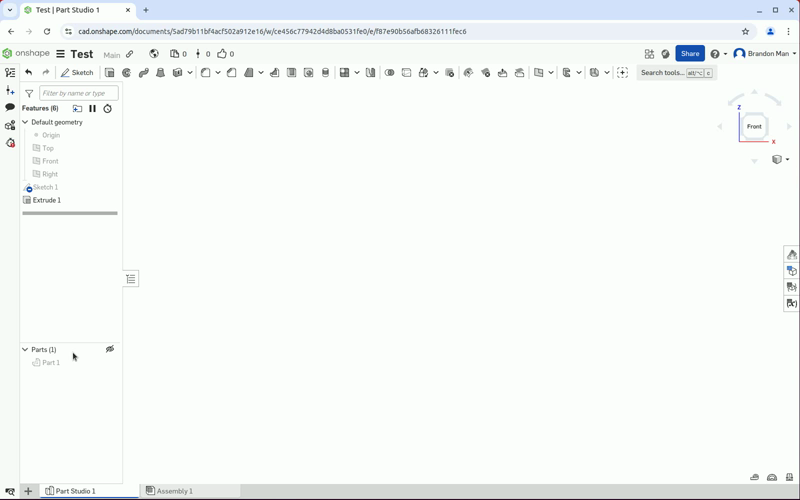
key_down(shift)
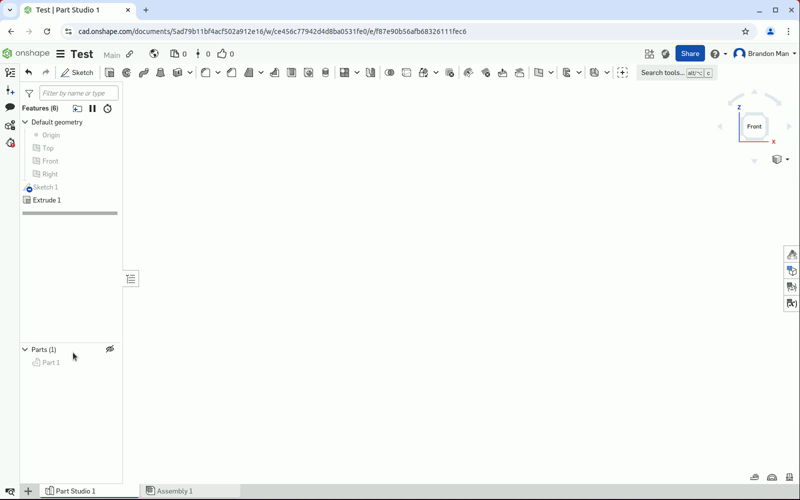
key(left)
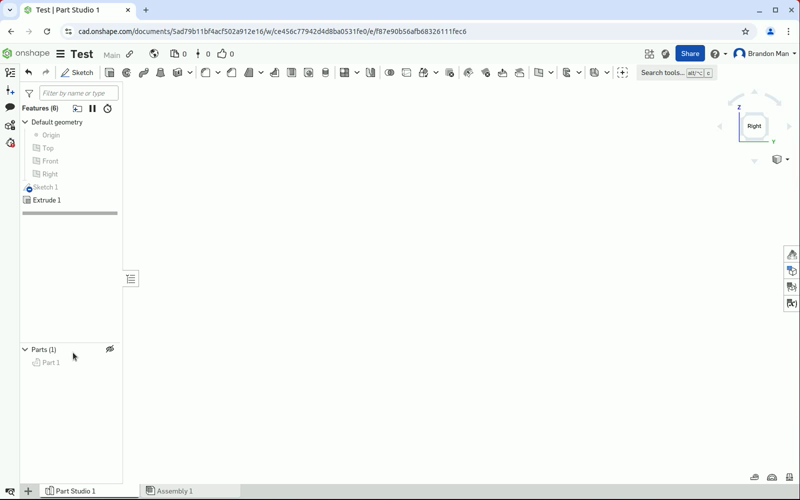
key_up(shift)
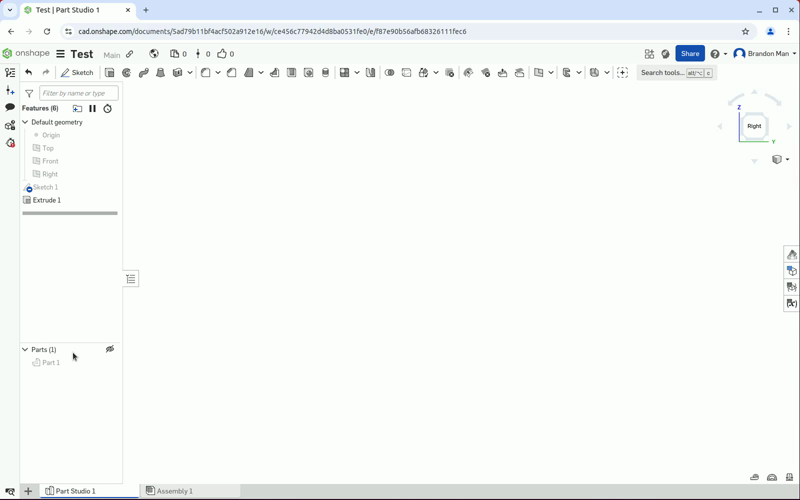
mouse_move(73, 352)
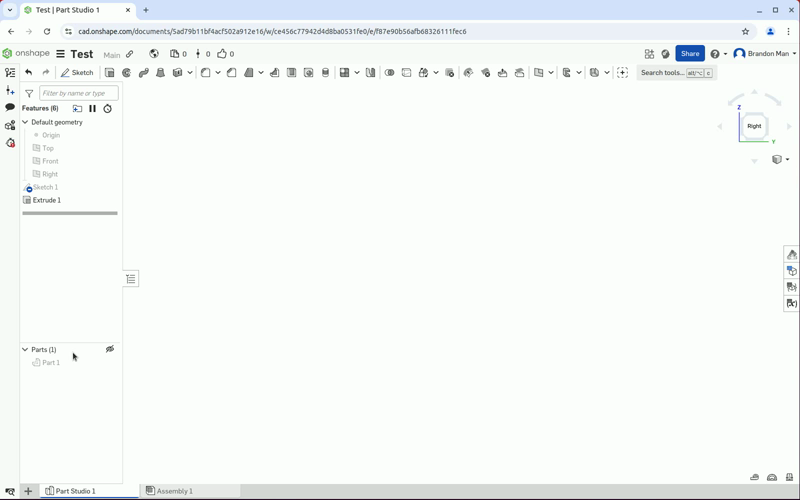
key(shift+y)
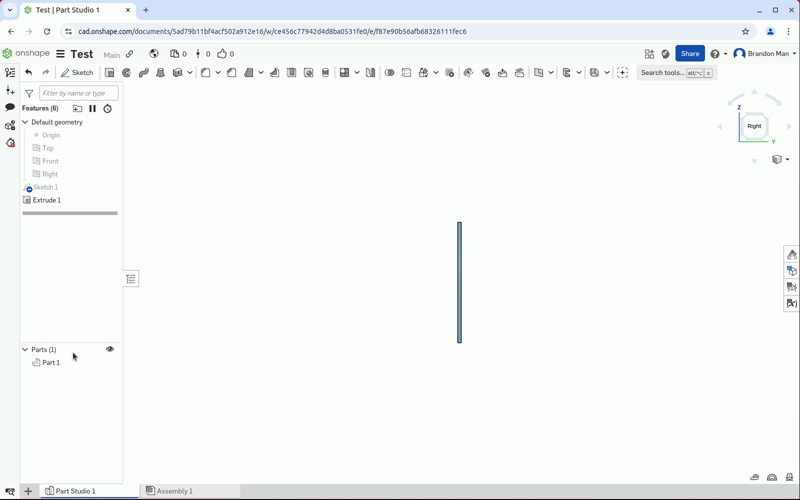
mouse_move(541, 75)
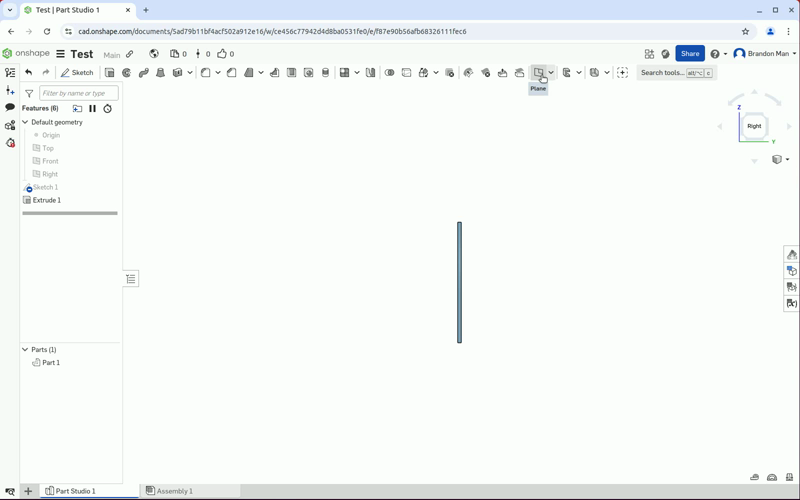
click(541, 75)
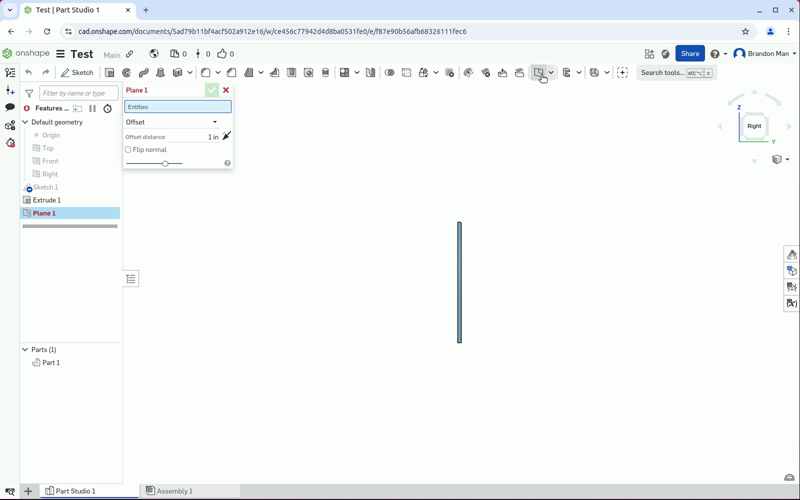
mouse_move(73, 176)
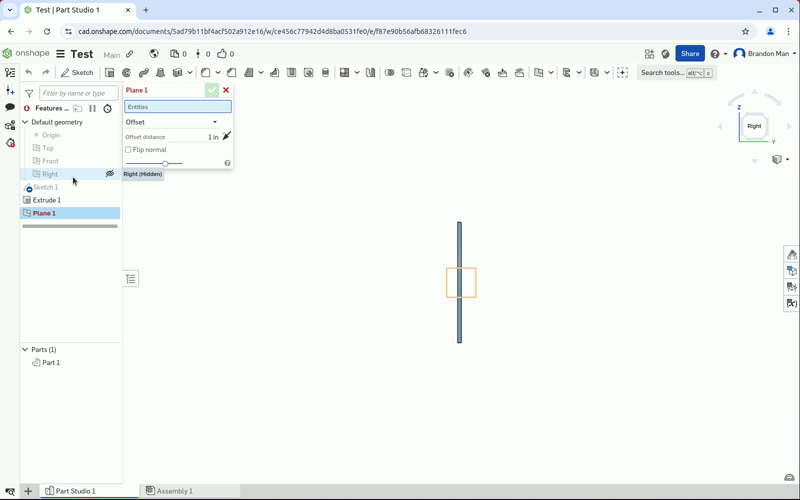
click(73, 176)
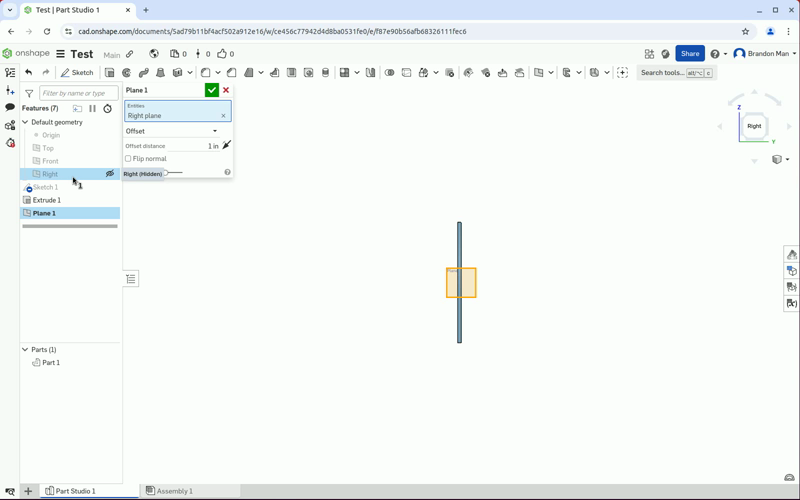
key(tab, 2)
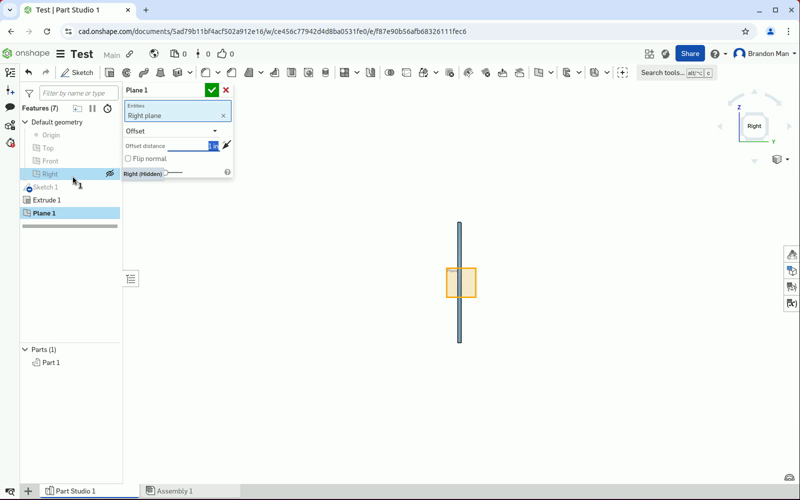
text(23.108)
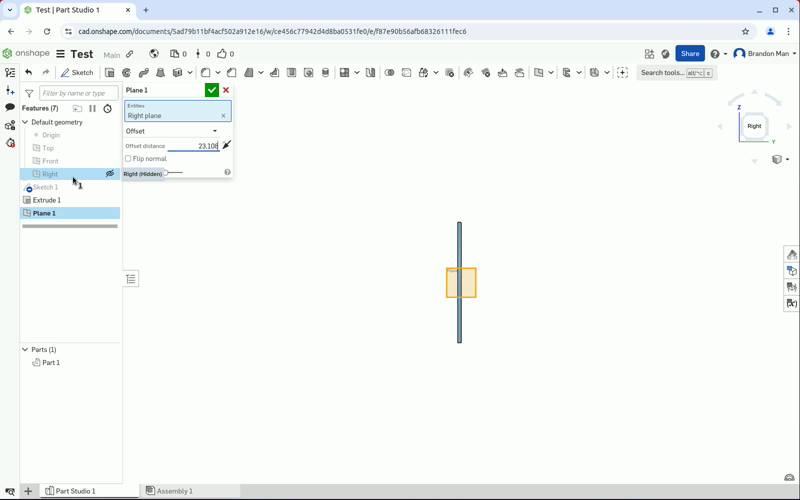
key(enter, 2)
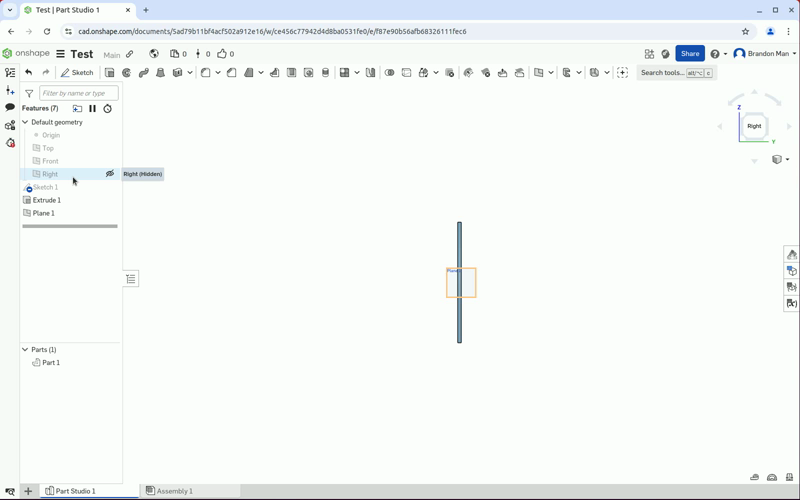
key(shift+s)
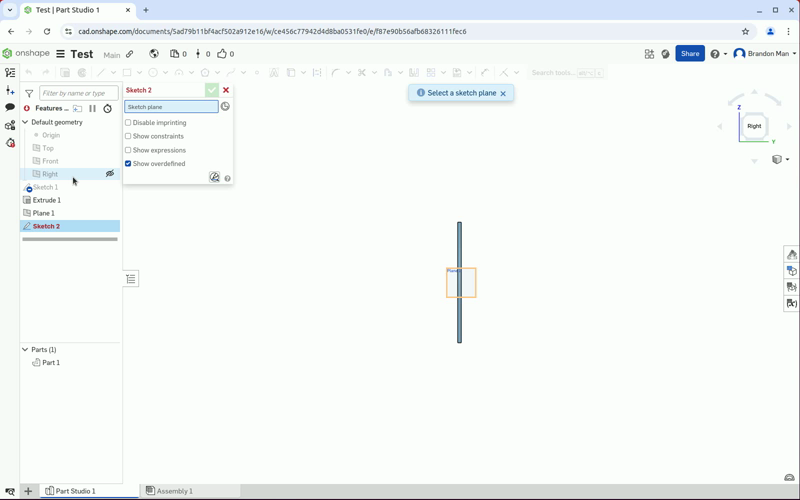
mouse_move(73, 215)
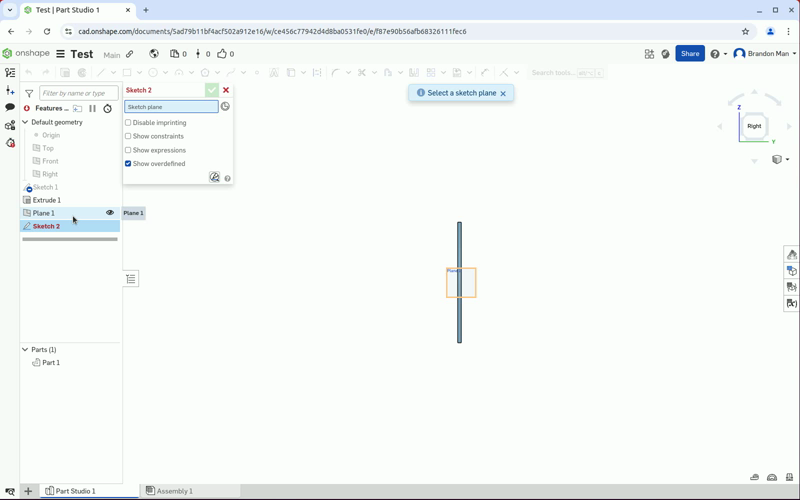
click(73, 215)
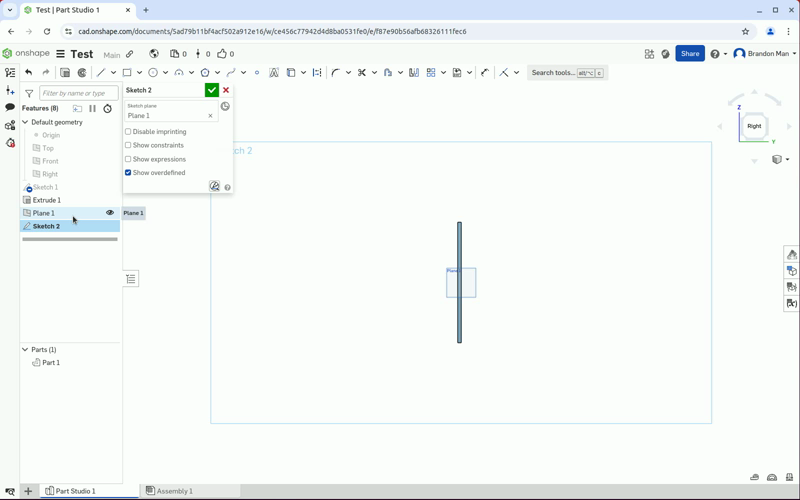
mouse_move(73, 352)
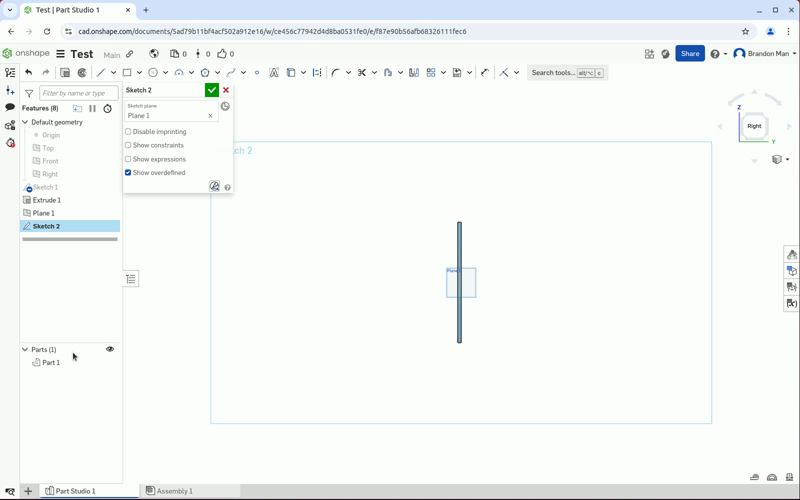
key(y)
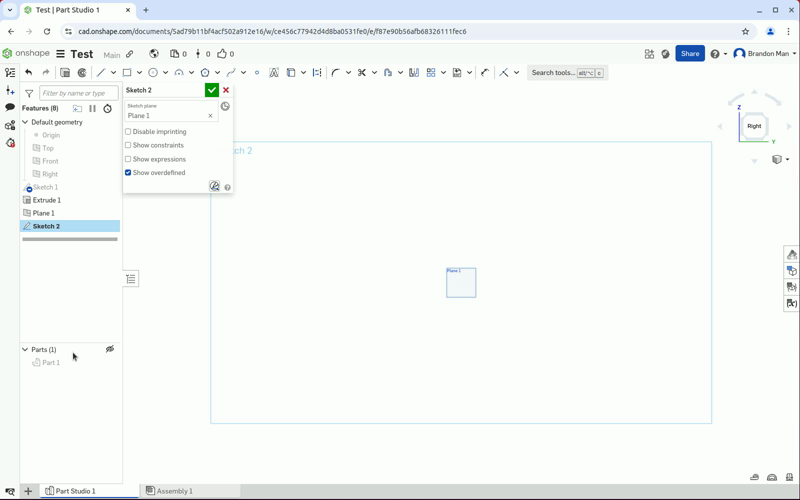
key(c)
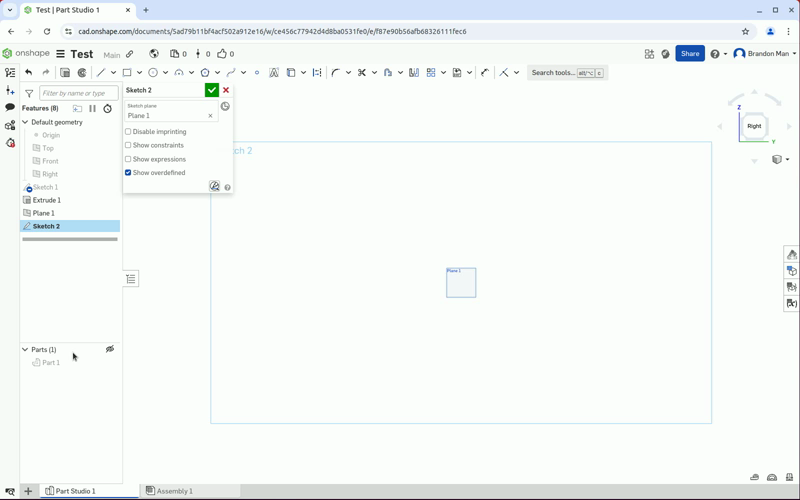
key_down(shift)
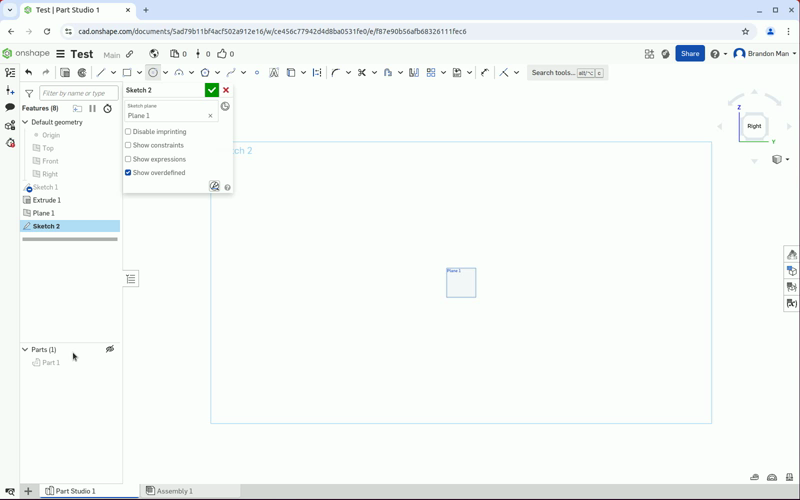
mouse_move(458, 337)
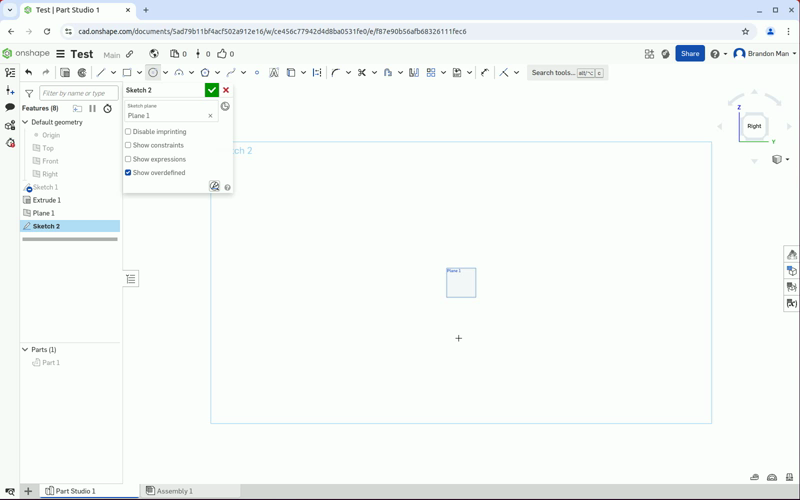
click(458, 337)
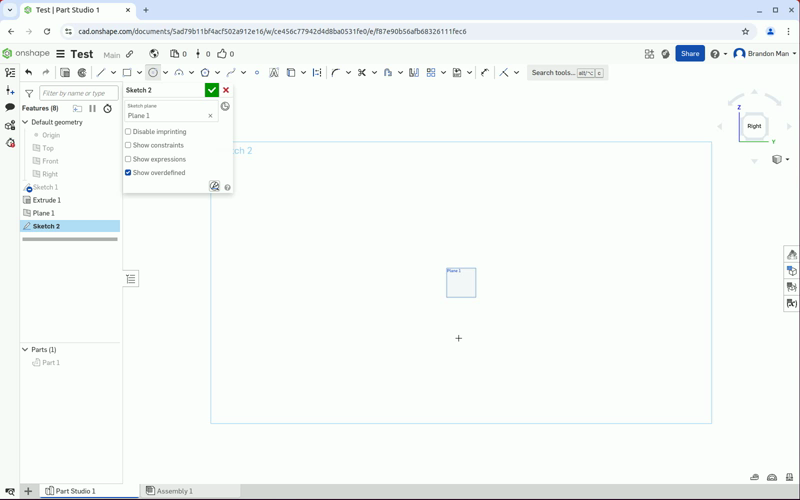
key_up(shift)
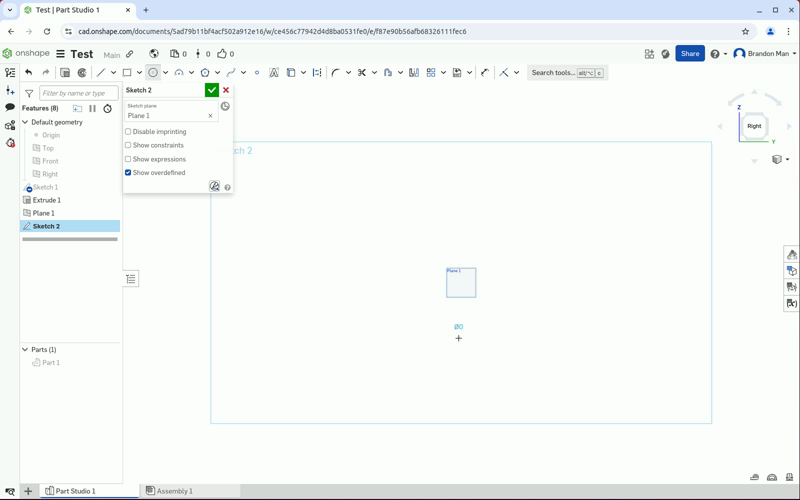
mouse_move(460, 337)
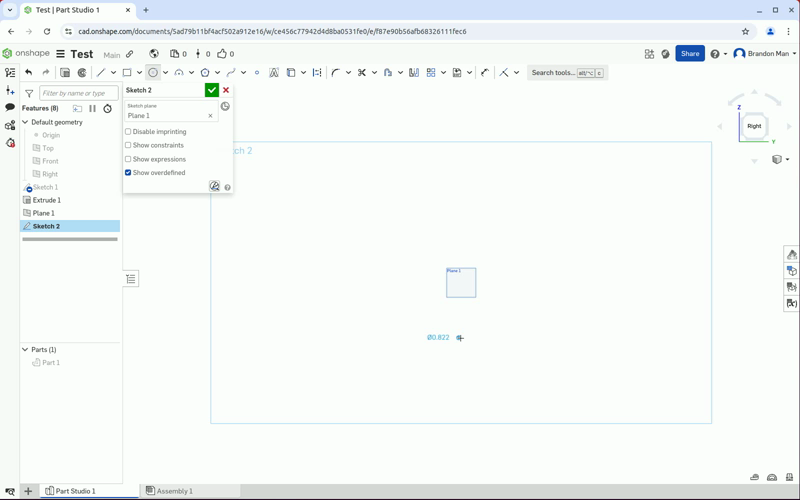
scroll(6)
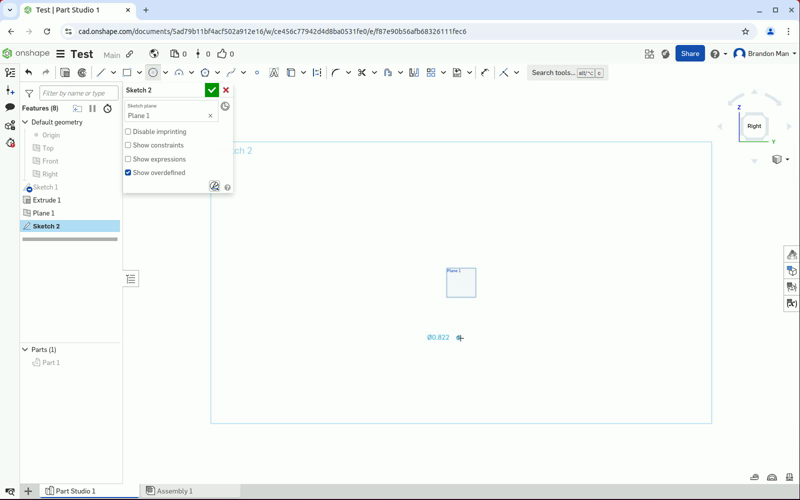
scroll(6)
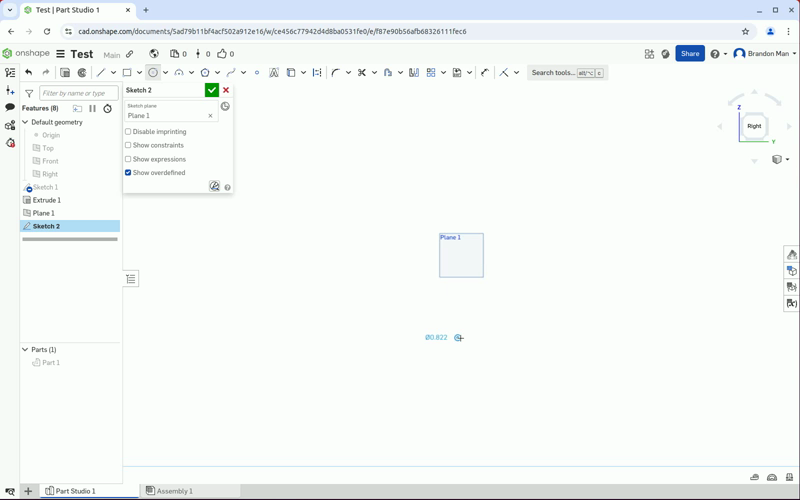
scroll(6)
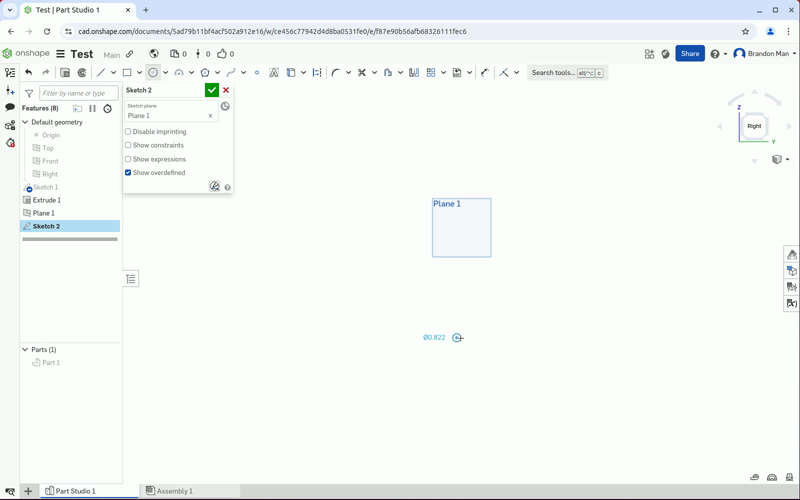
scroll(6)
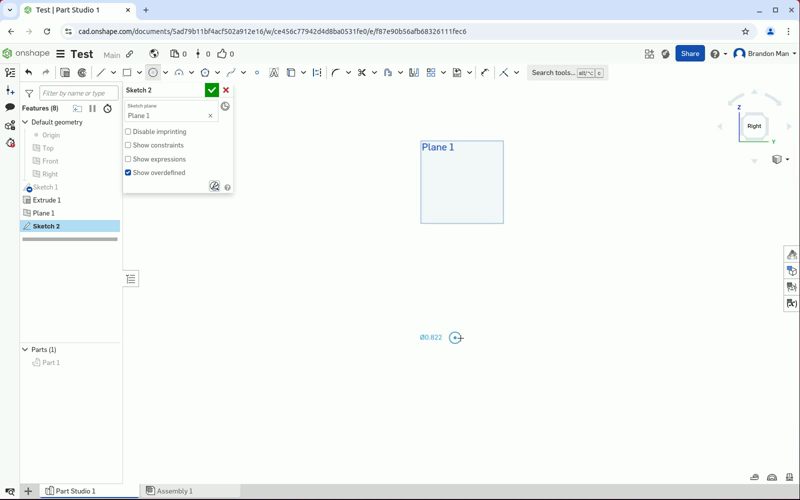
scroll(6)
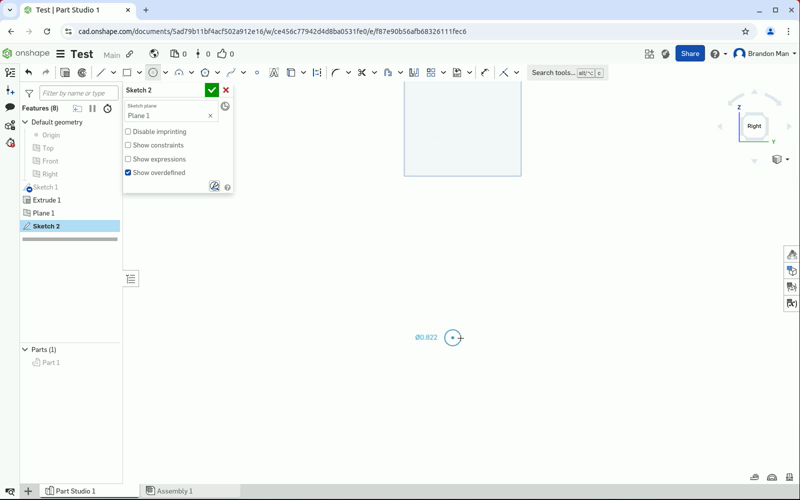
scroll(6)
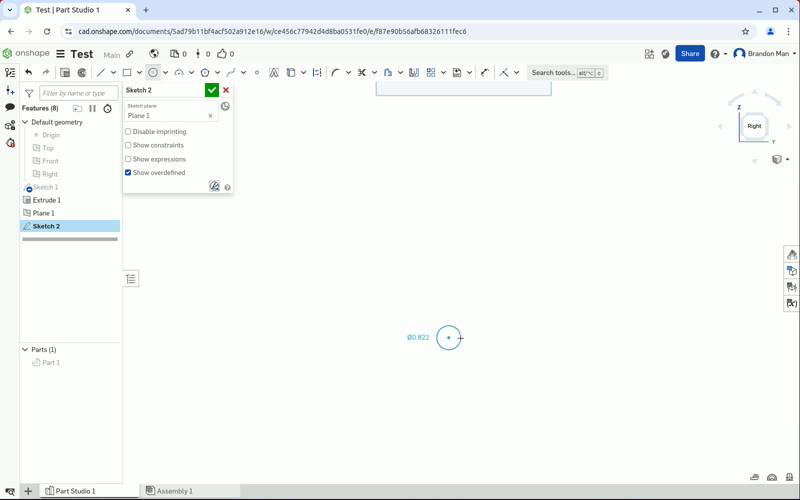
scroll(6)
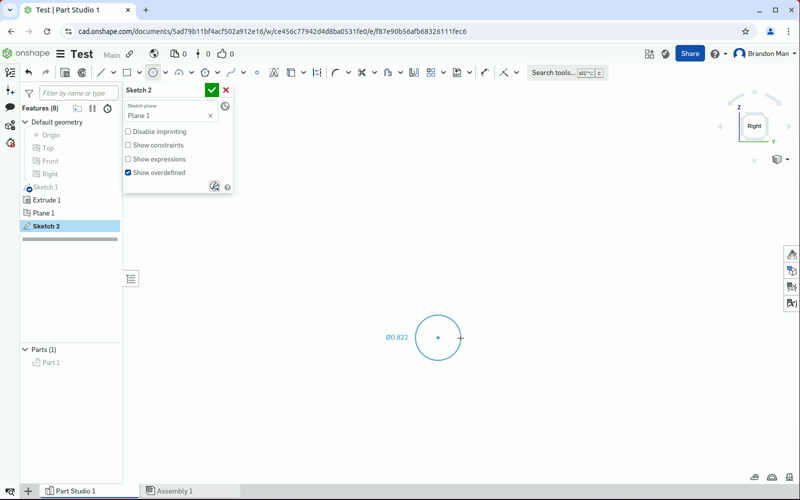
click(460, 337)
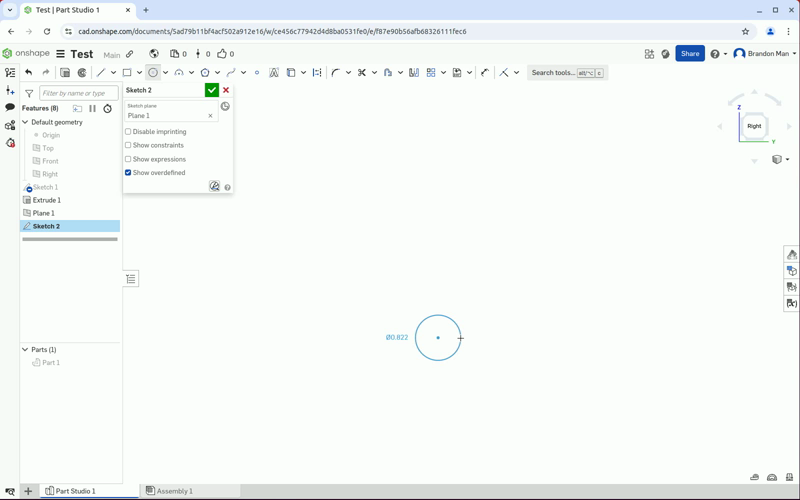
scroll(-6)
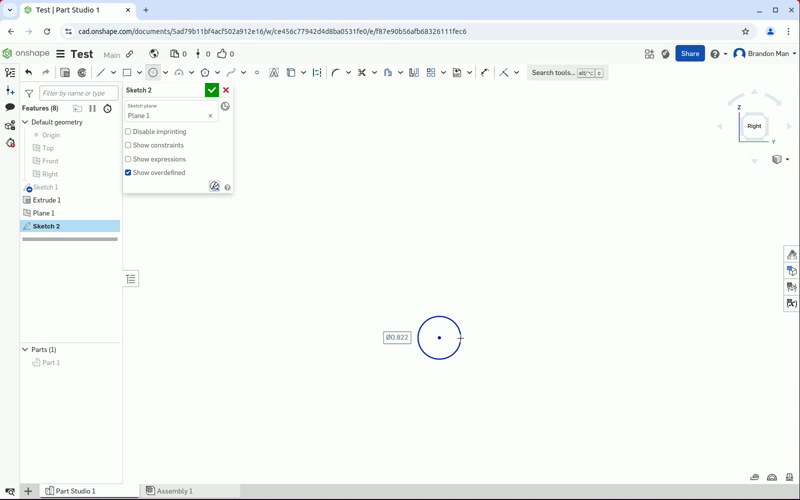
scroll(-6)
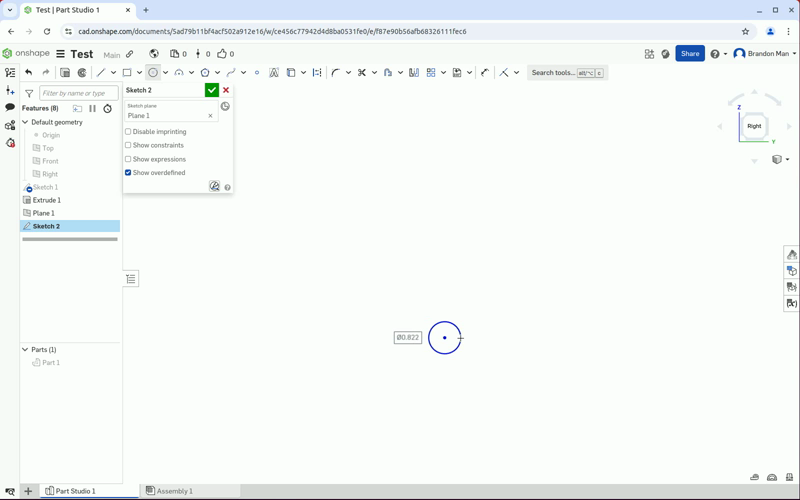
scroll(-6)
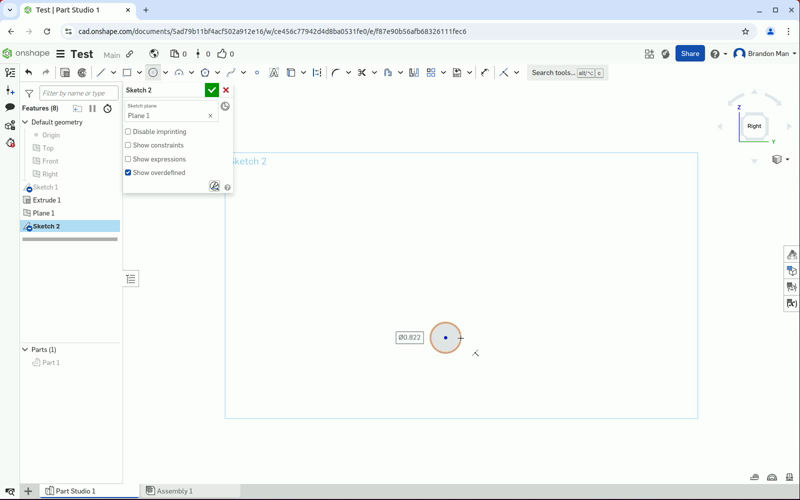
scroll(-6)
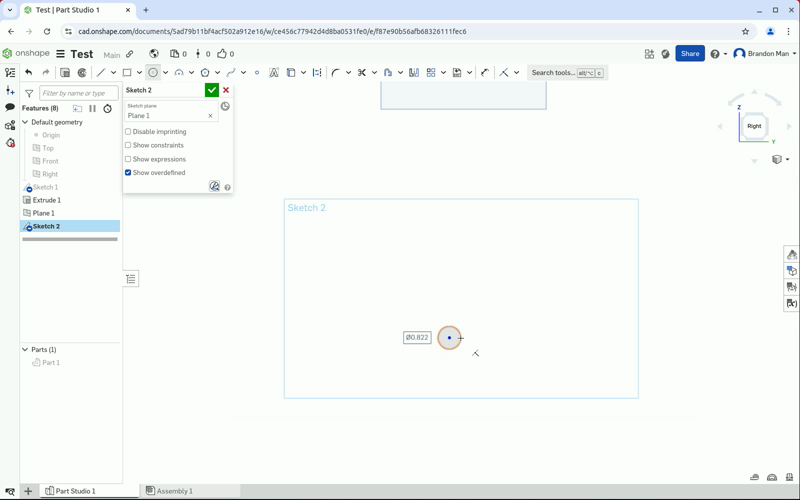
scroll(-6)
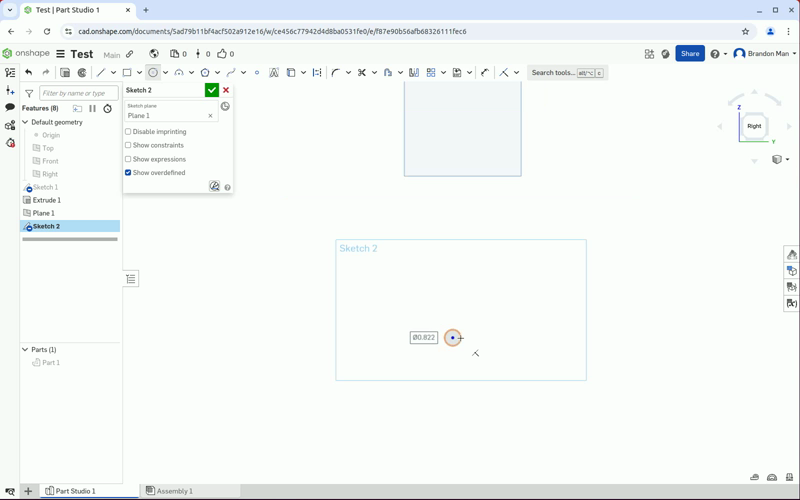
scroll(-6)
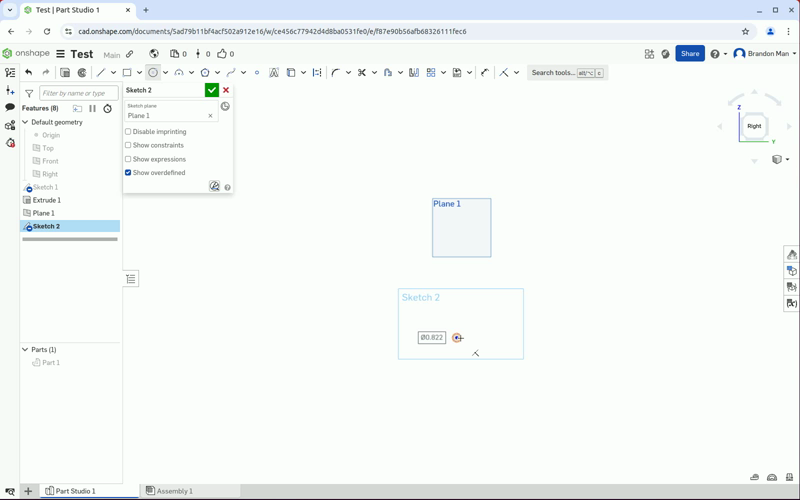
scroll(-6)
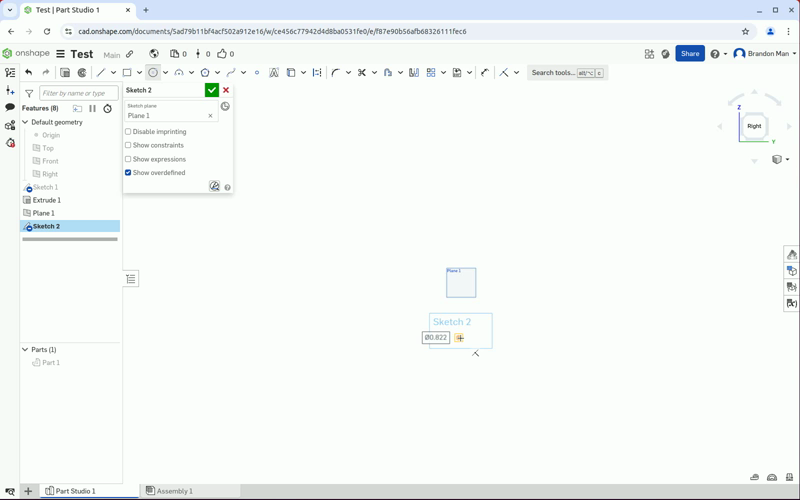
key(esc)
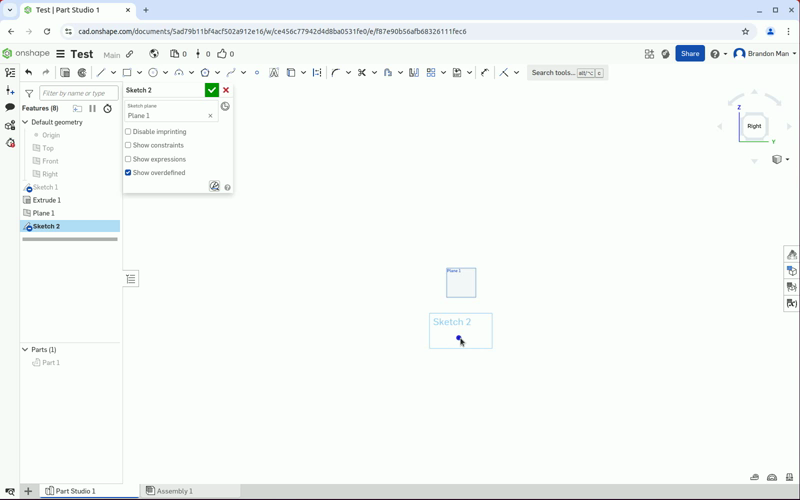
mouse_move(460, 338)
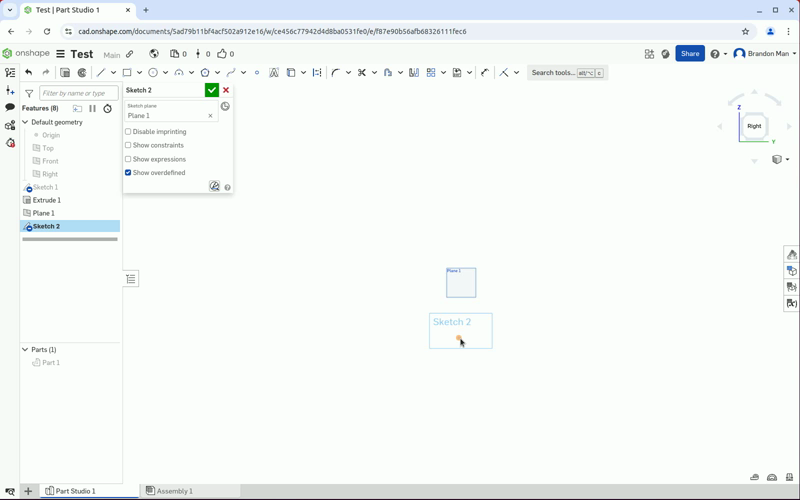
scroll(6)
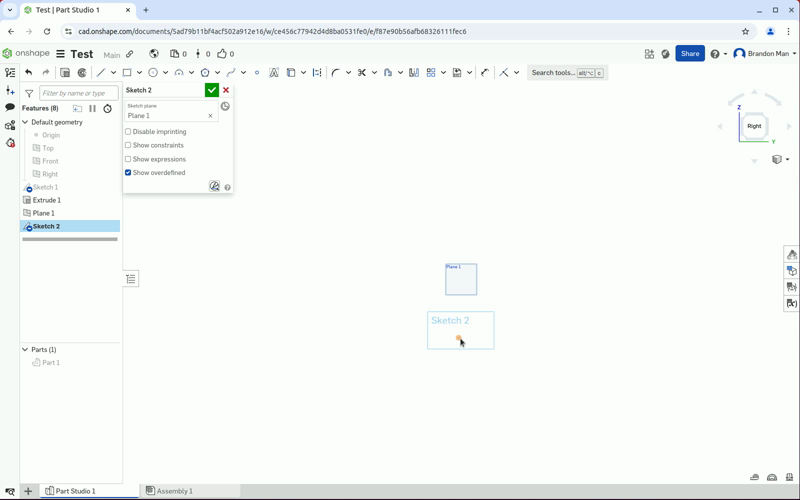
scroll(6)
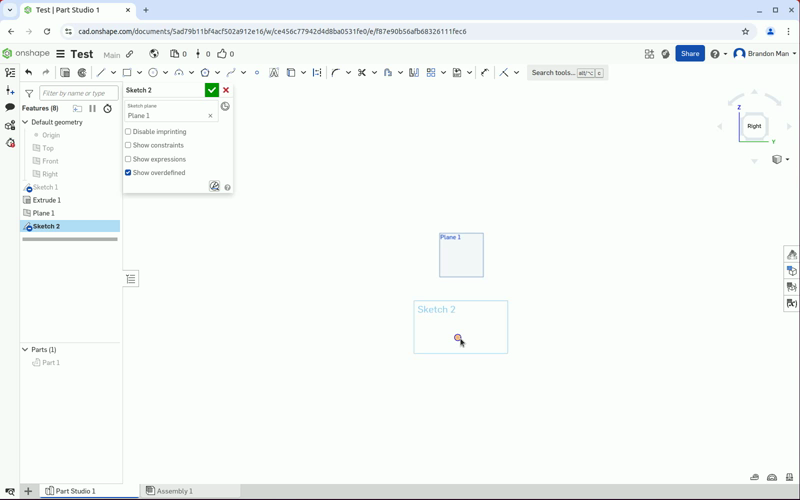
scroll(6)
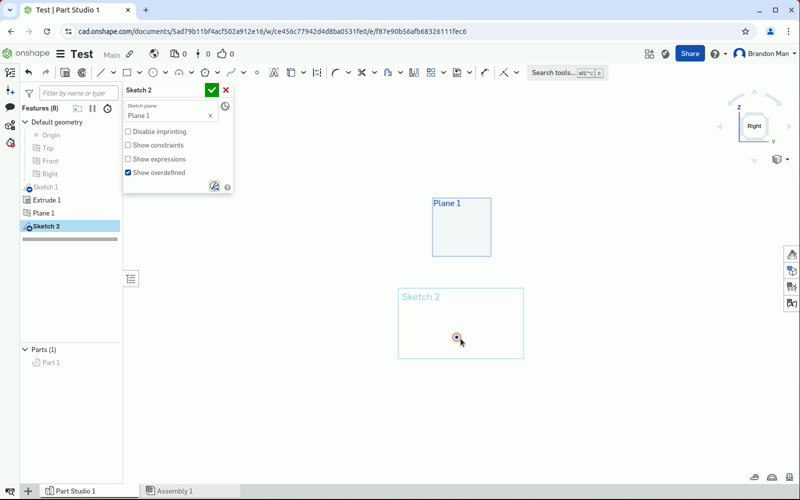
scroll(6)
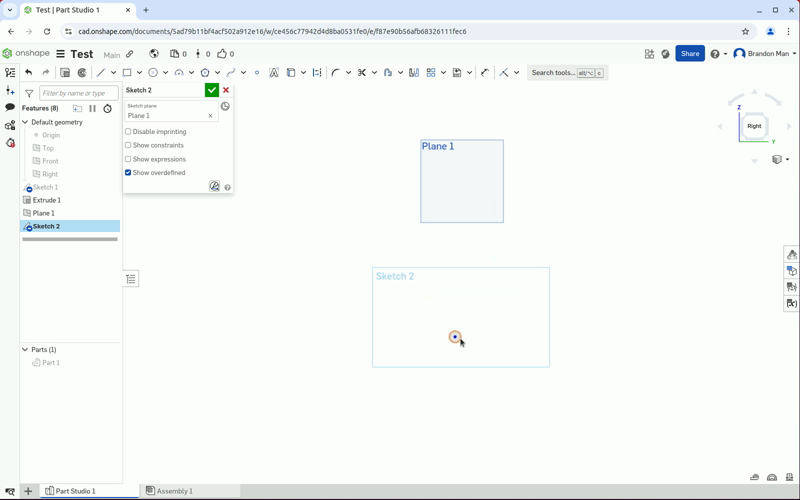
scroll(6)
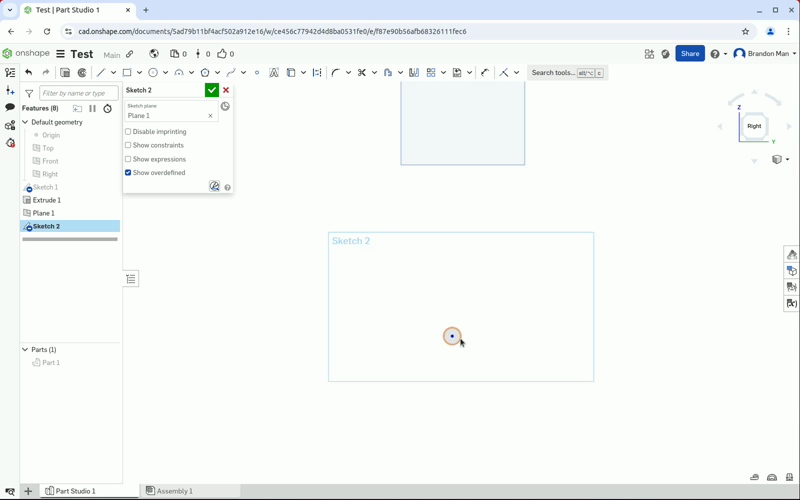
scroll(6)
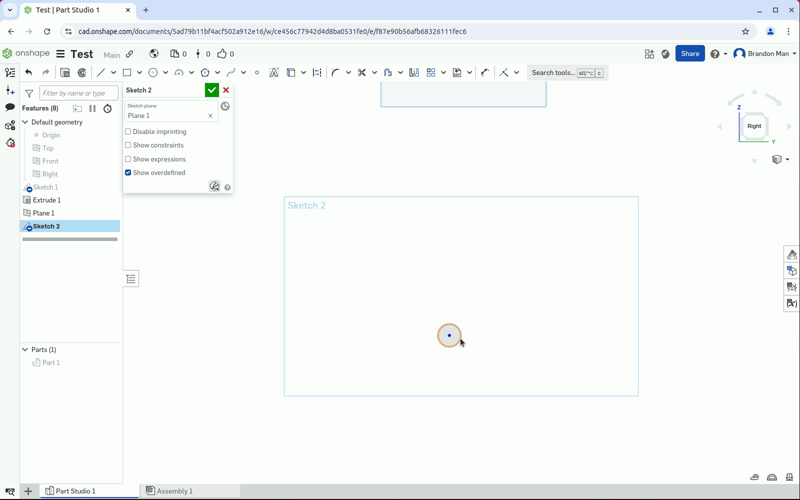
scroll(6)
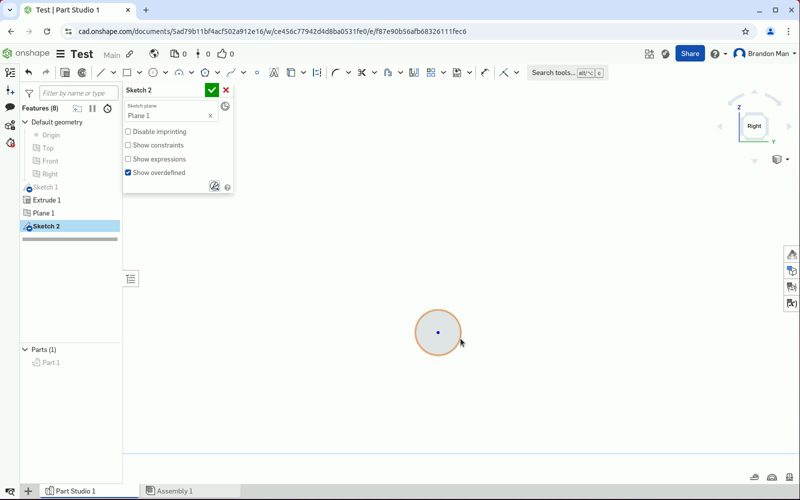
click(460, 338)
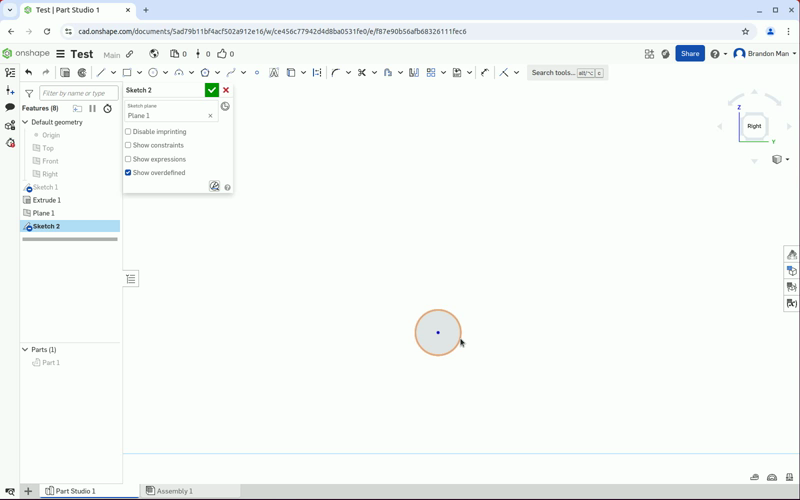
scroll(-6)
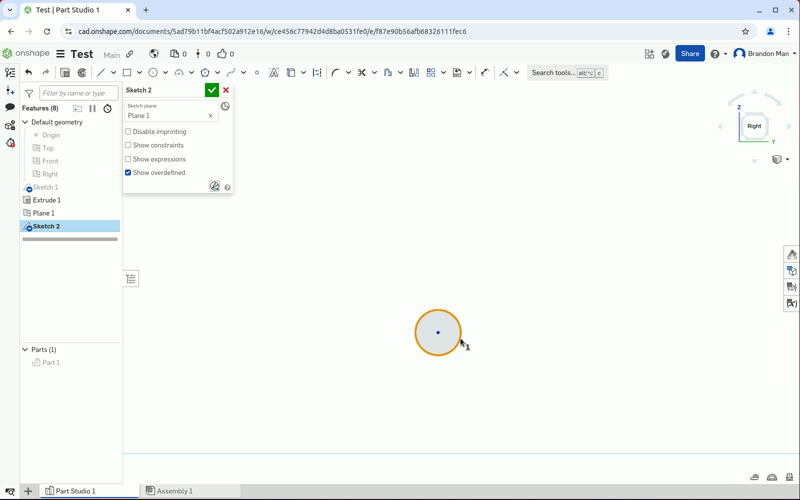
scroll(-6)
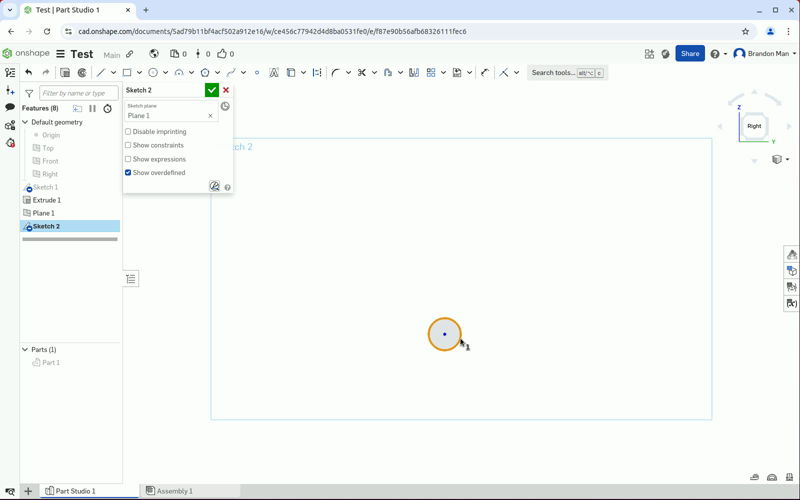
scroll(-6)
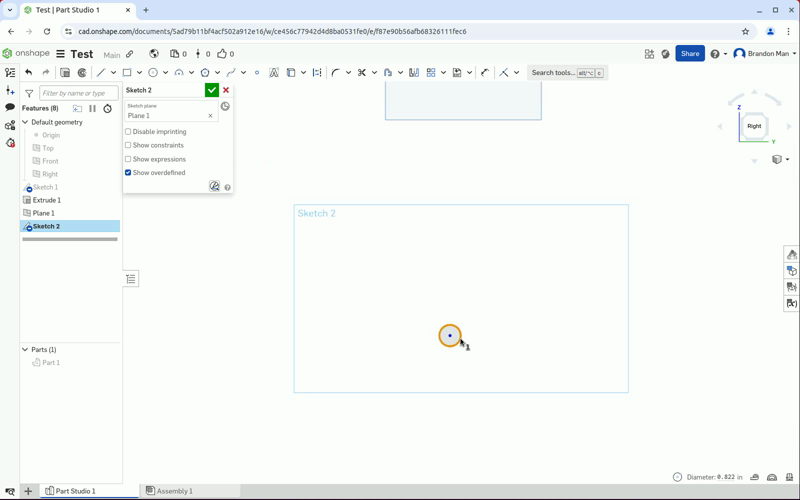
scroll(-6)
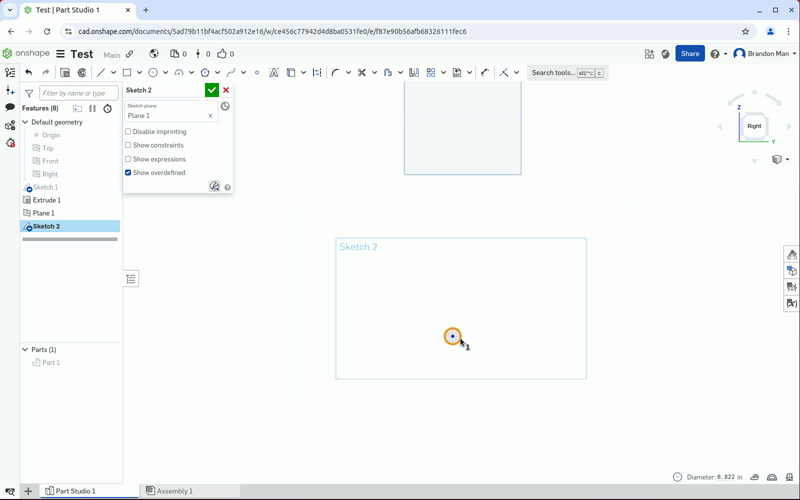
scroll(-6)
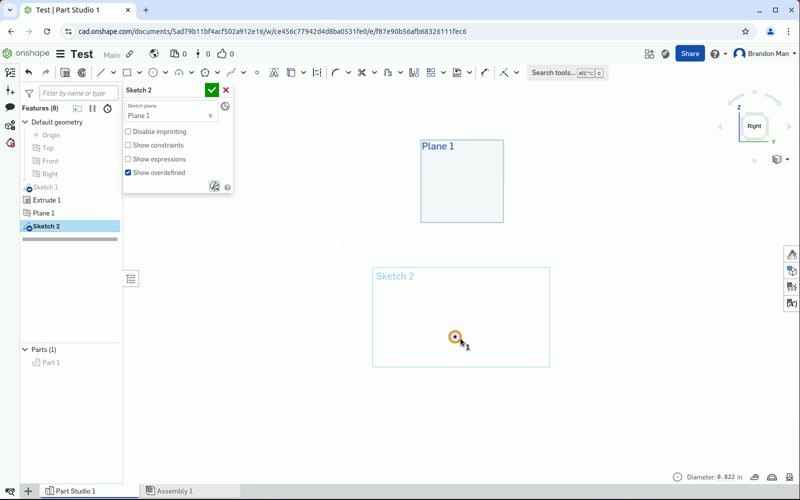
scroll(-6)
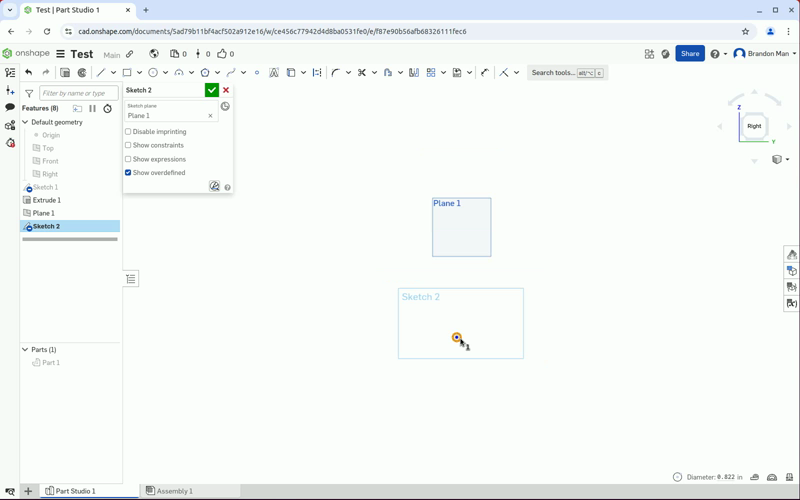
scroll(-6)
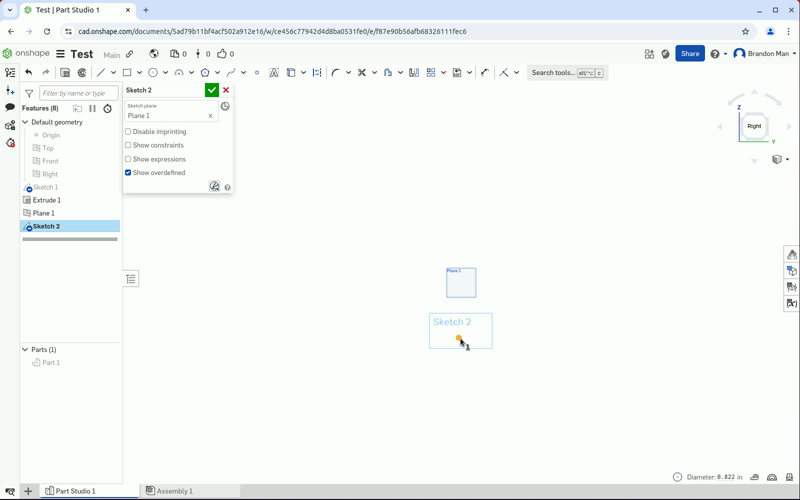
mouse_move(73, 352)
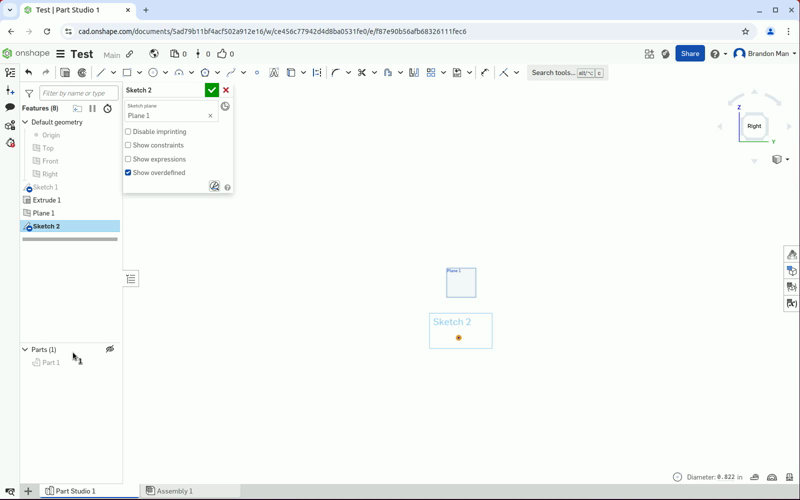
key(shift+y)
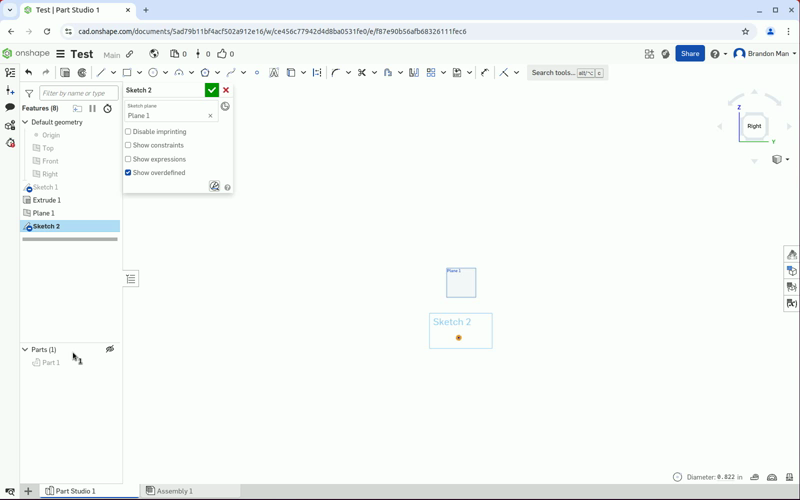
key(shift+e)
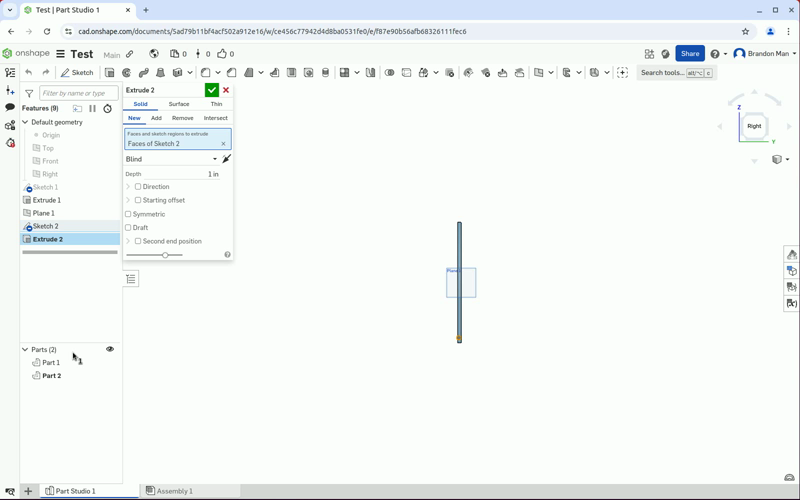
mouse_move(143, 106)
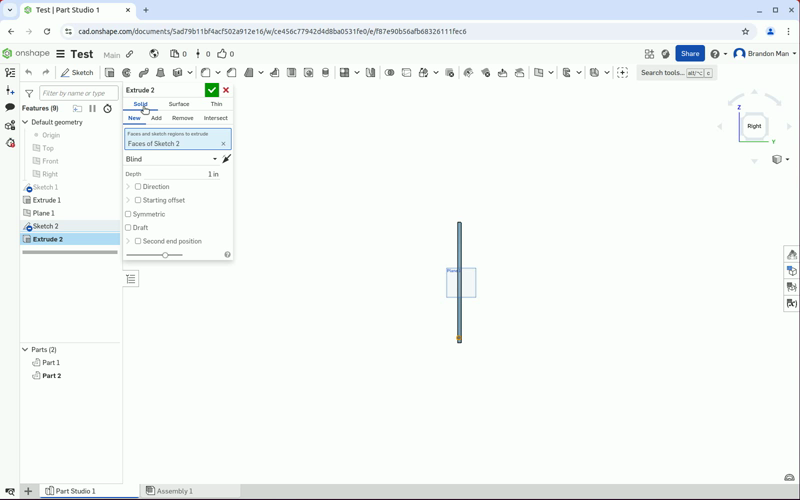
click(143, 106)
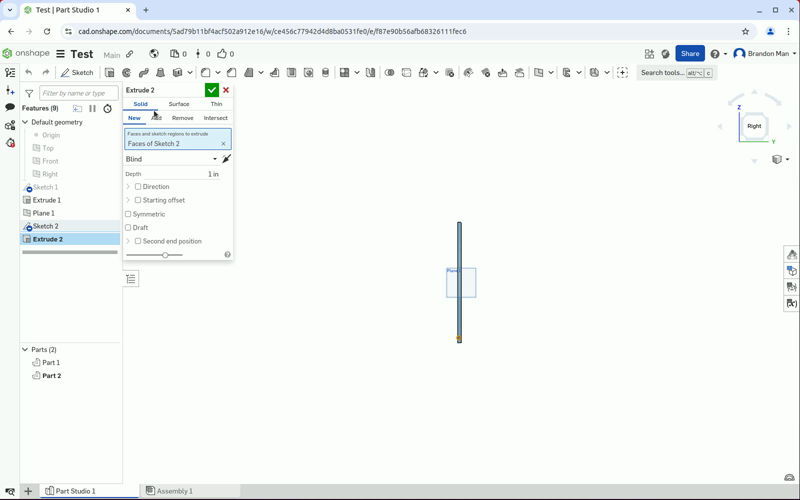
mouse_move(186, 120)
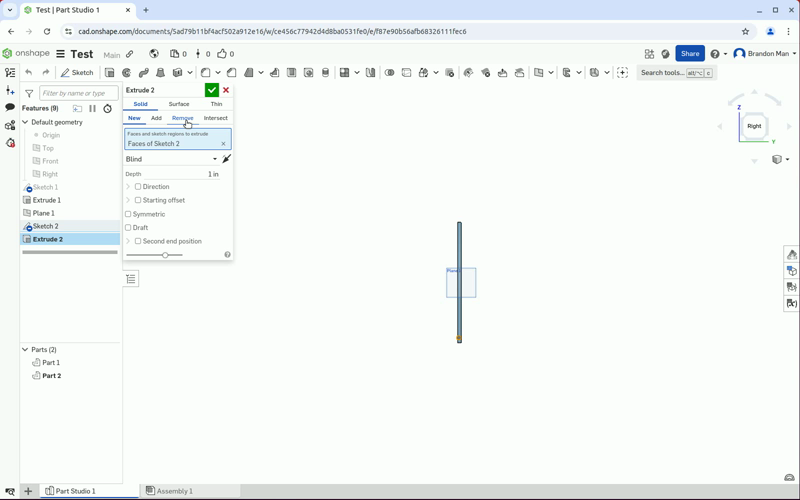
click(186, 120)
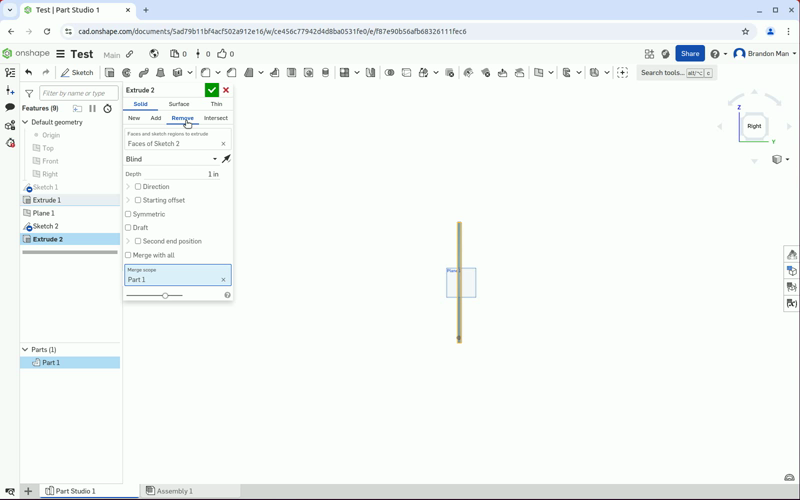
key(tab, 4)
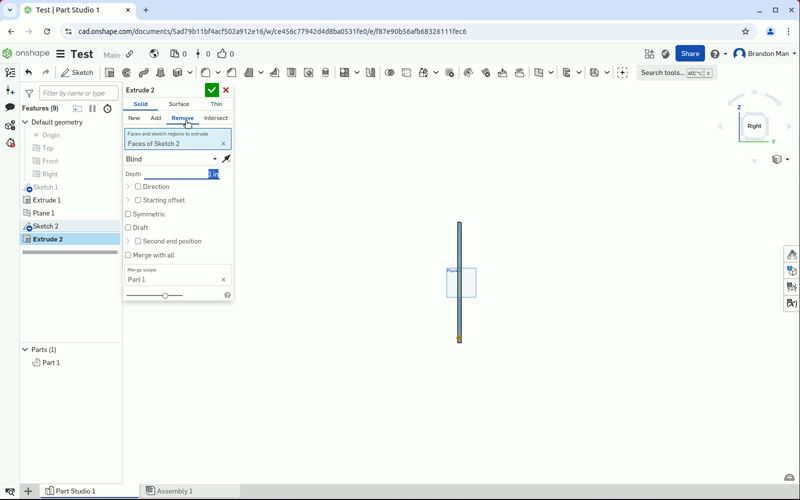
text(0.963)
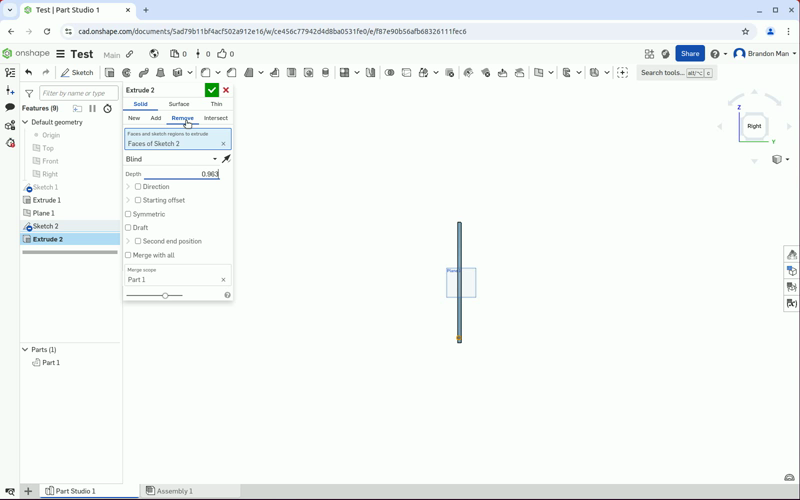
key(tab, 6)
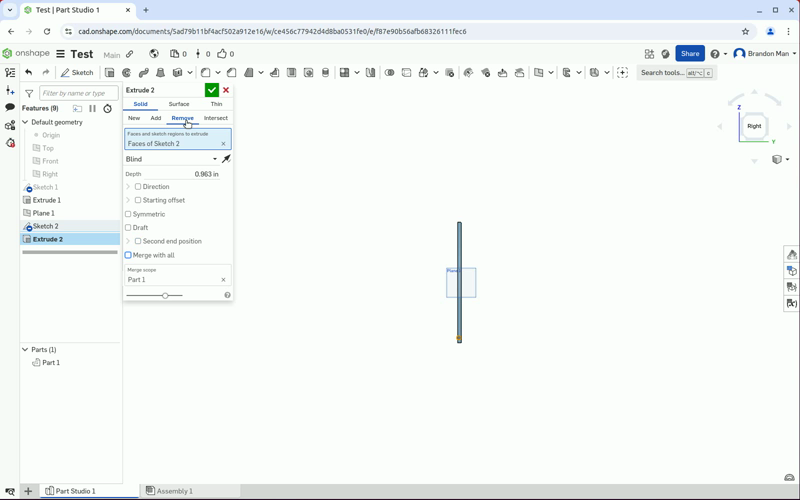
key(space)
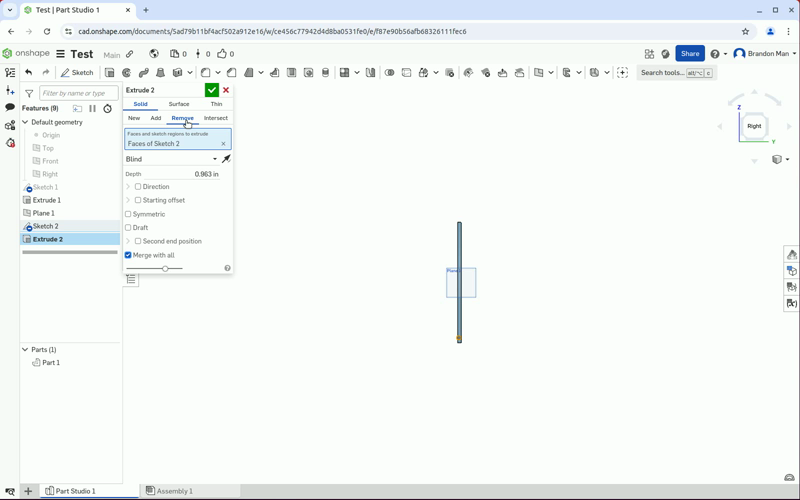
key(enter)
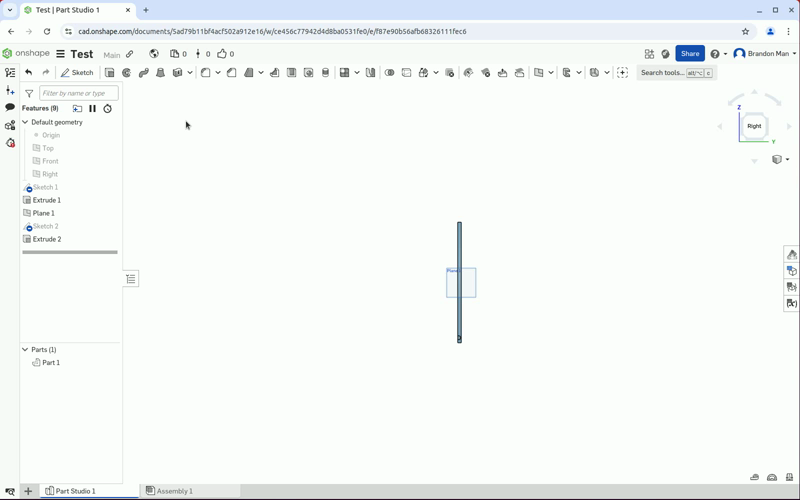
key(shift+h)
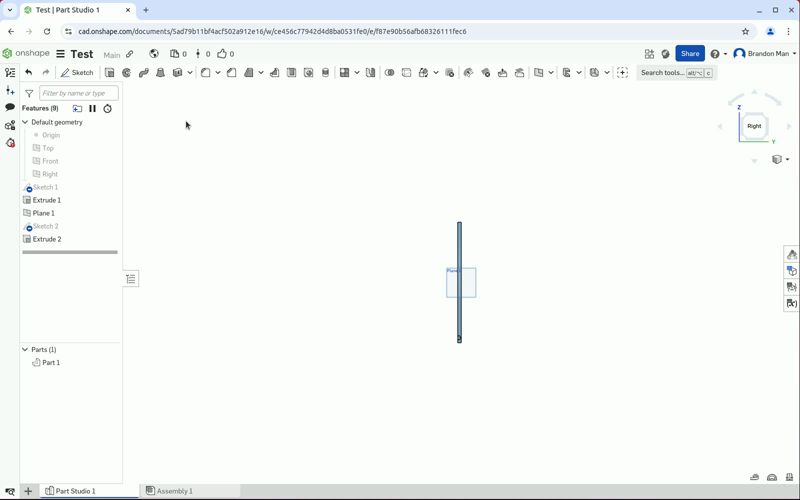
key(shift+h)
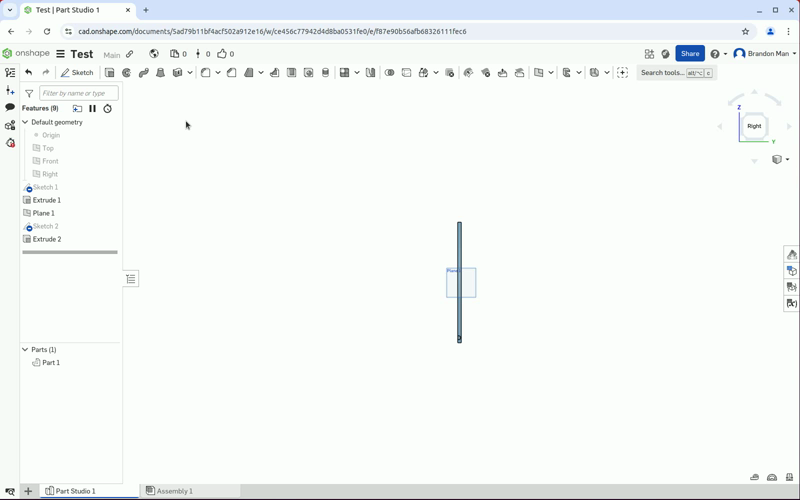
mouse_move(73, 189)
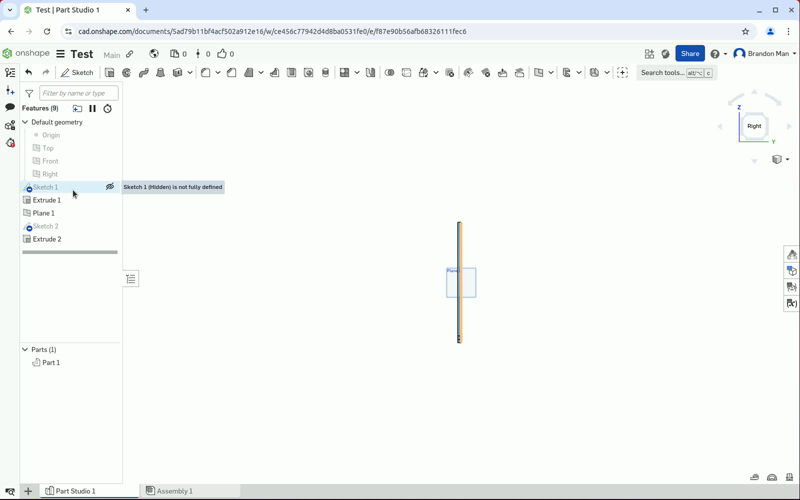
click(73, 189)
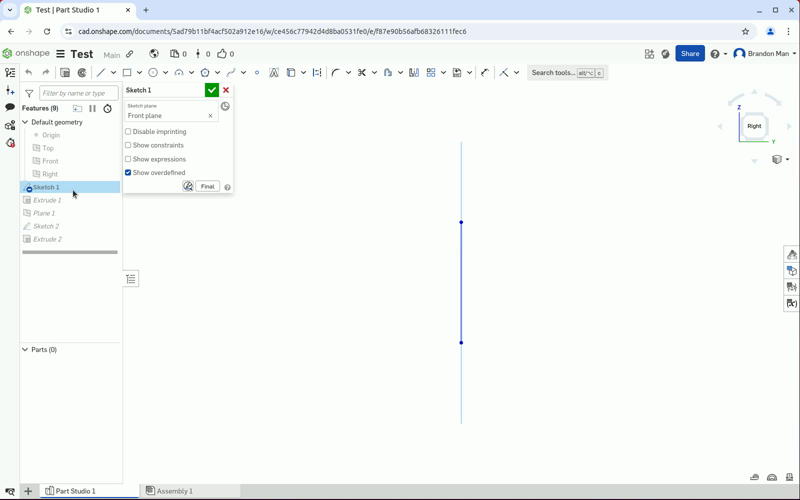
mouse_move(229, 92)
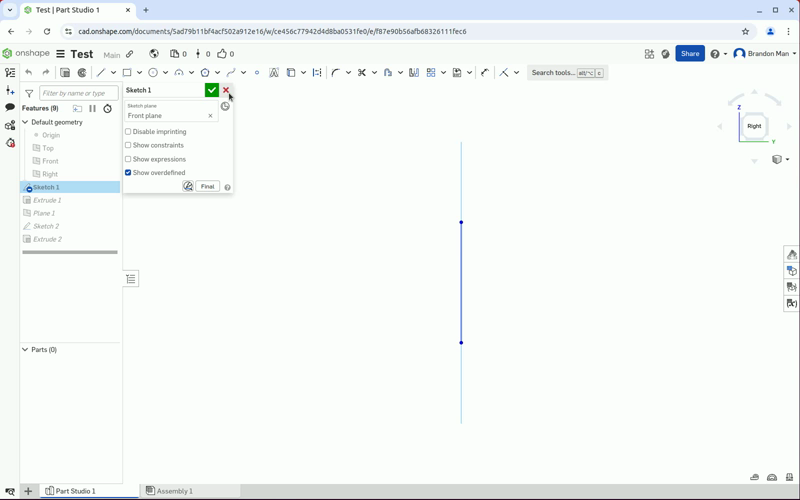
click(229, 92)
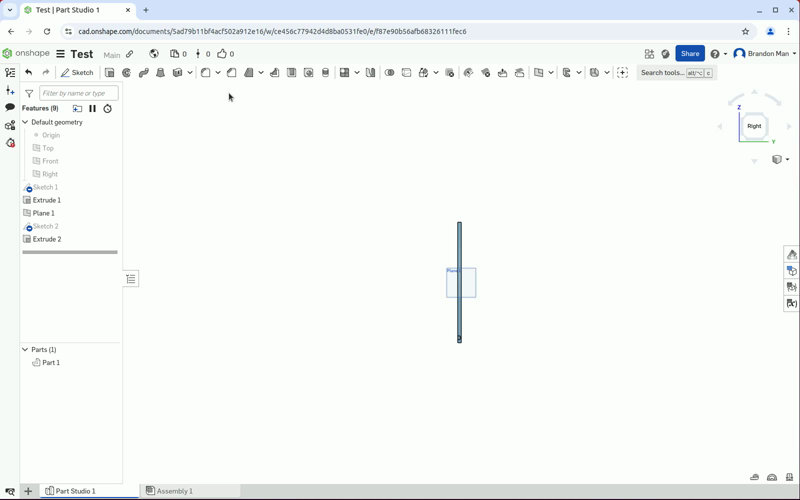
mouse_move(541, 75)
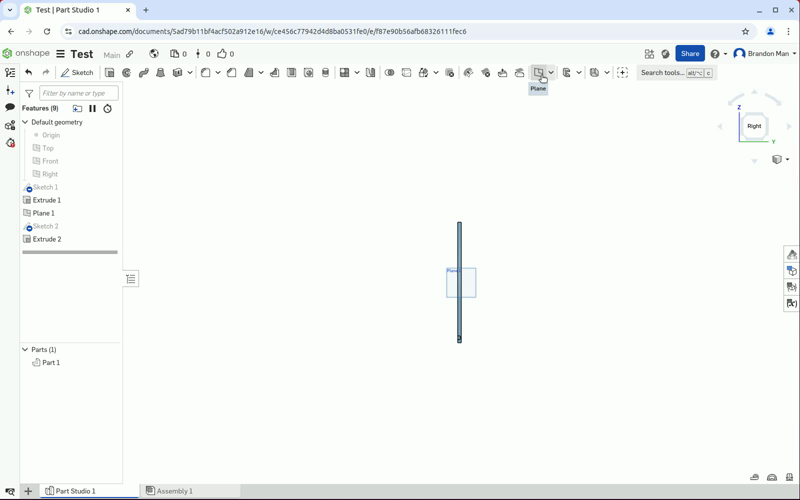
click(541, 75)
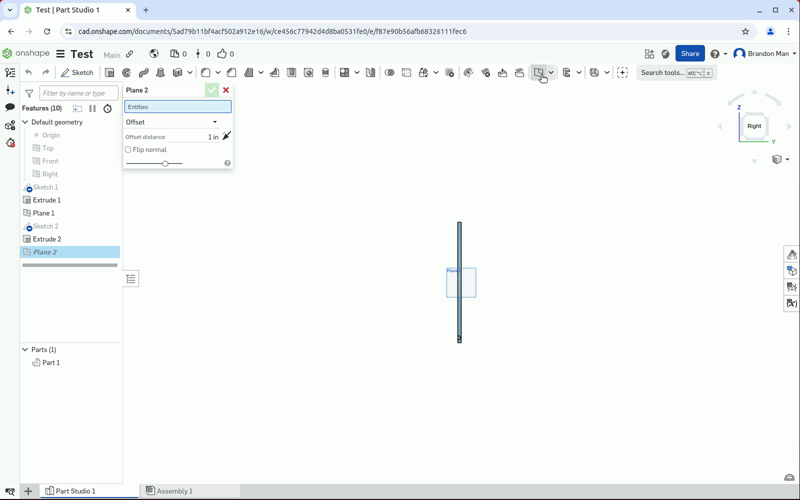
mouse_move(73, 176)
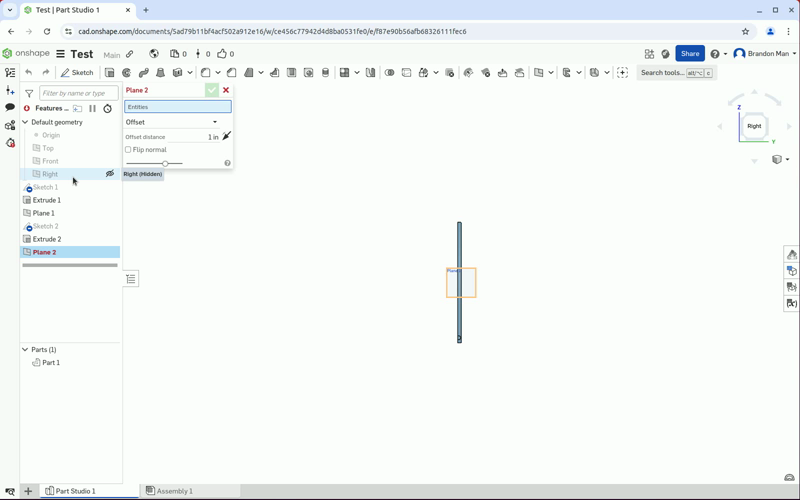
click(73, 176)
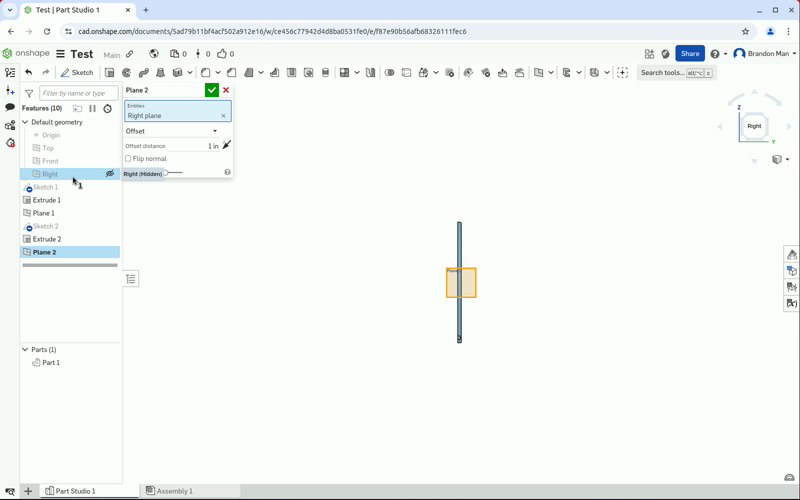
key(tab, 2)
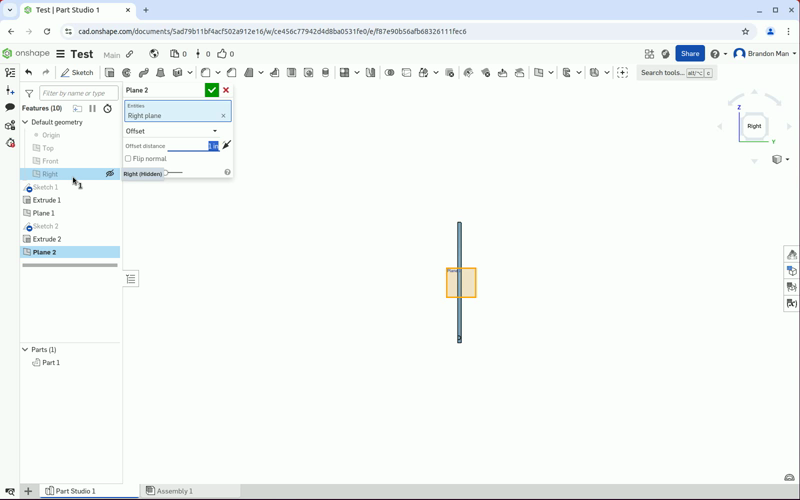
text(23.108)
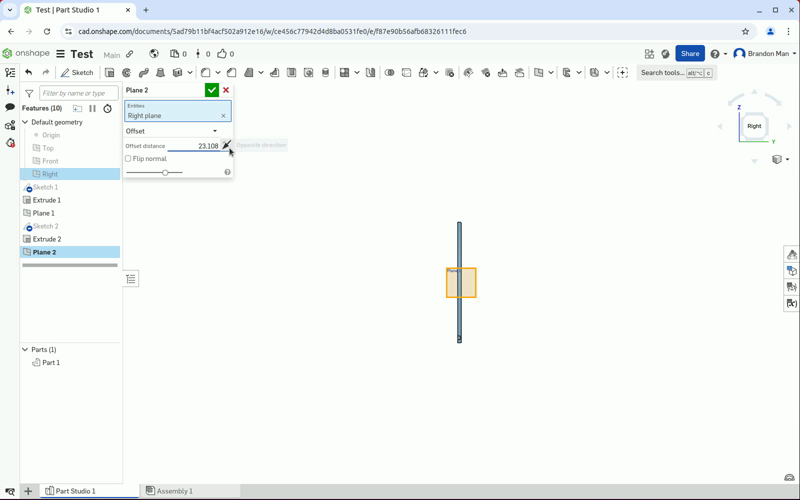
mouse_move(229, 147)
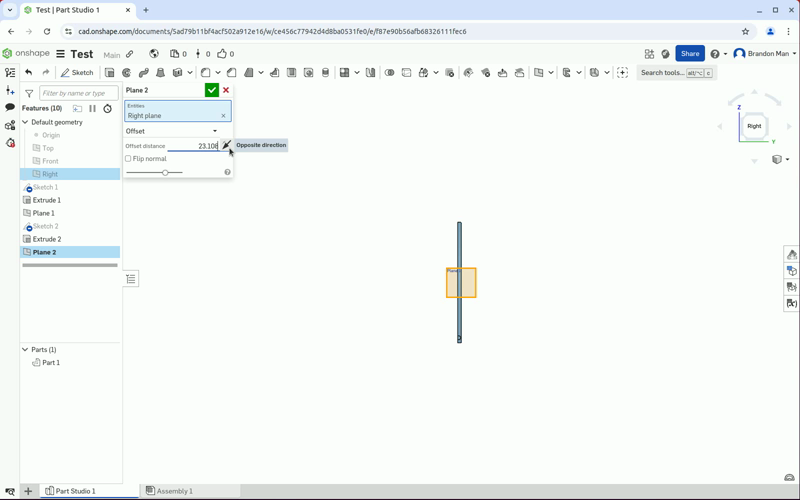
click(229, 147)
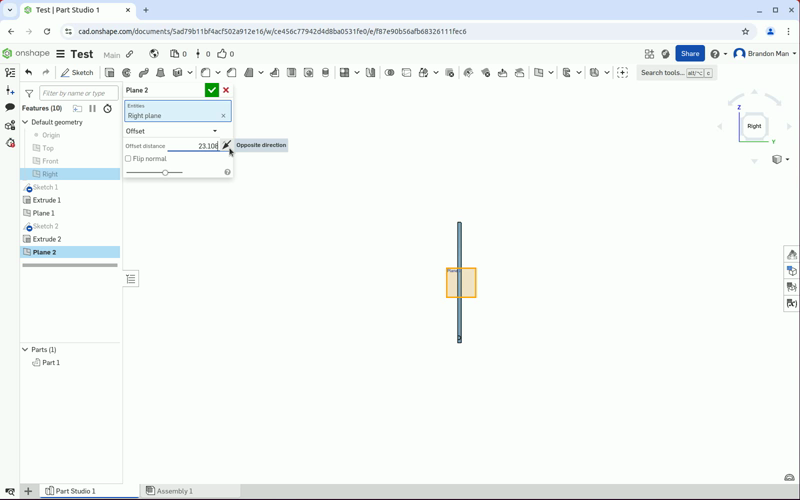
key(enter, 2)
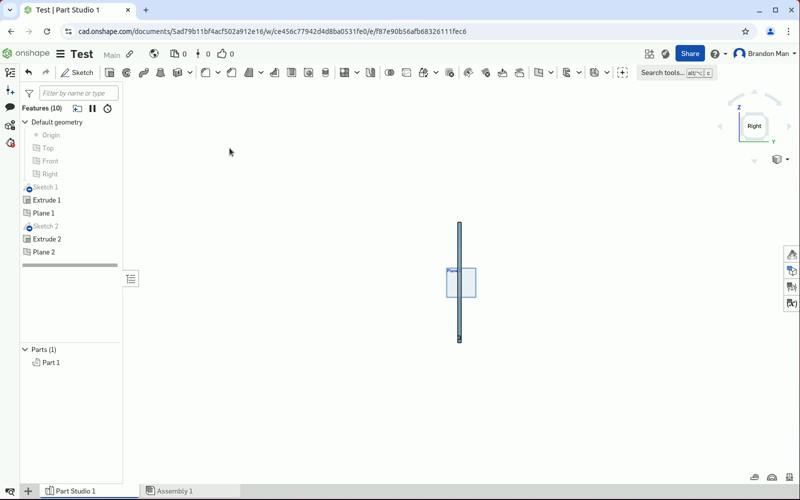
key(shift+s)
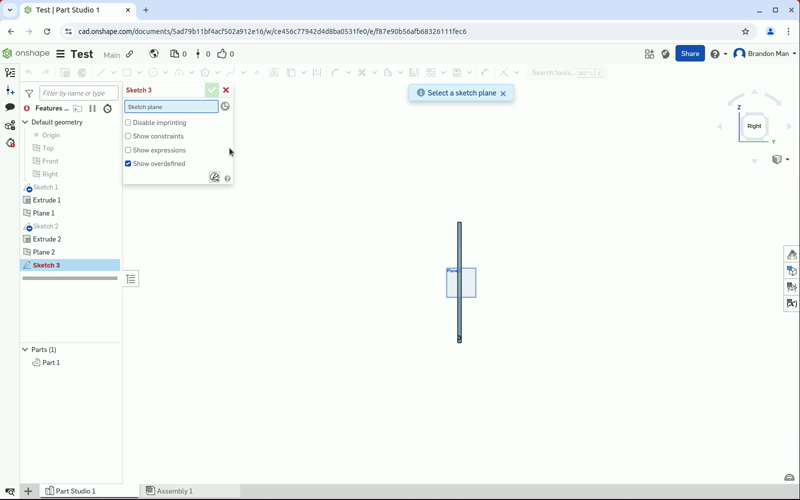
mouse_move(73, 254)
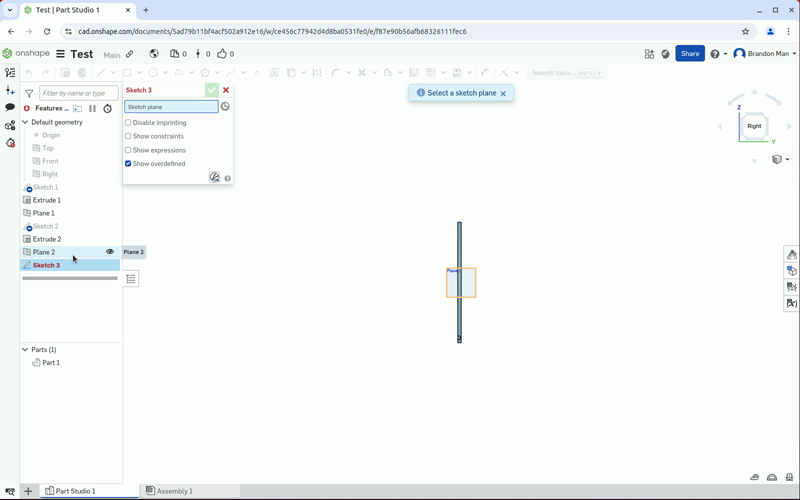
click(73, 254)
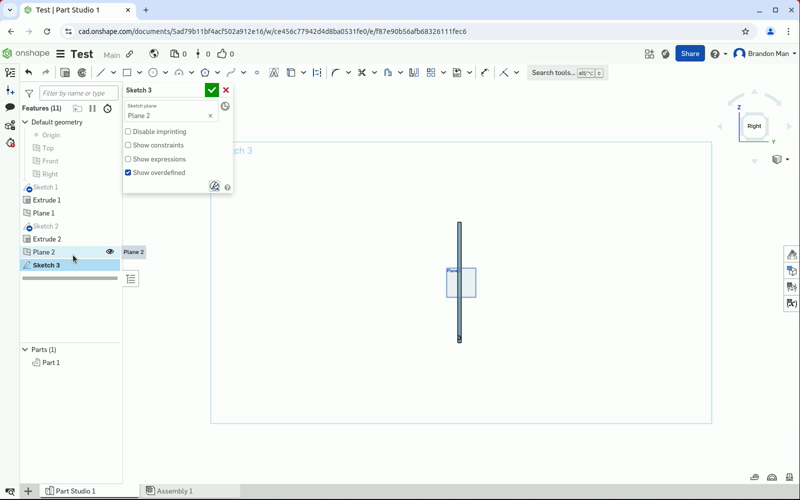
mouse_move(73, 352)
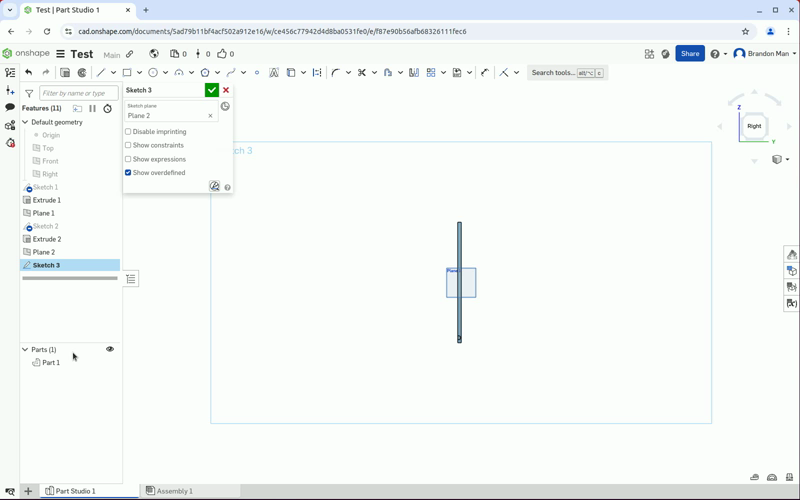
key(y)
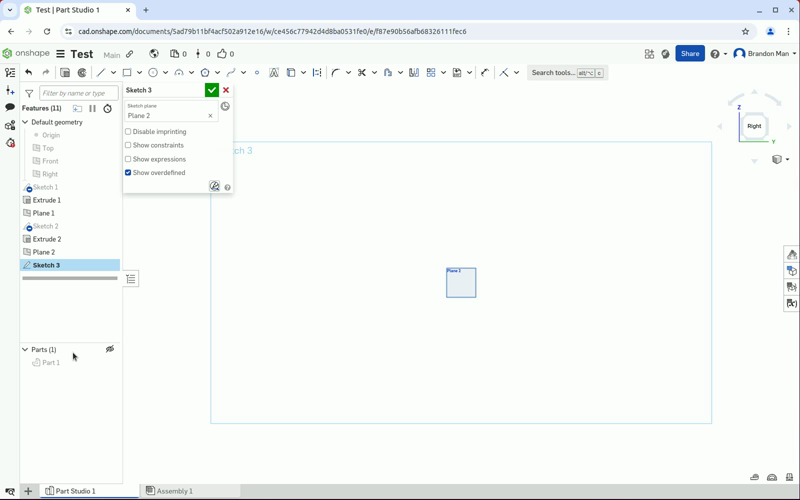
key(c)
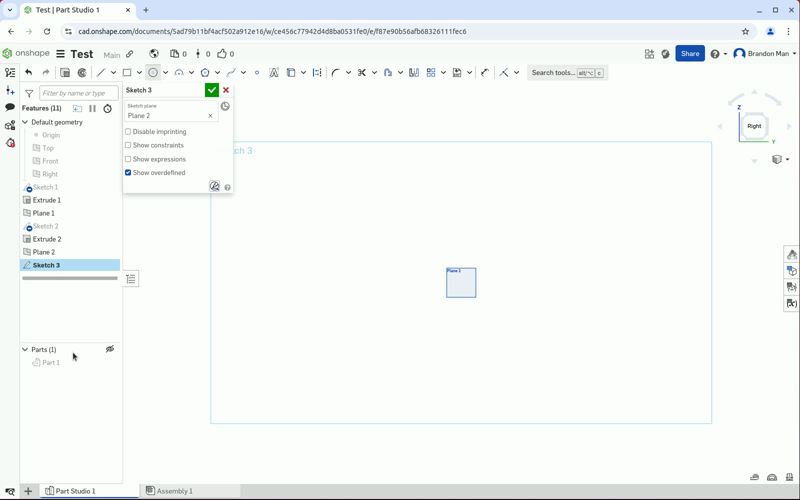
key_down(shift)
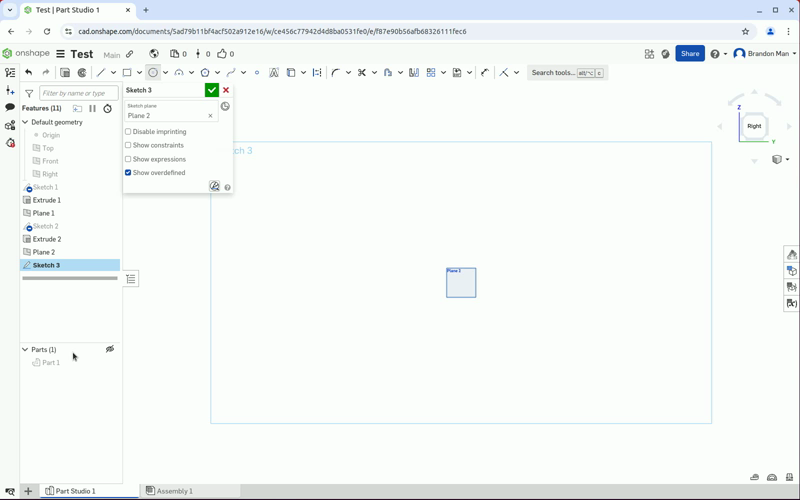
mouse_move(458, 337)
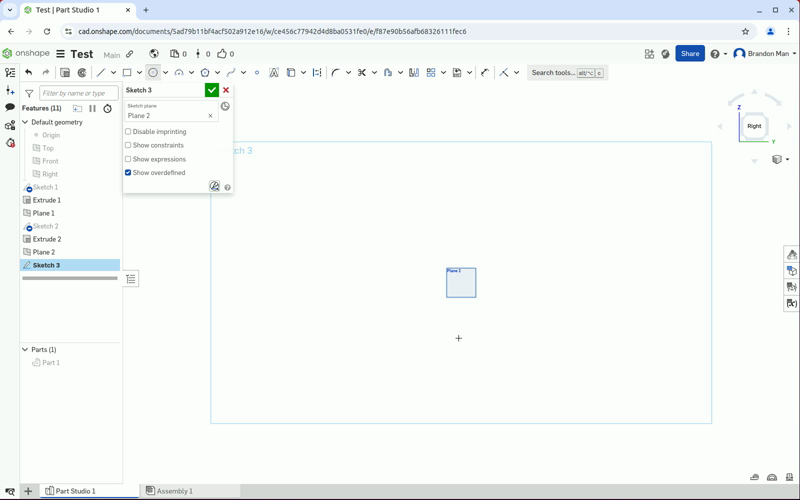
click(458, 337)
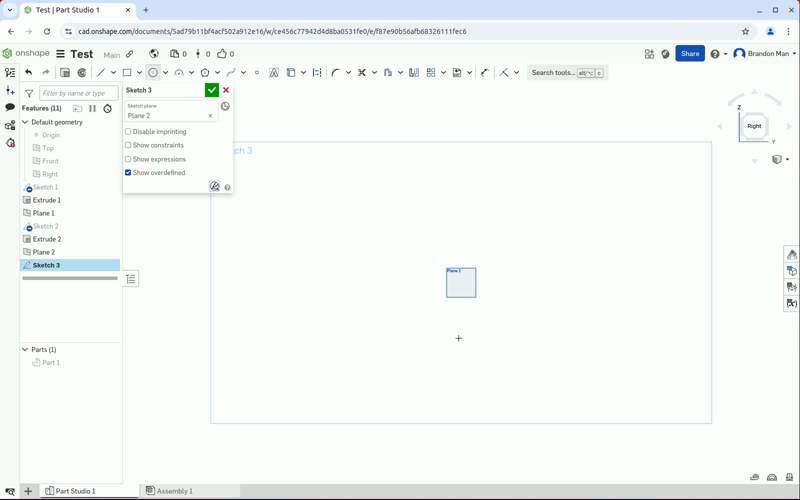
key_up(shift)
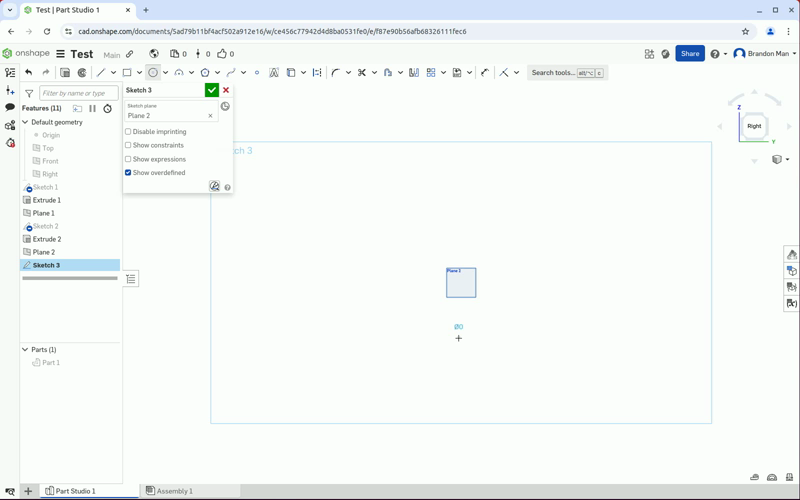
mouse_move(460, 337)
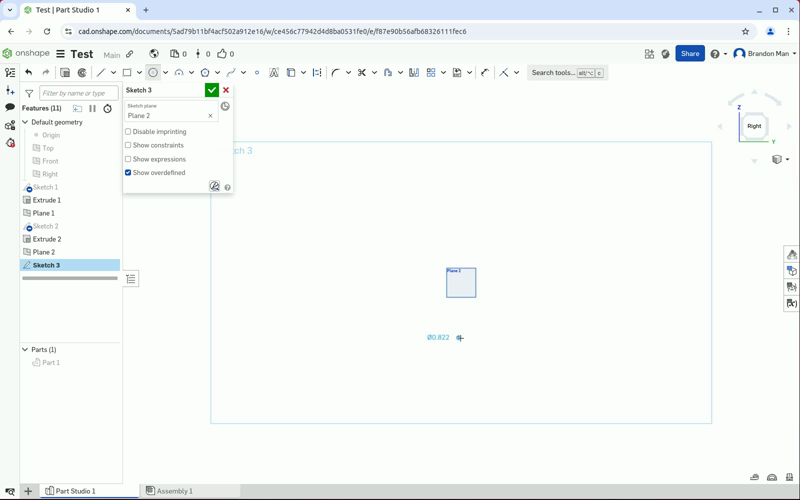
scroll(6)
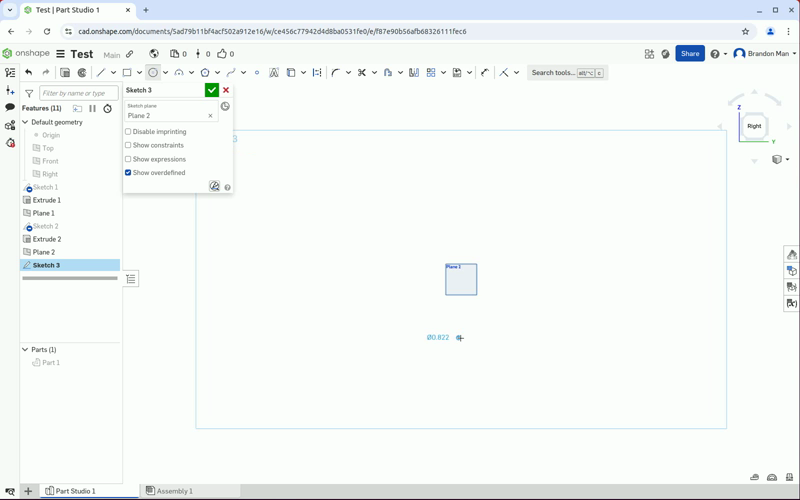
scroll(6)
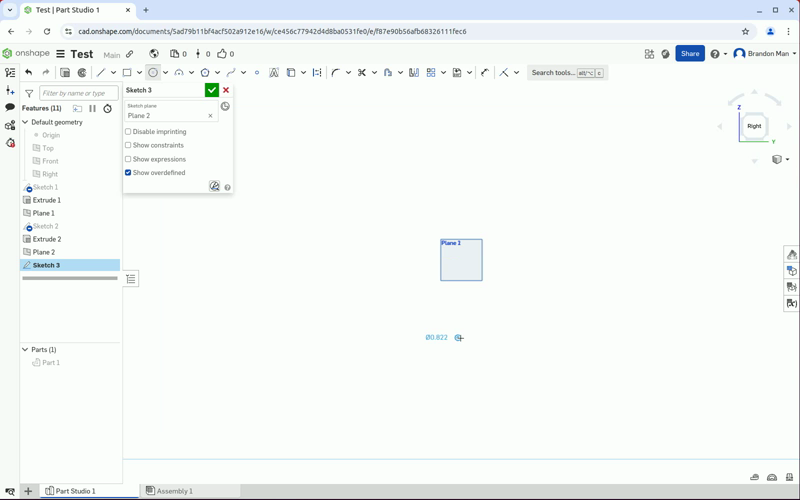
scroll(6)
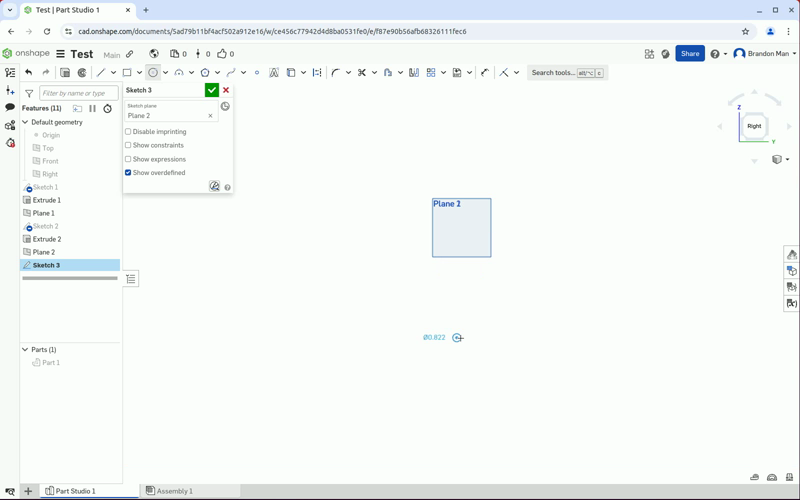
scroll(6)
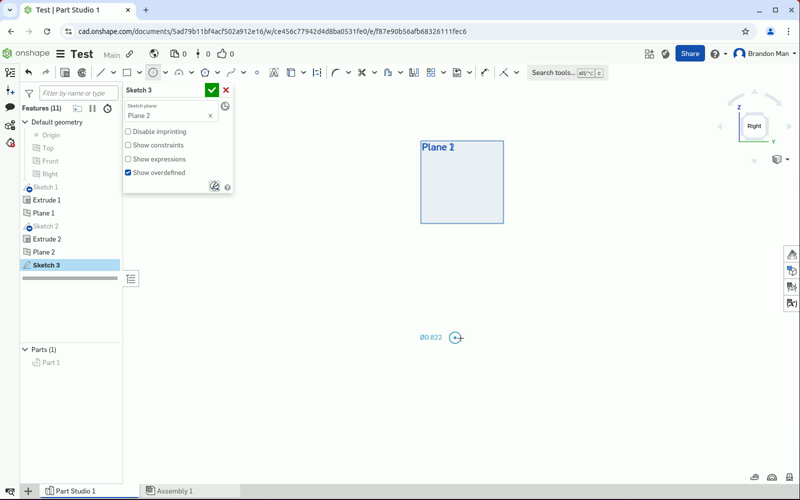
scroll(6)
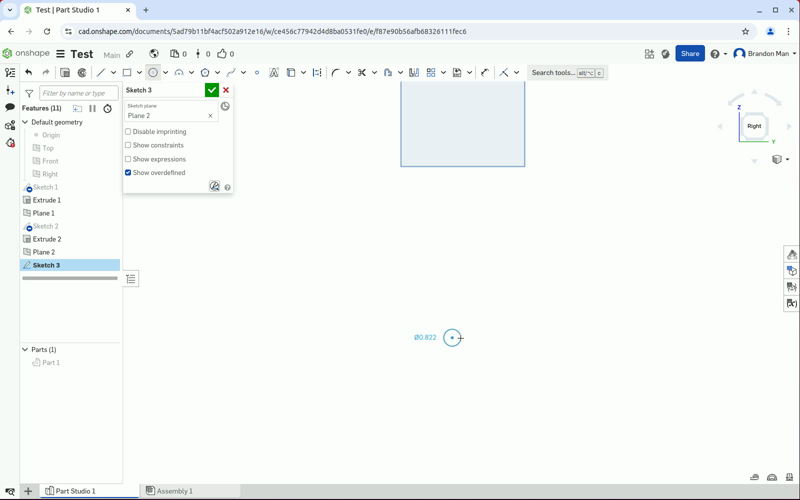
scroll(6)
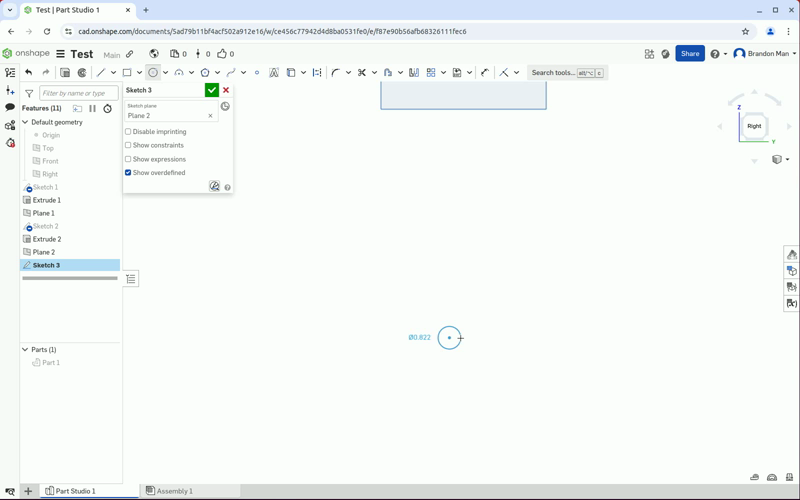
scroll(6)
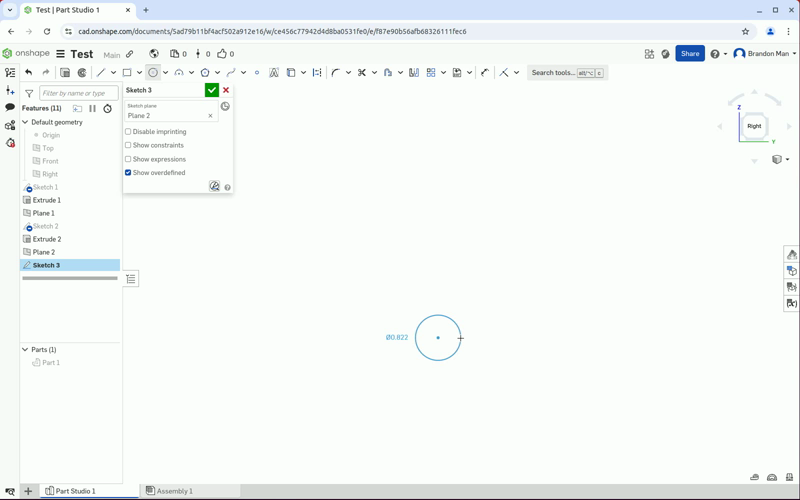
click(460, 337)
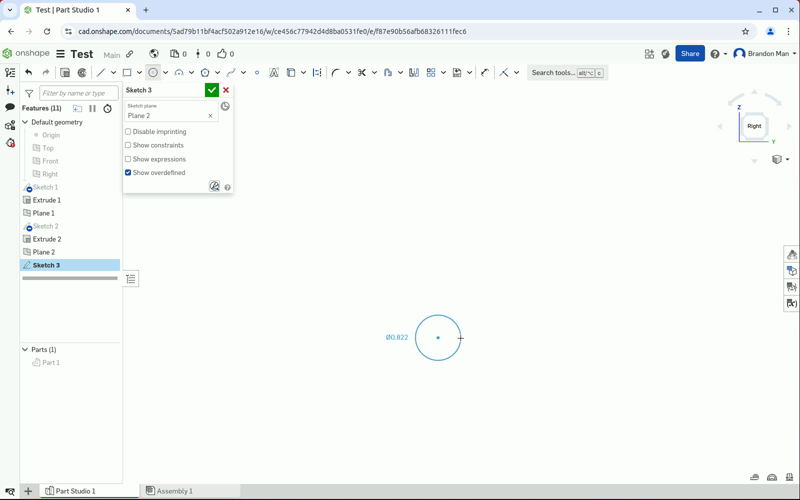
scroll(-6)
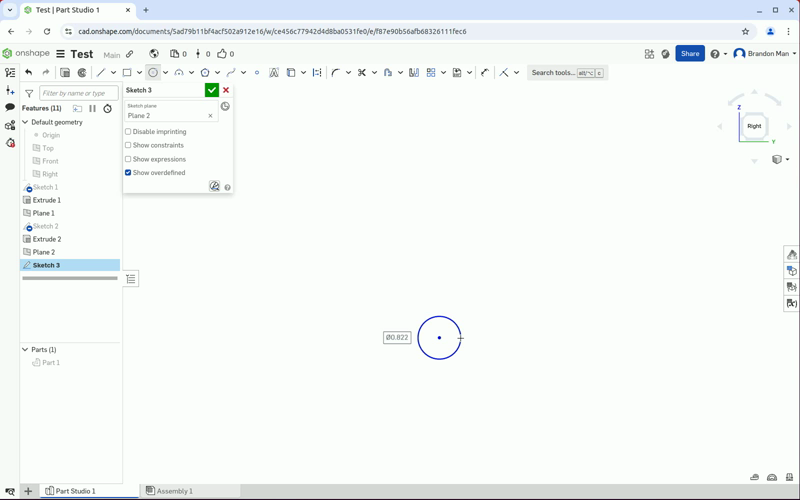
scroll(-6)
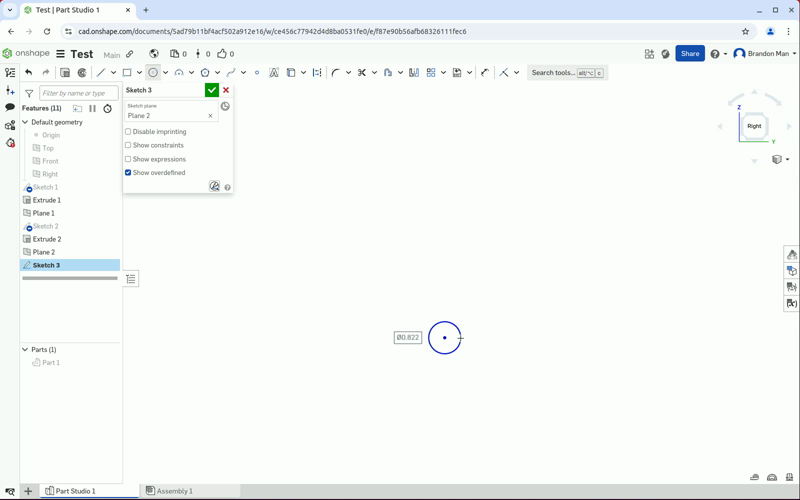
scroll(-6)
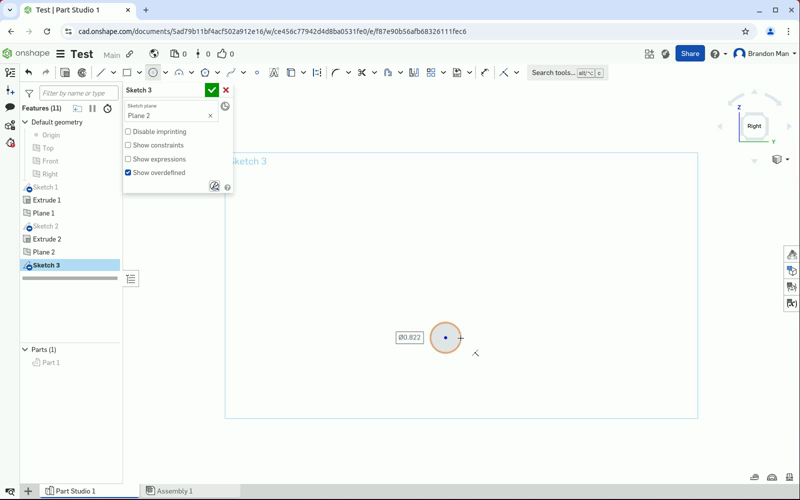
scroll(-6)
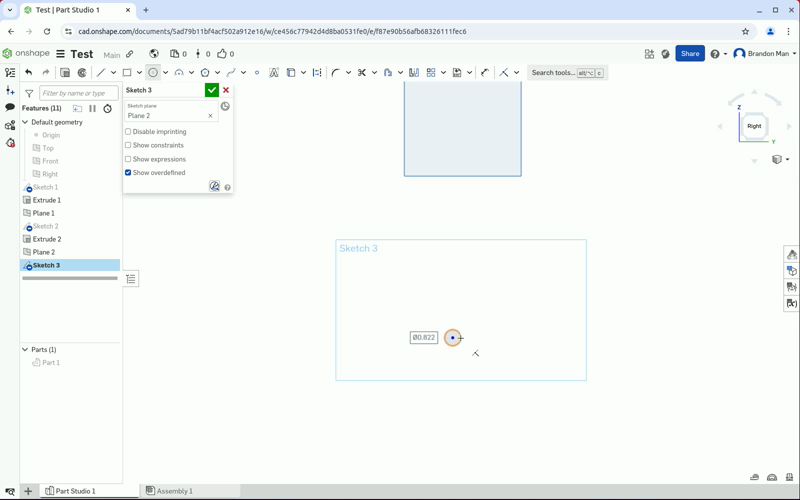
scroll(-6)
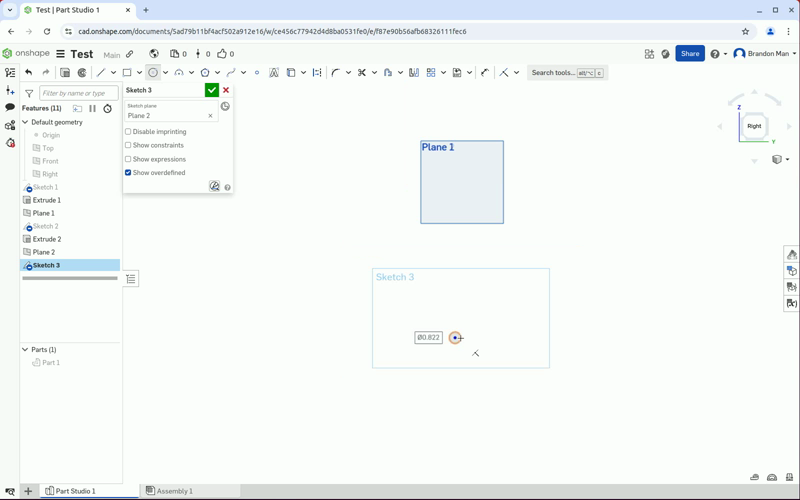
scroll(-6)
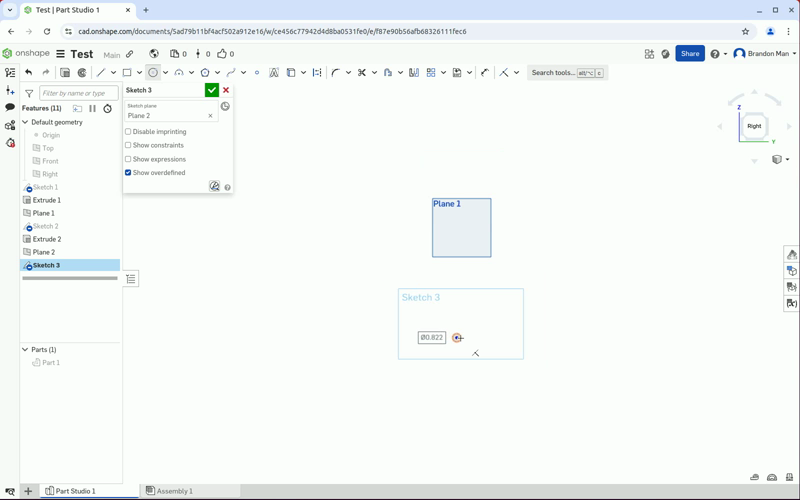
scroll(-6)
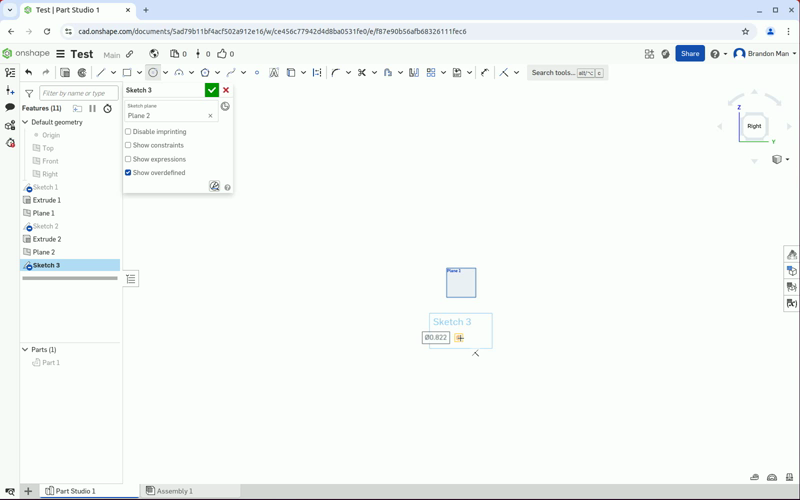
key(esc)
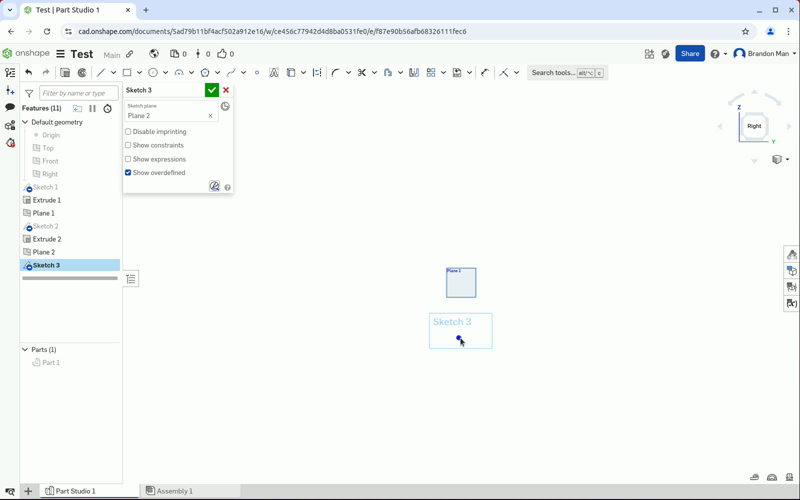
mouse_move(458, 337)
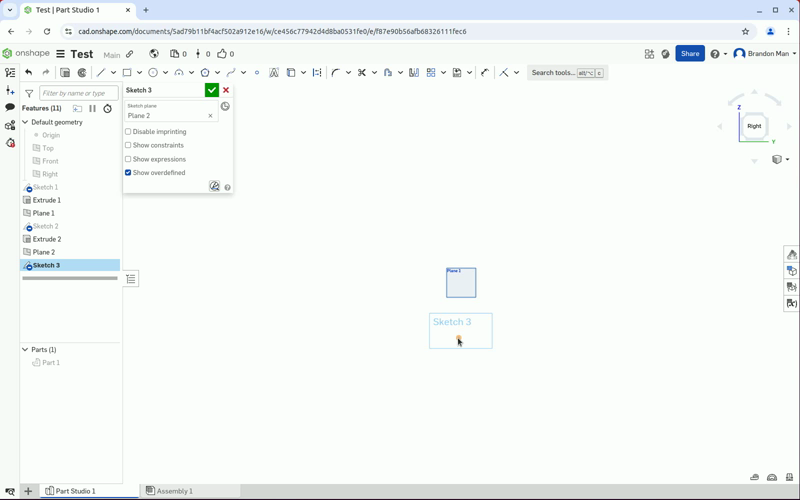
scroll(6)
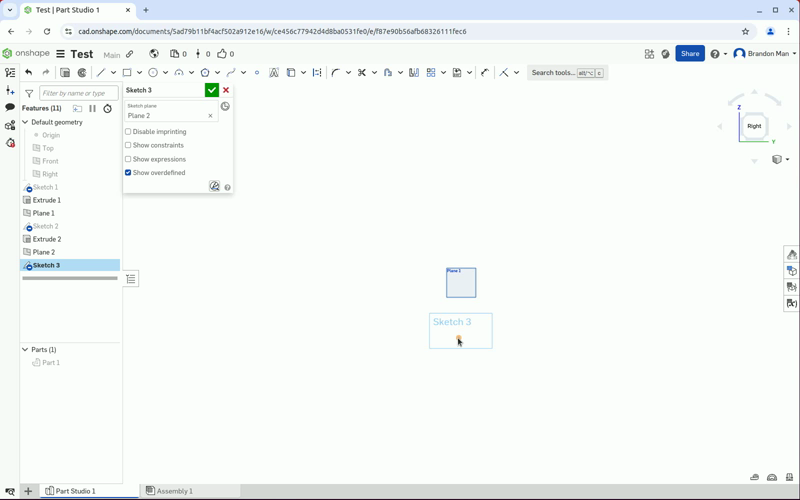
scroll(6)
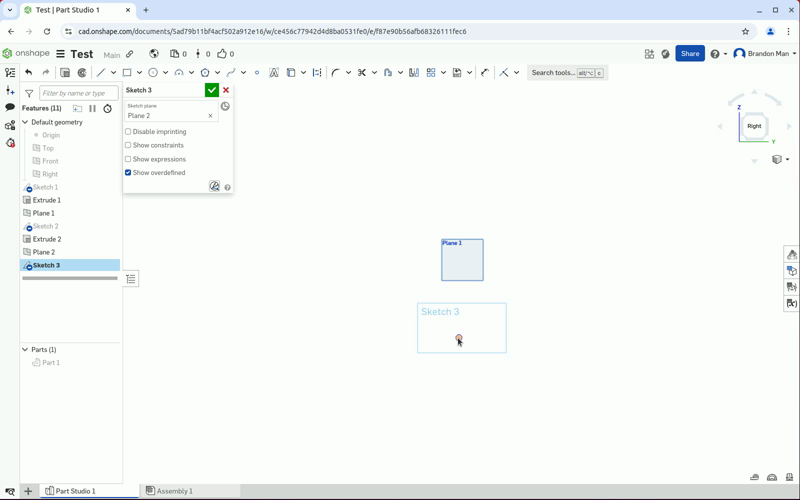
scroll(6)
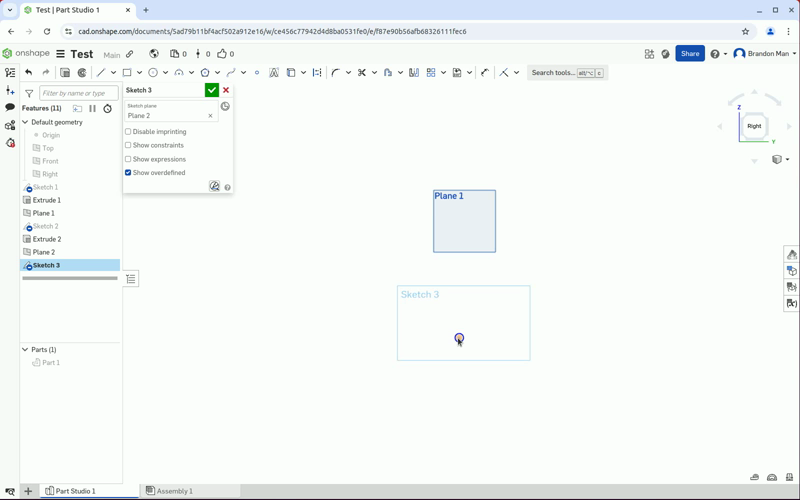
scroll(6)
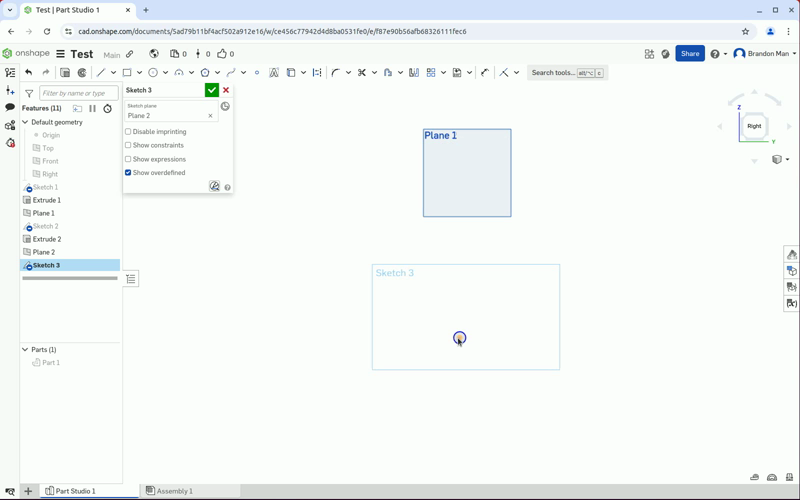
scroll(6)
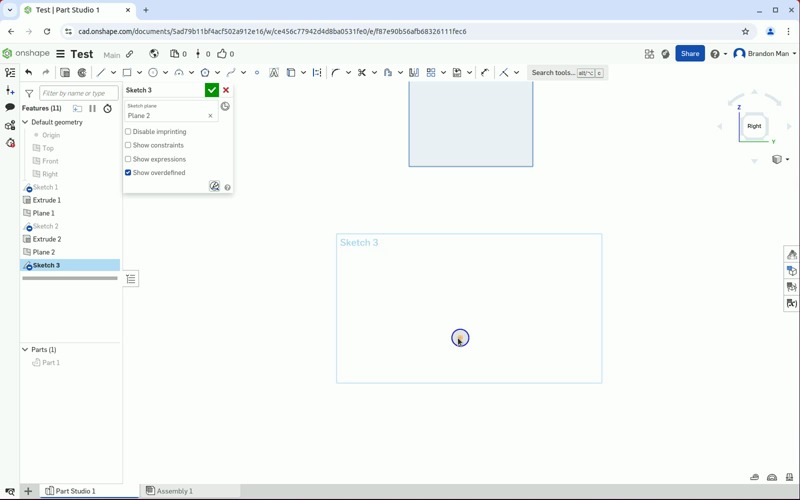
scroll(6)
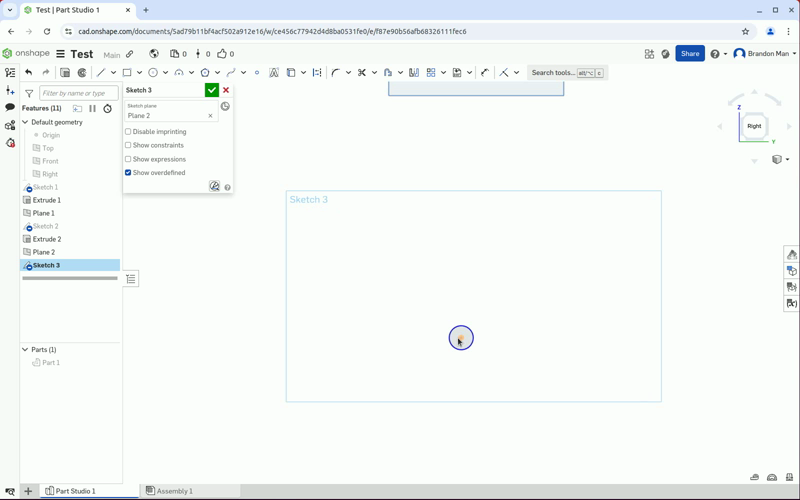
scroll(6)
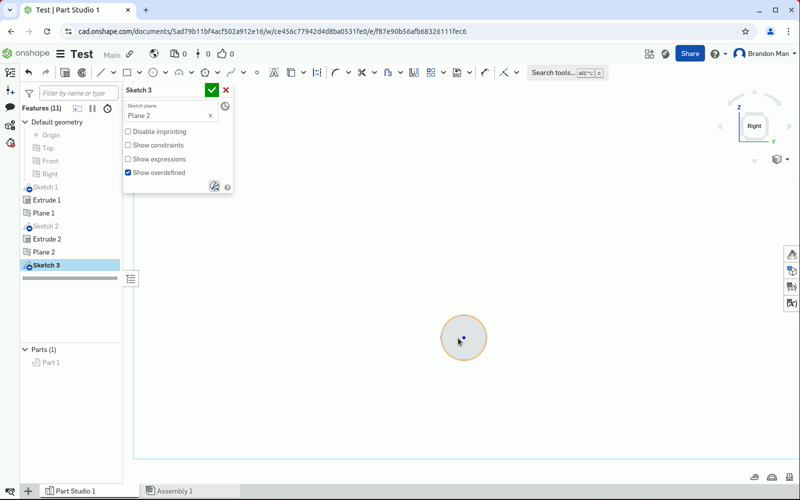
click(458, 337)
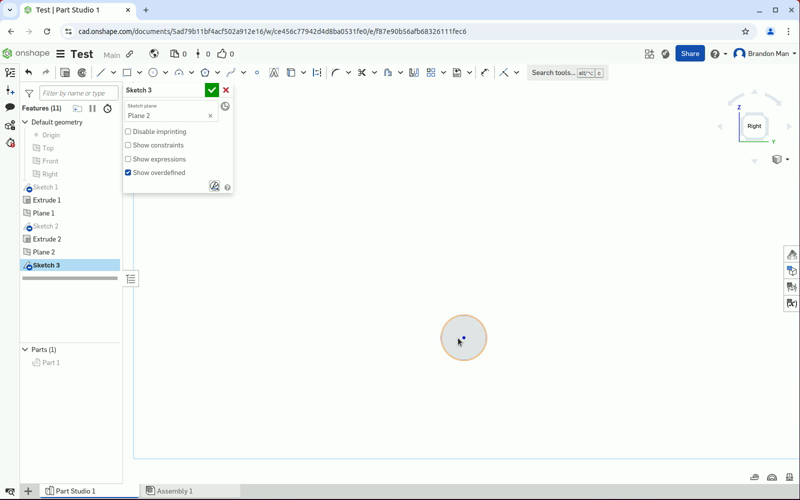
scroll(-6)
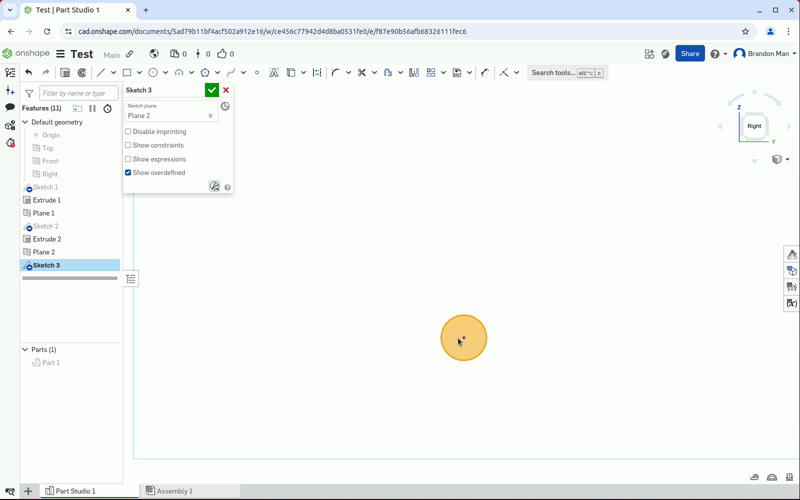
scroll(-6)
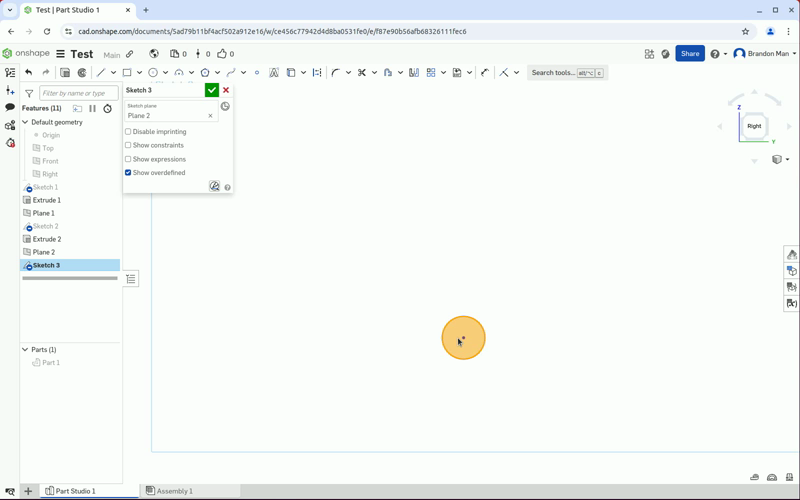
scroll(-6)
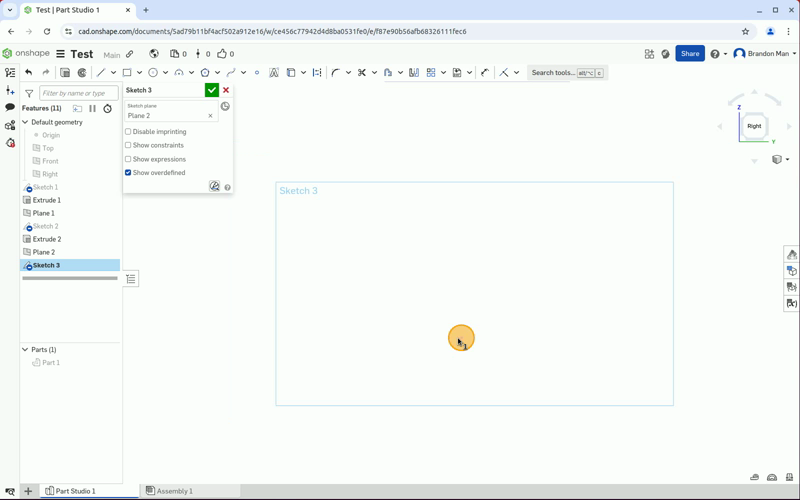
scroll(-6)
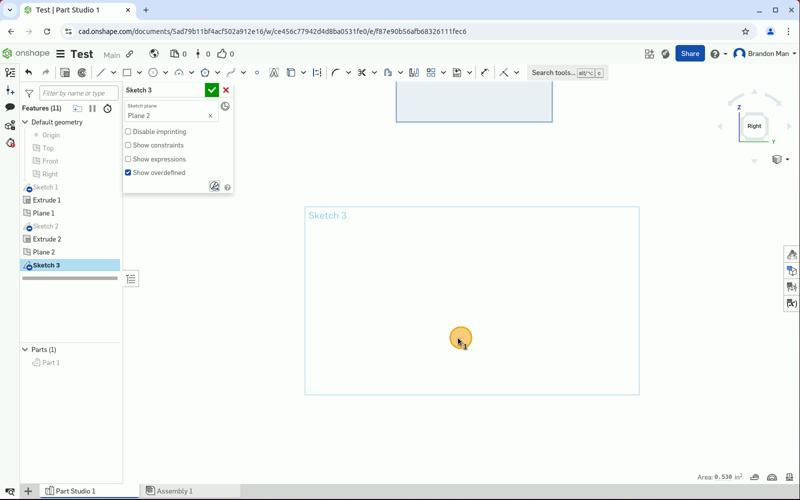
scroll(-6)
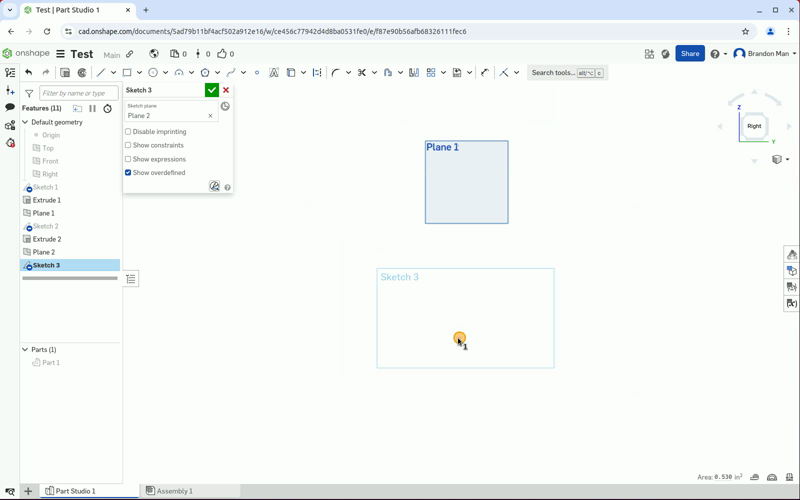
scroll(-6)
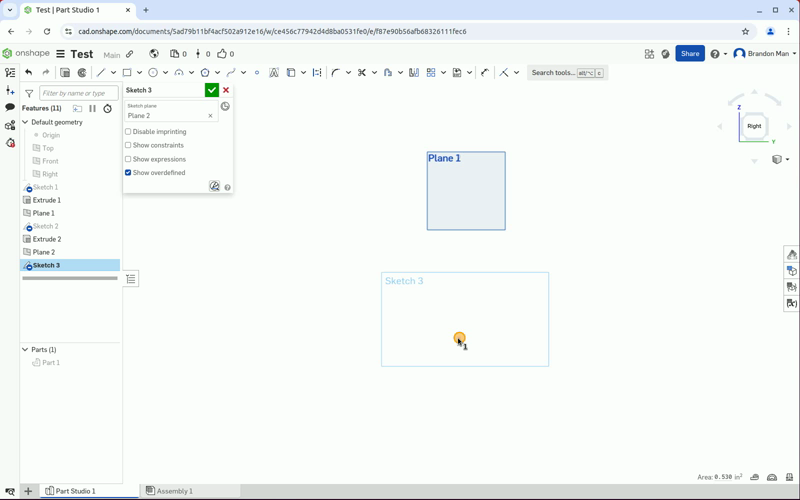
scroll(-6)
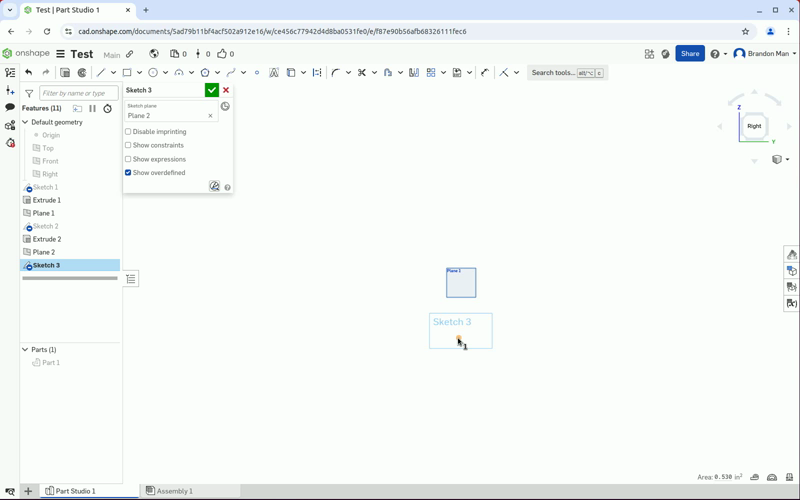
mouse_move(73, 352)
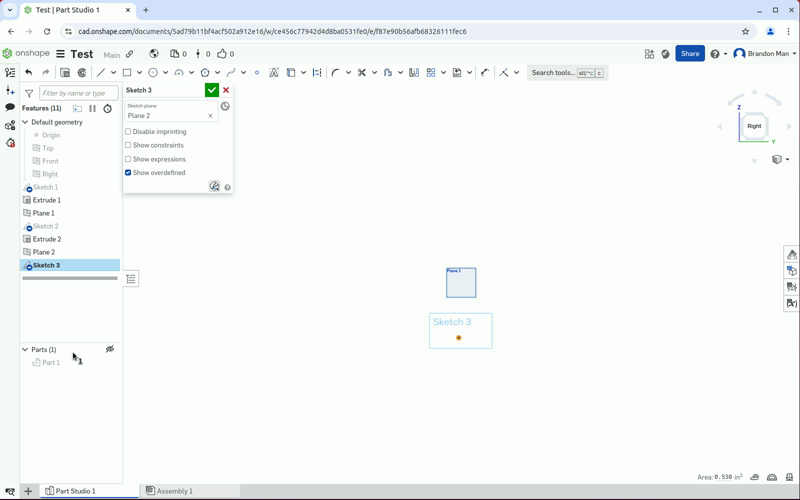
key(shift+y)
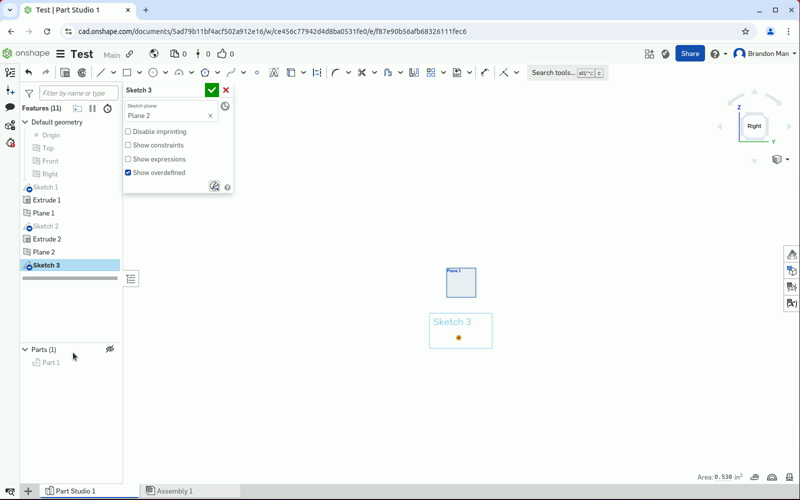
key(shift+e)
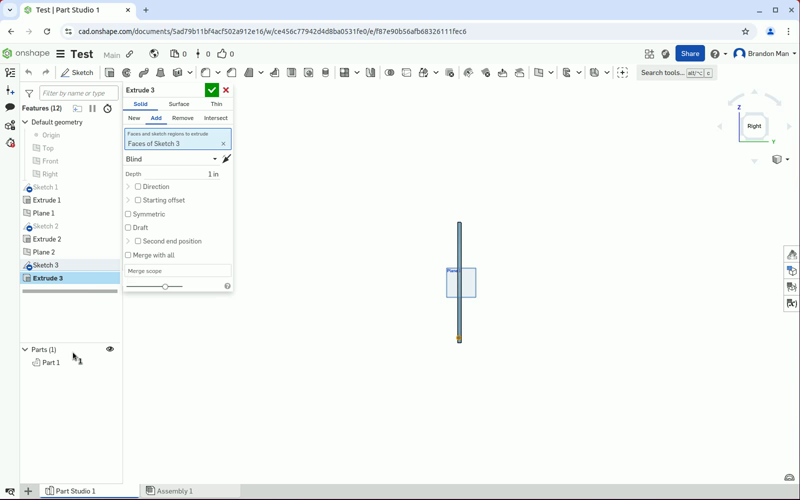
mouse_move(143, 106)
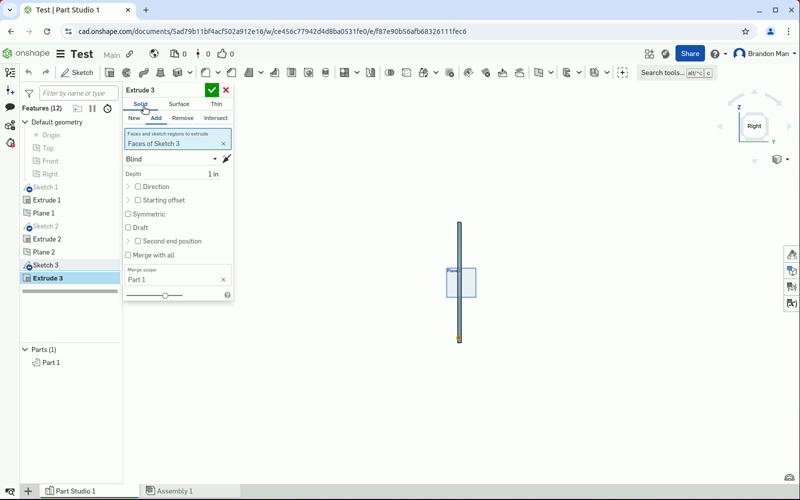
click(143, 106)
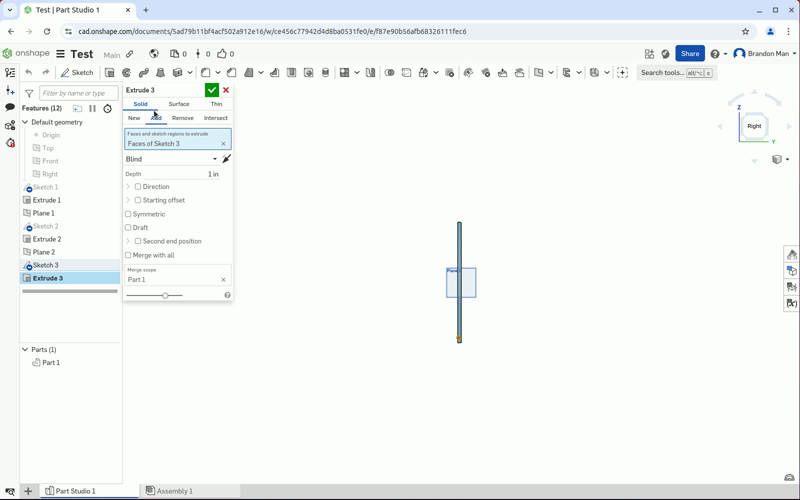
mouse_move(186, 120)
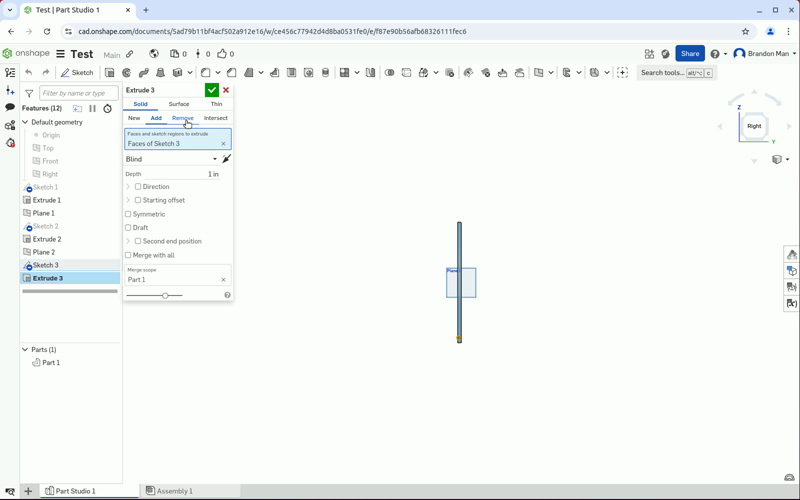
click(186, 120)
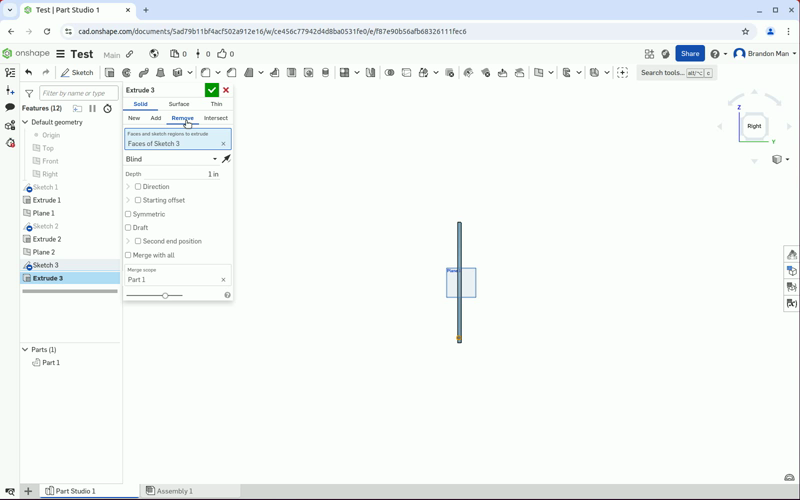
key(tab, 4)
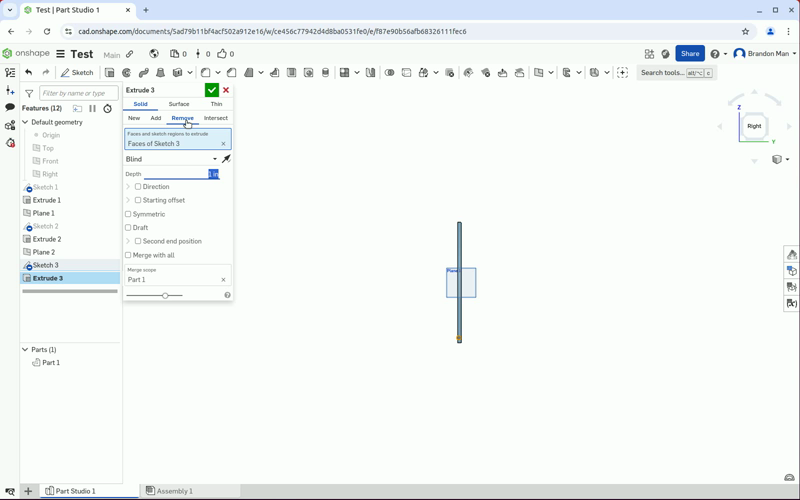
text(0.963)
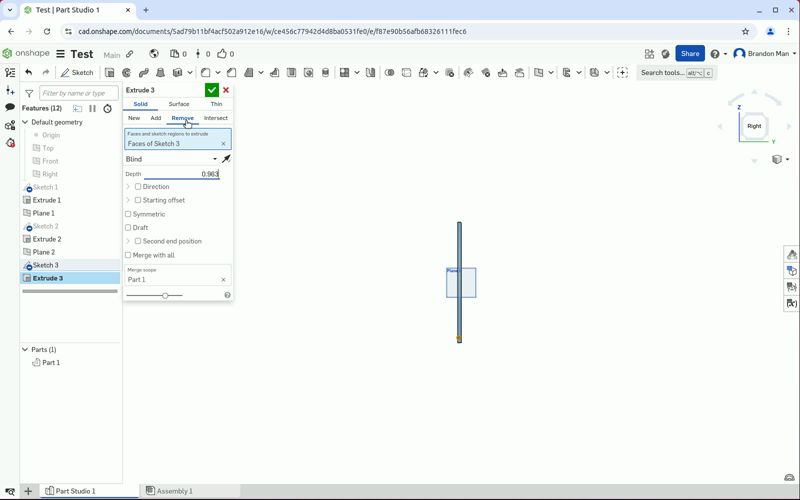
key(tab, 6)
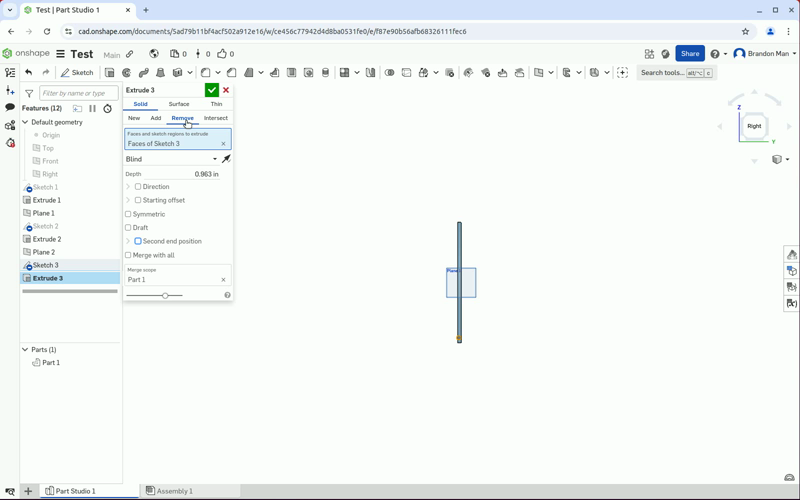
key(space)
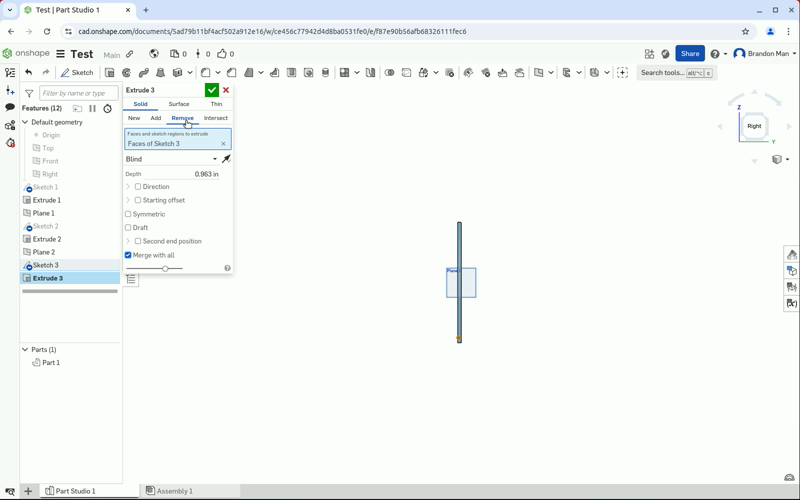
key(enter)
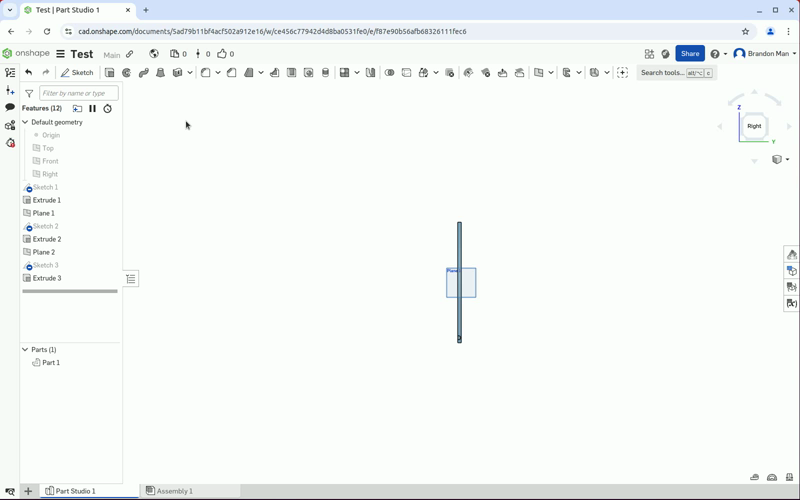
key(shift+h)
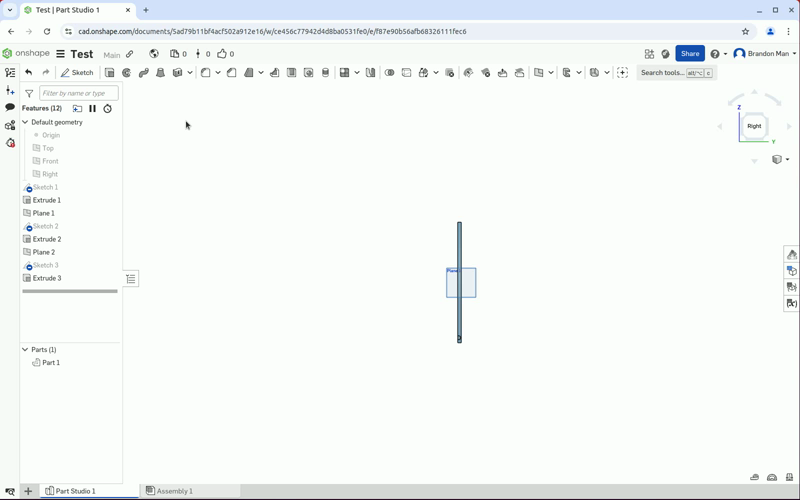
key(shift+h)
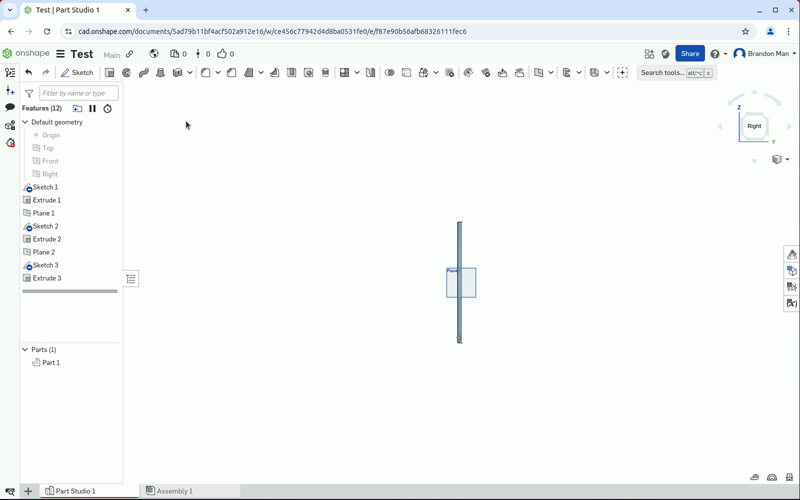
key(shift+7)
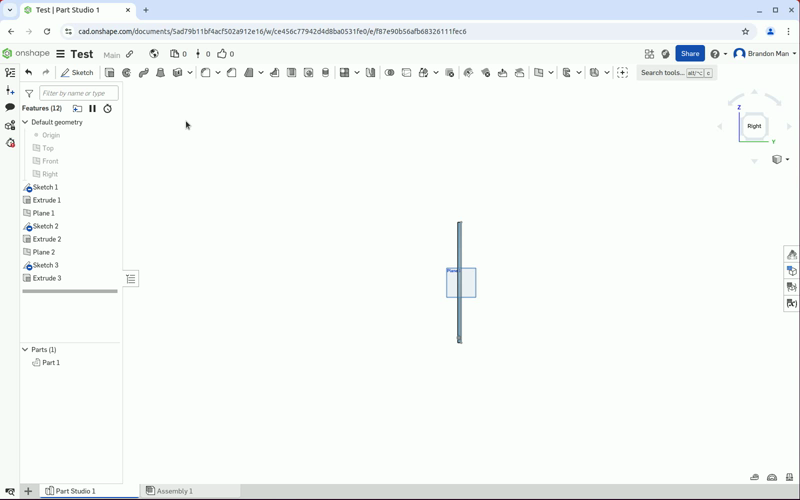
key(right, 2)
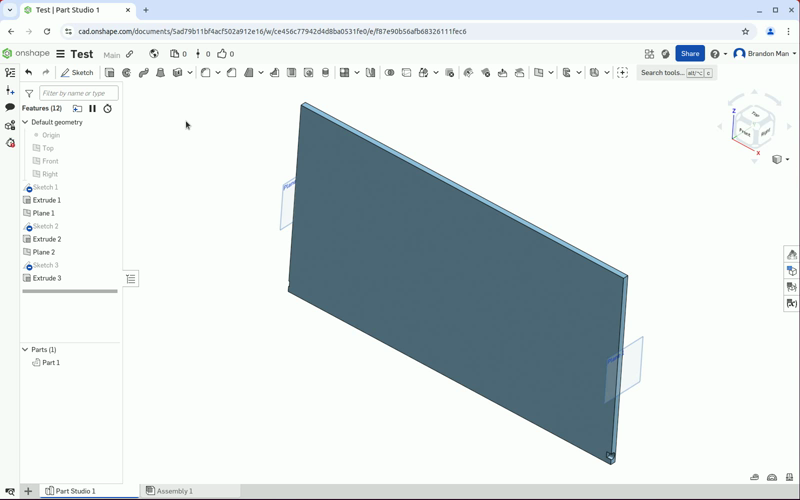
key(down, 2)
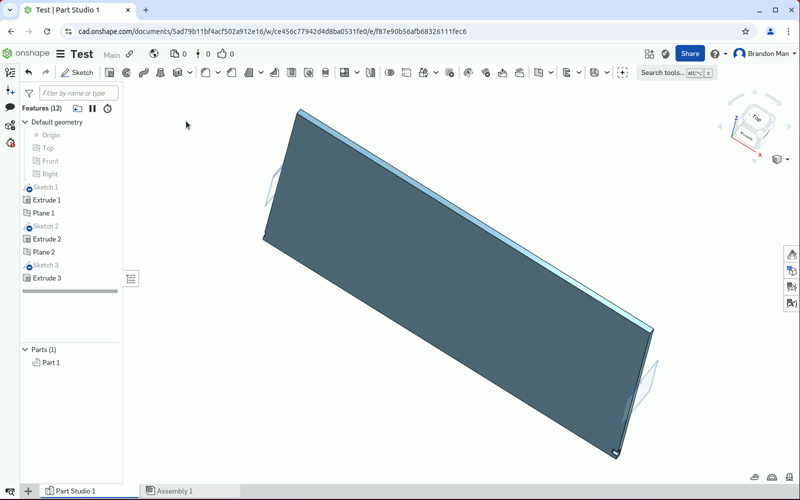
key(up, 2)
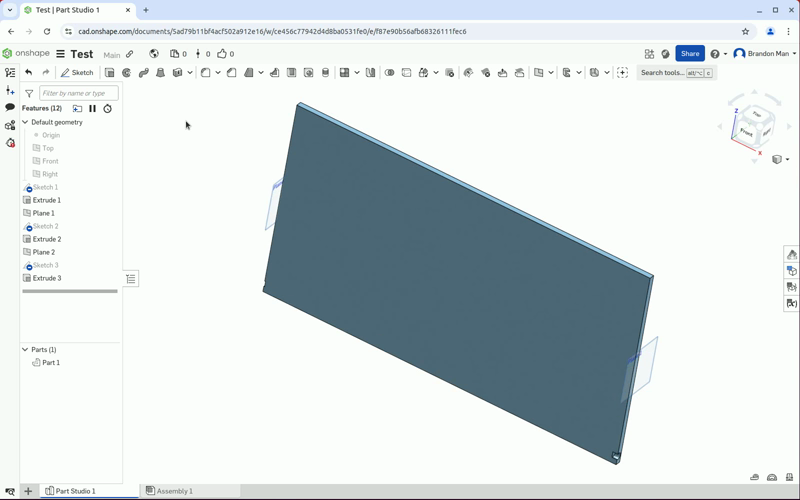
key(left, 2)
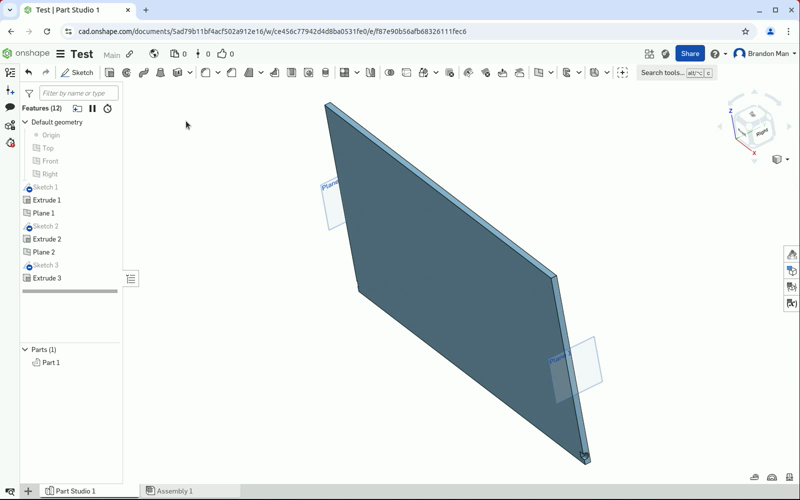
mouse_move(73, 189)
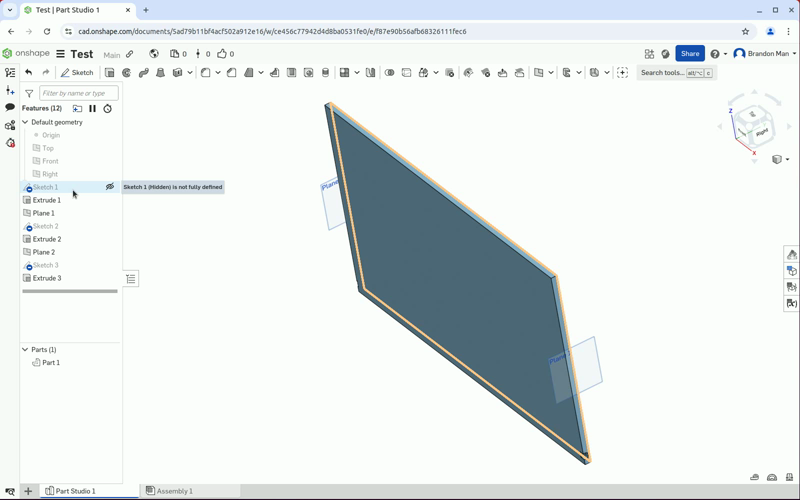
click(73, 189)